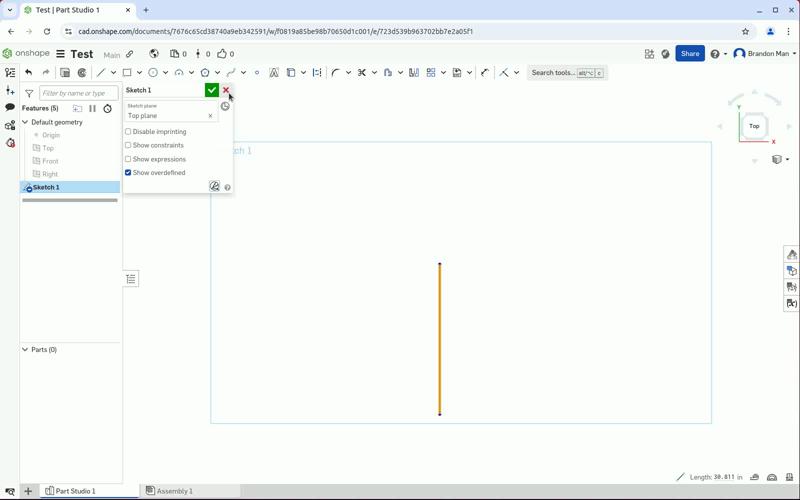
key(shift+h)
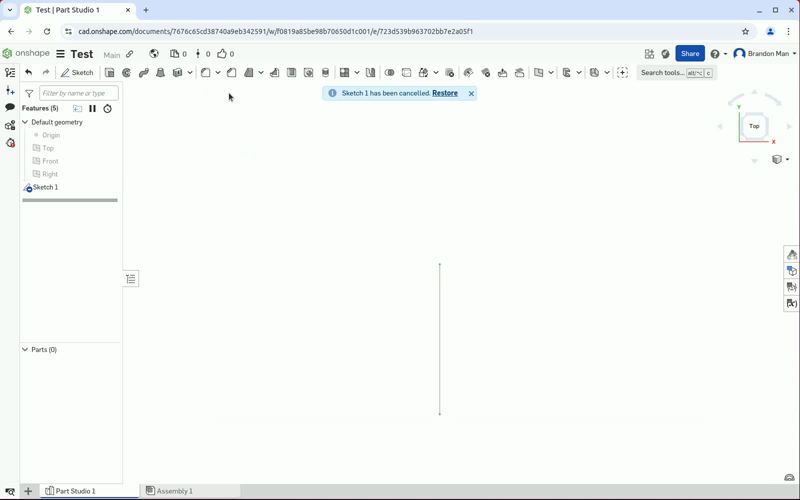
key(shift+s)
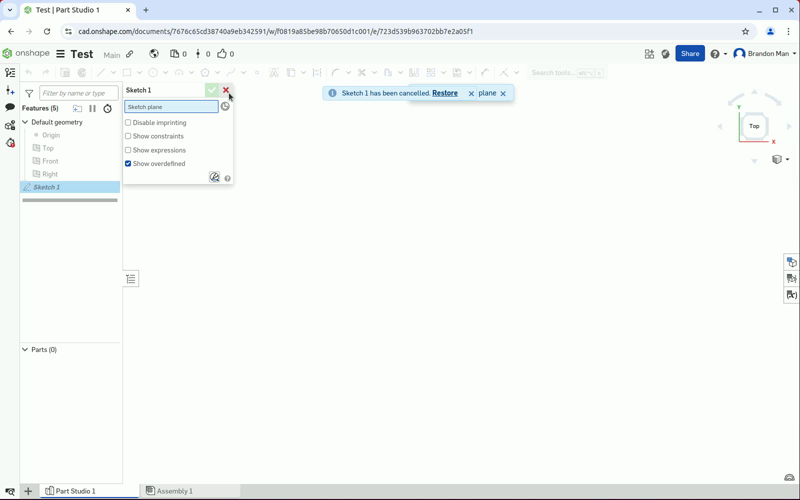
mouse_move(73, 150)
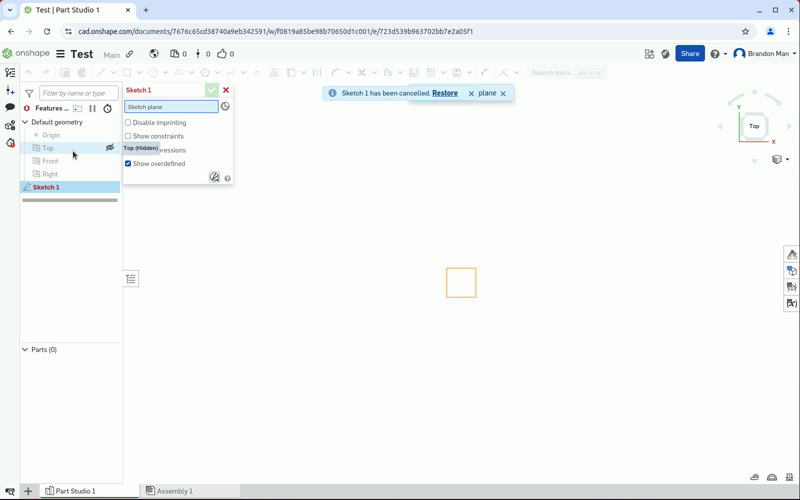
click(73, 150)
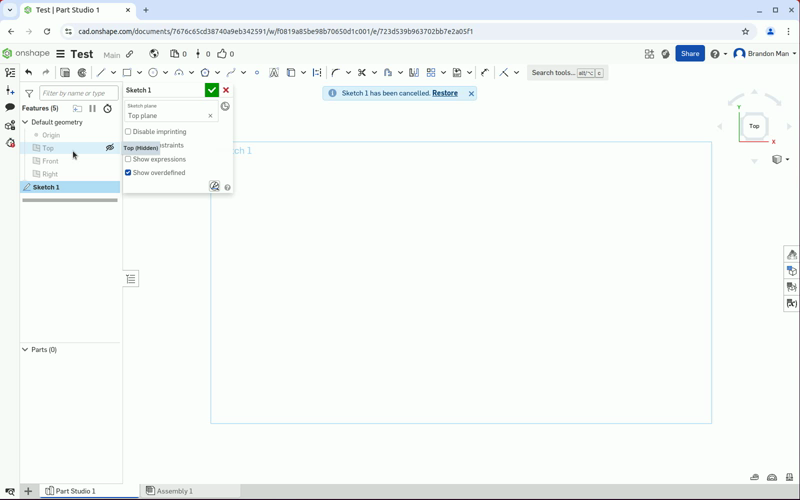
mouse_move(73, 352)
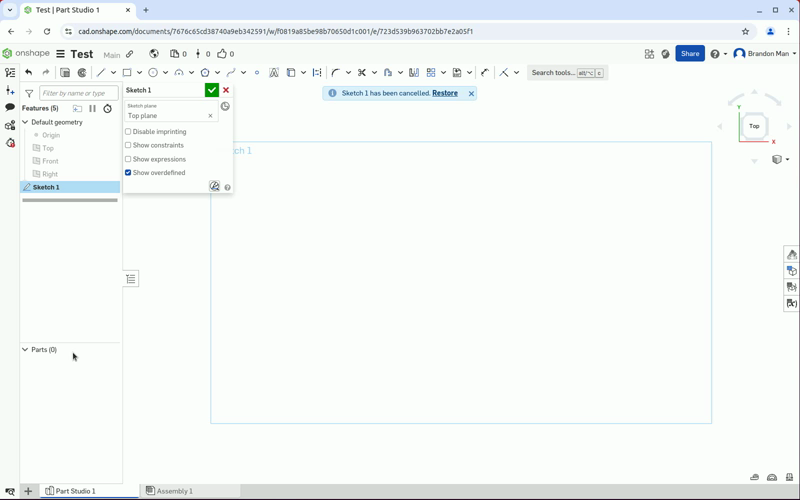
key(y)
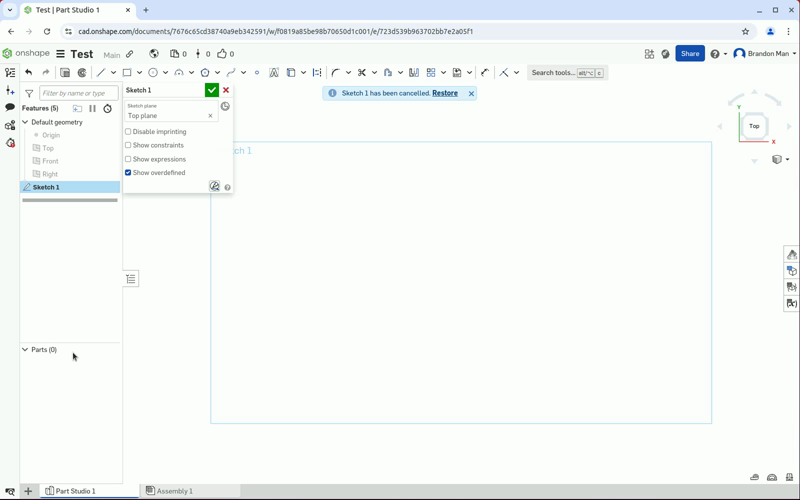
key(l)
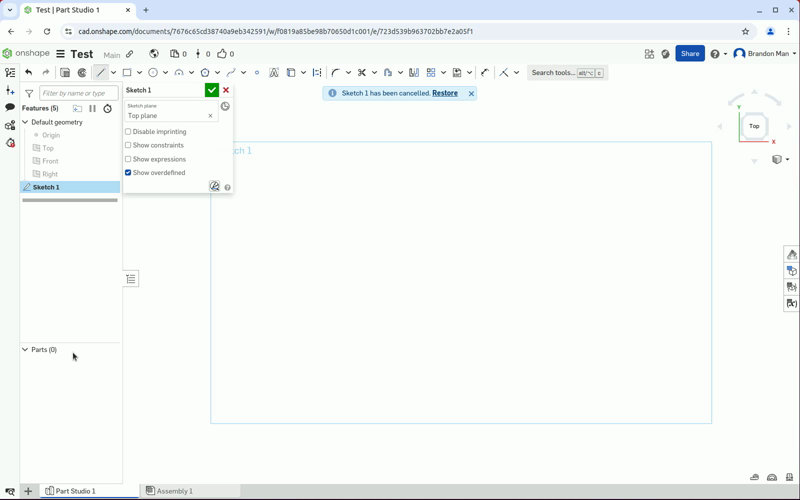
key_down(shift)
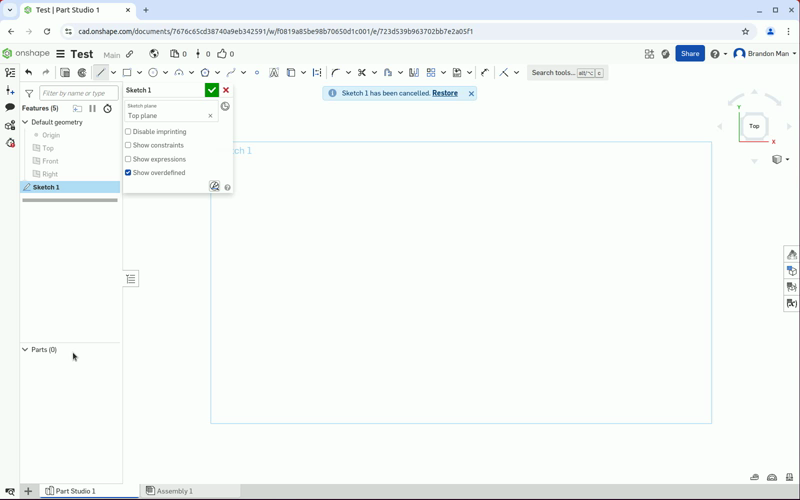
mouse_move(444, 301)
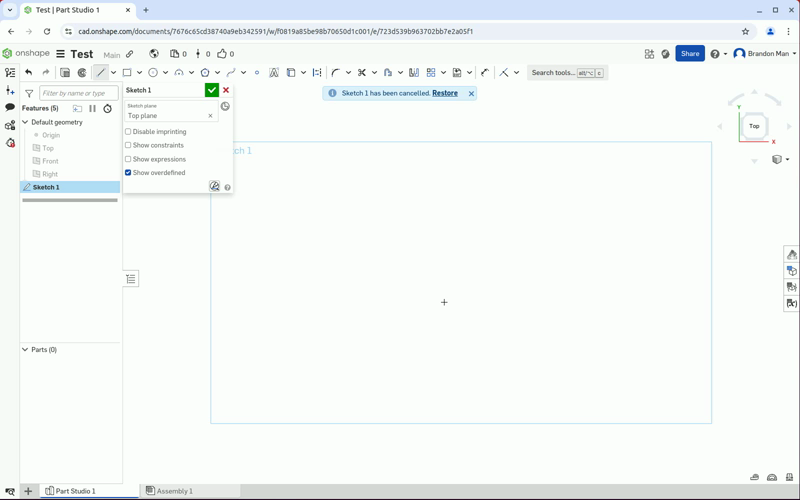
click(444, 301)
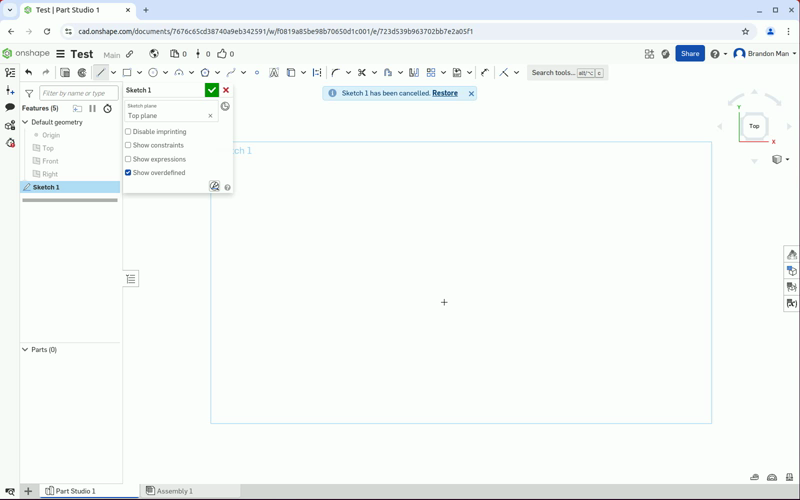
key_up(shift)
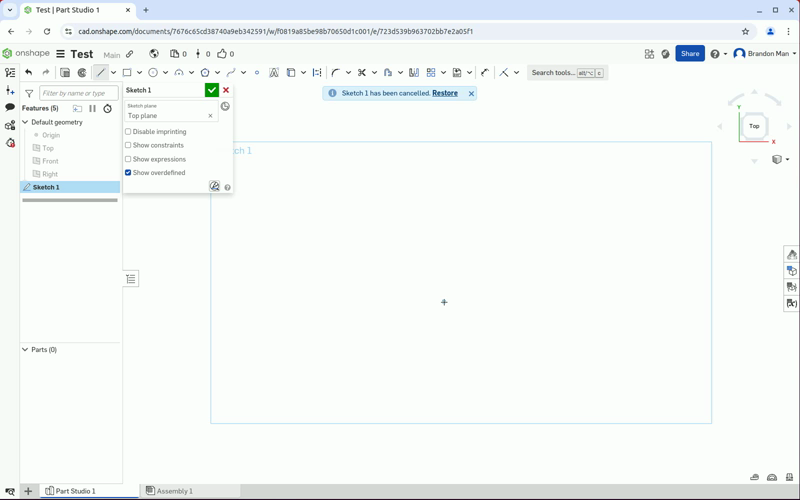
key_down(shift)
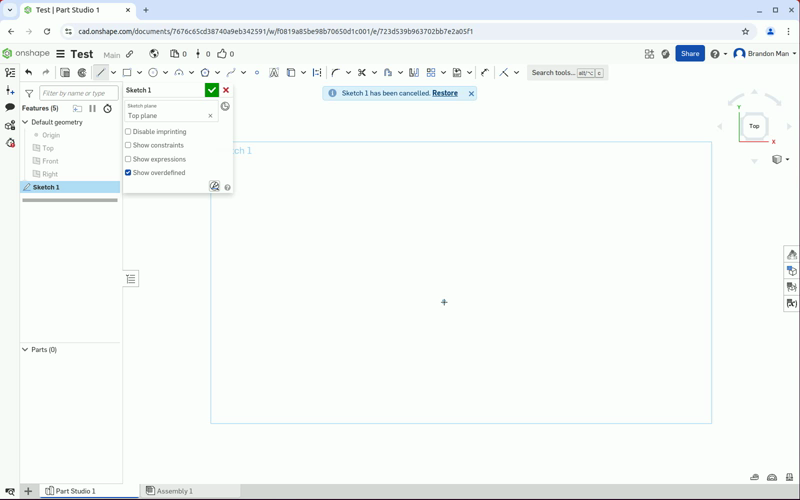
mouse_move(474, 301)
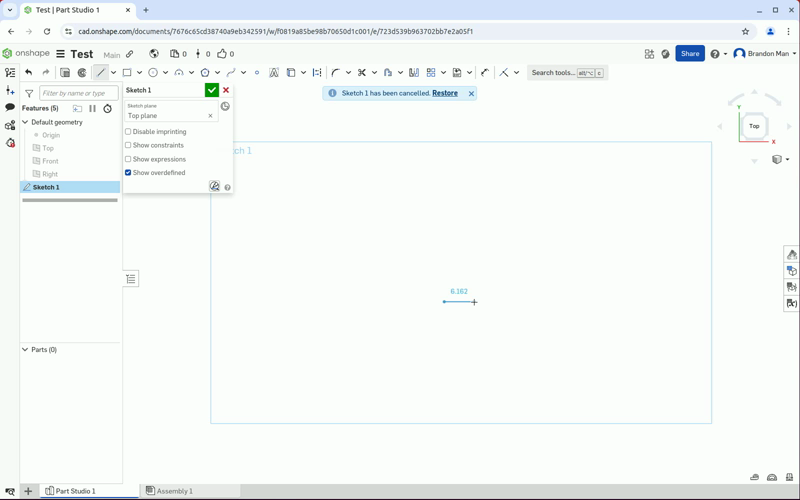
mouse_move(477, 301)
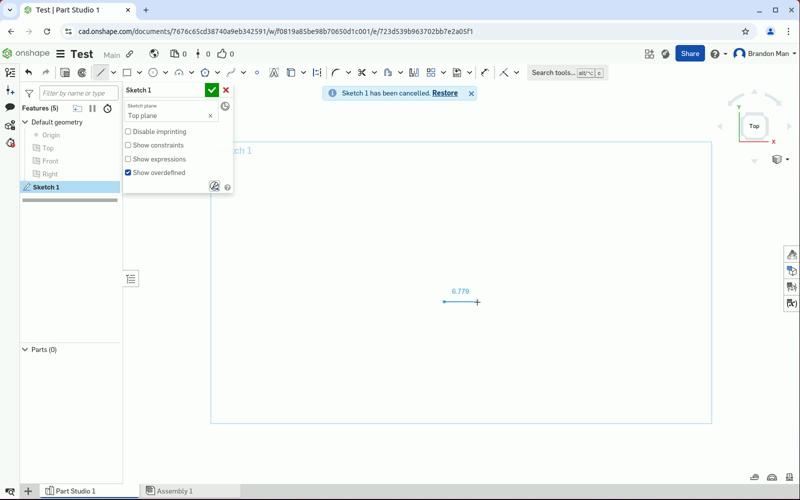
click(477, 301)
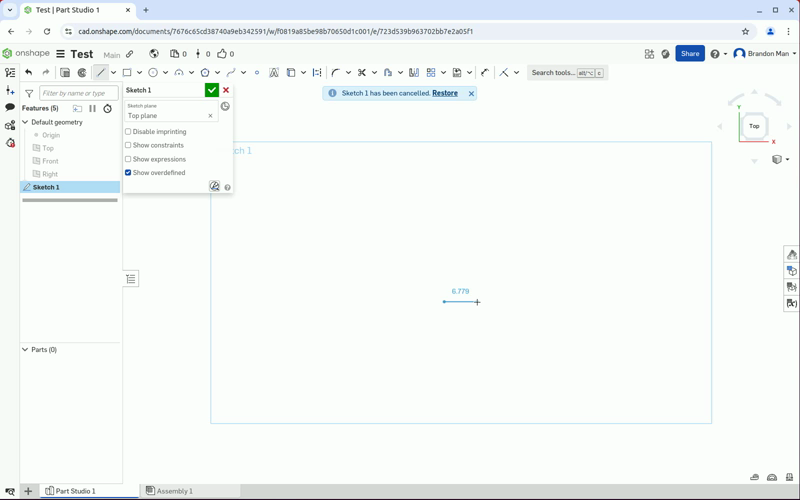
key_up(shift)
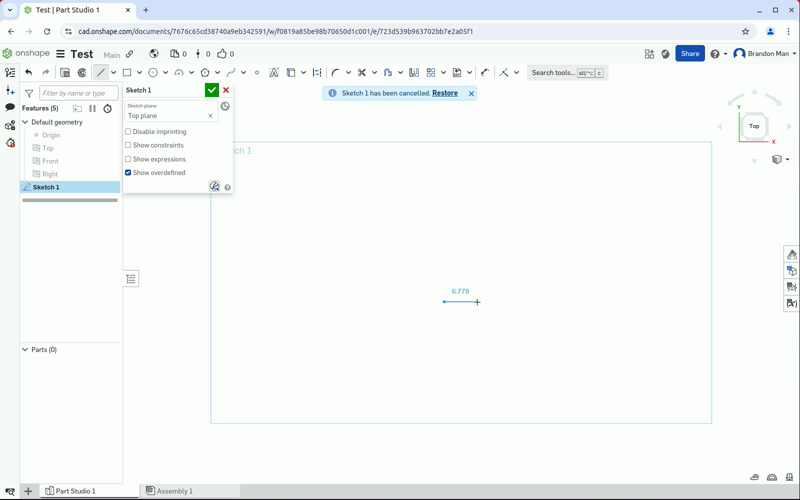
key_down(shift)
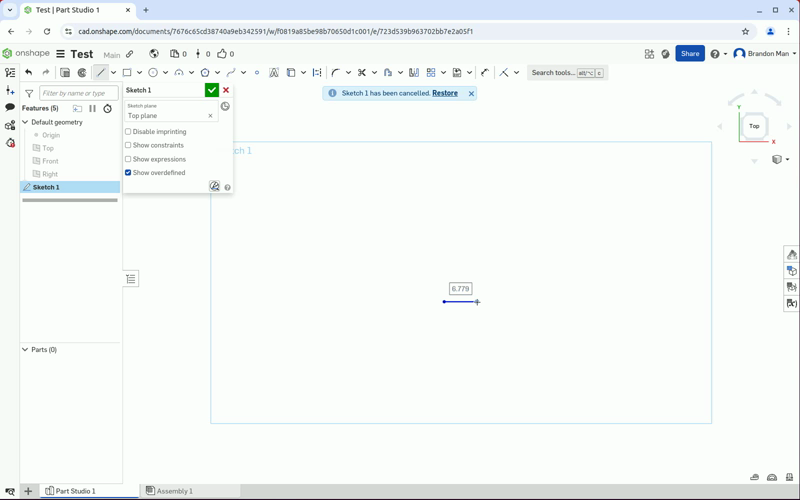
mouse_move(507, 301)
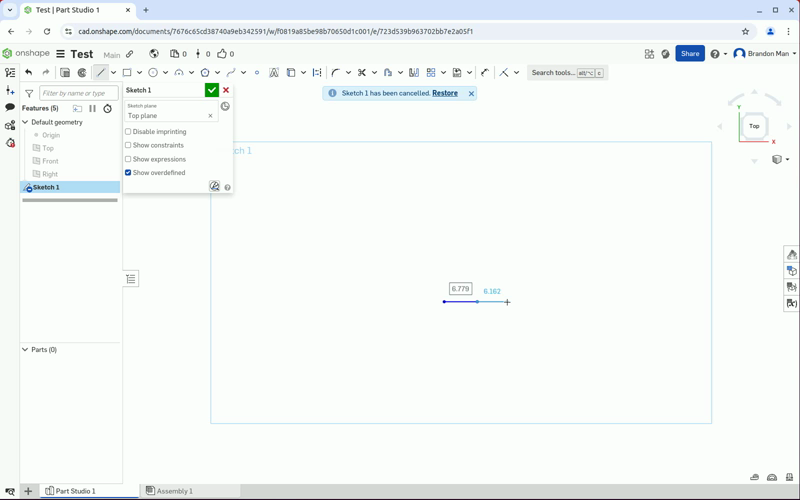
mouse_move(477, 262)
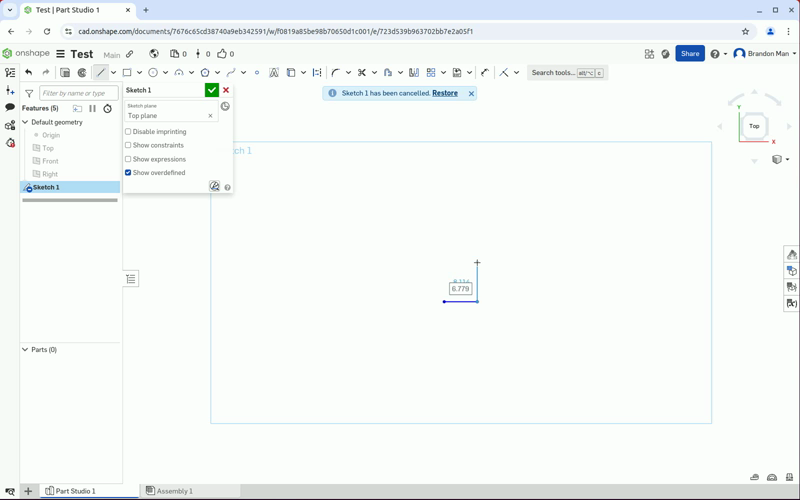
click(477, 262)
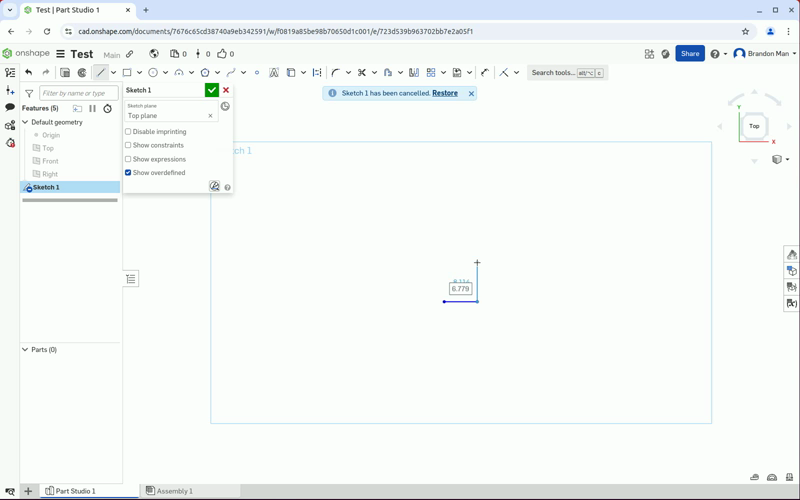
key_up(shift)
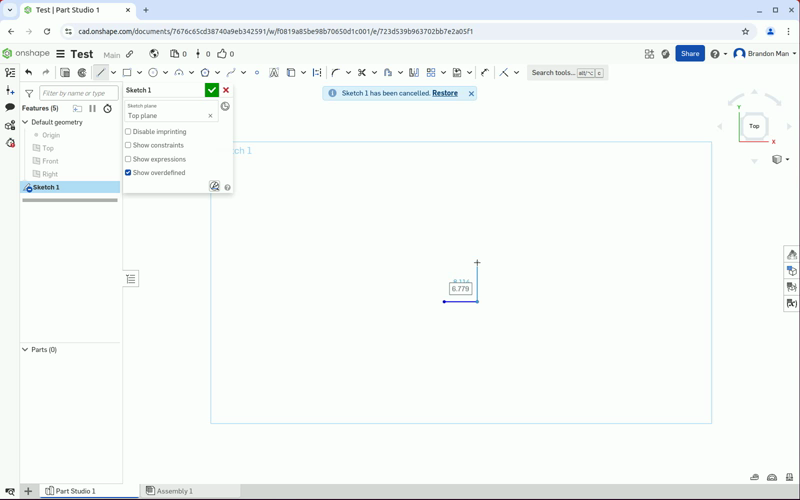
key_down(shift)
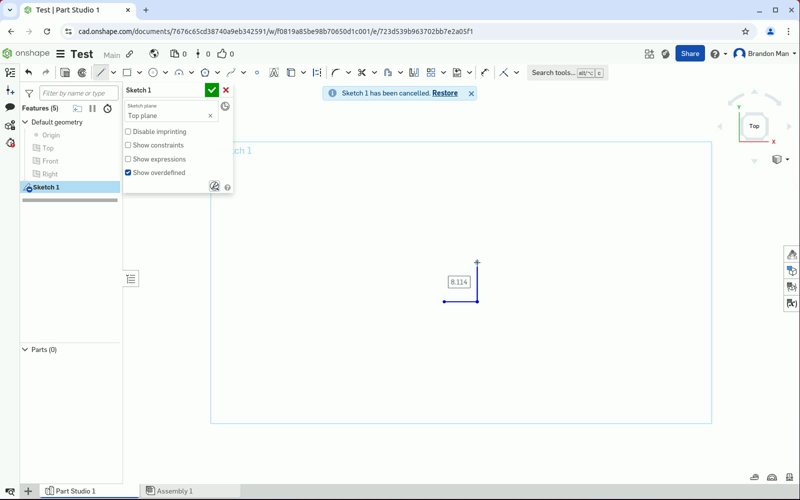
mouse_move(507, 262)
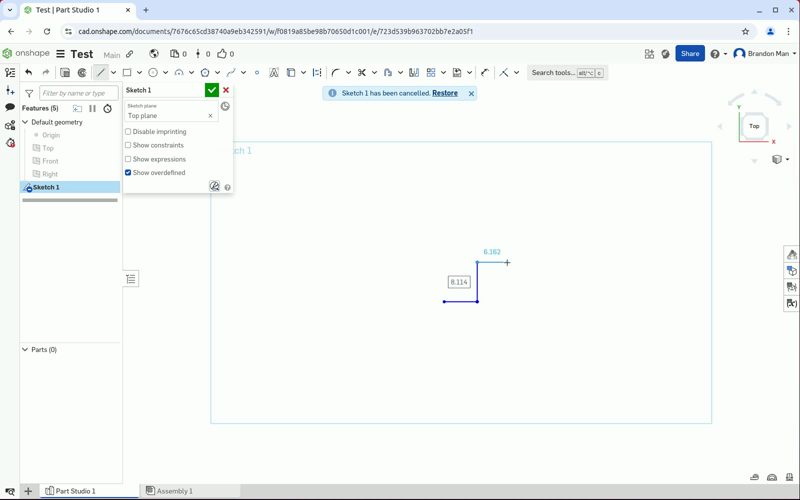
mouse_move(444, 262)
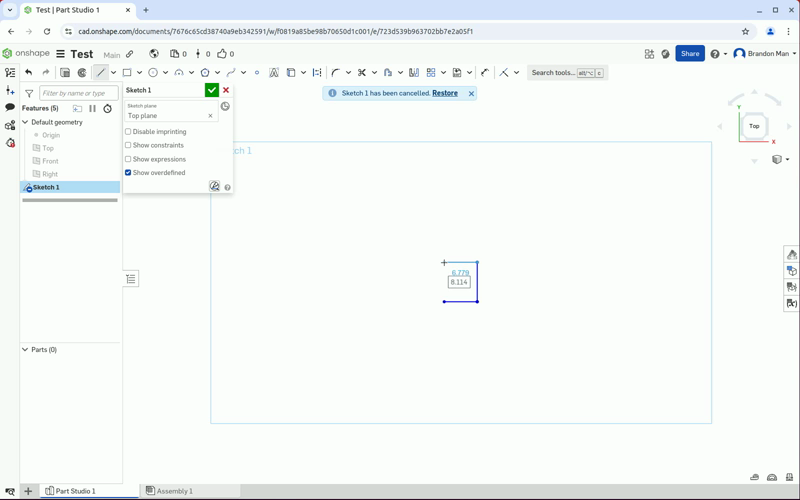
click(444, 262)
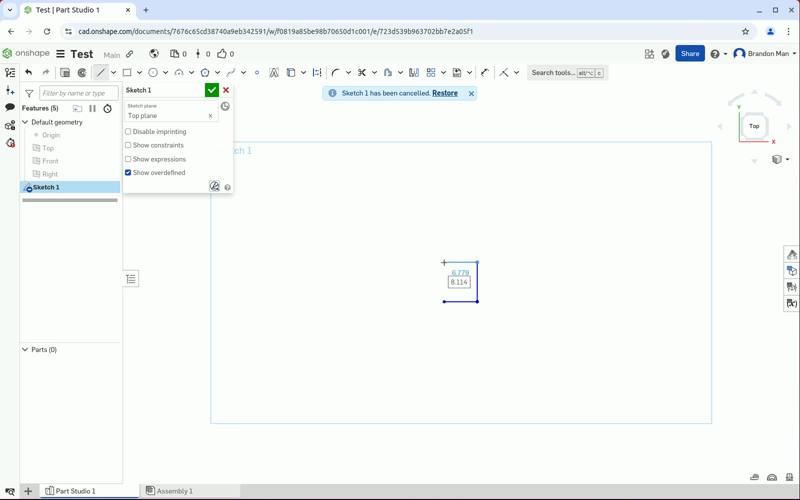
key_up(shift)
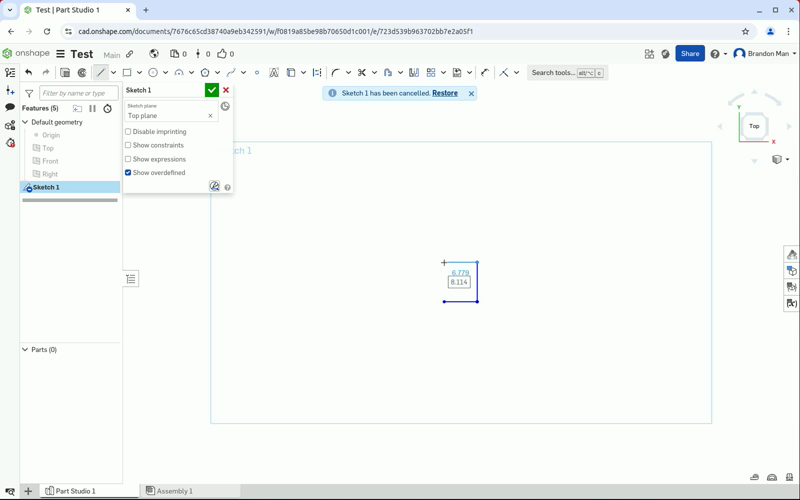
mouse_move(474, 262)
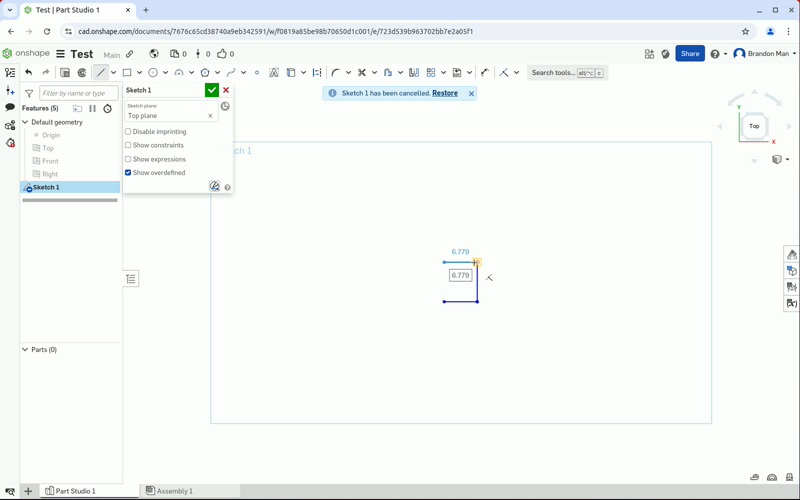
key_down(shift)
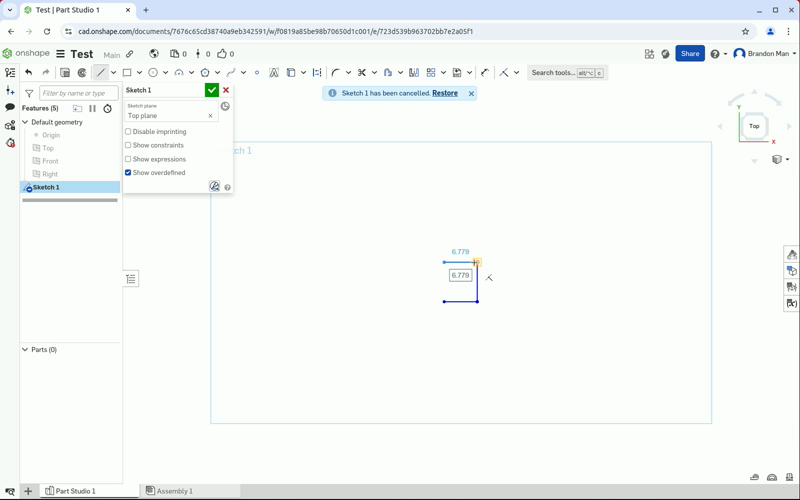
mouse_move(444, 301)
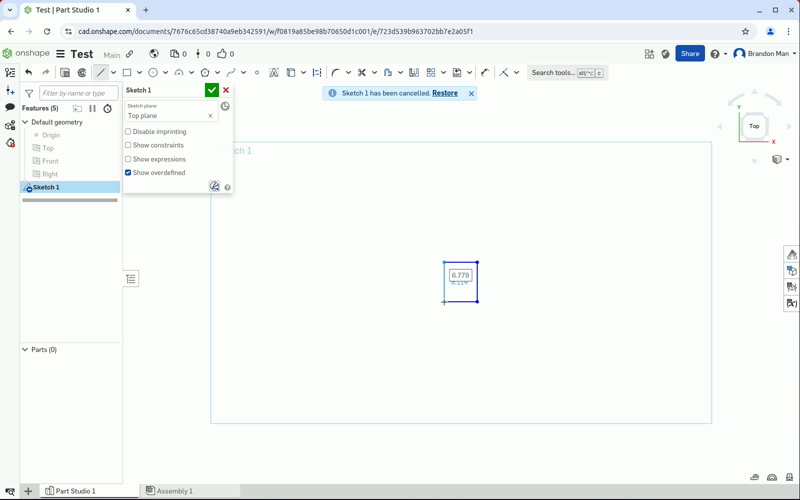
key_up(shift)
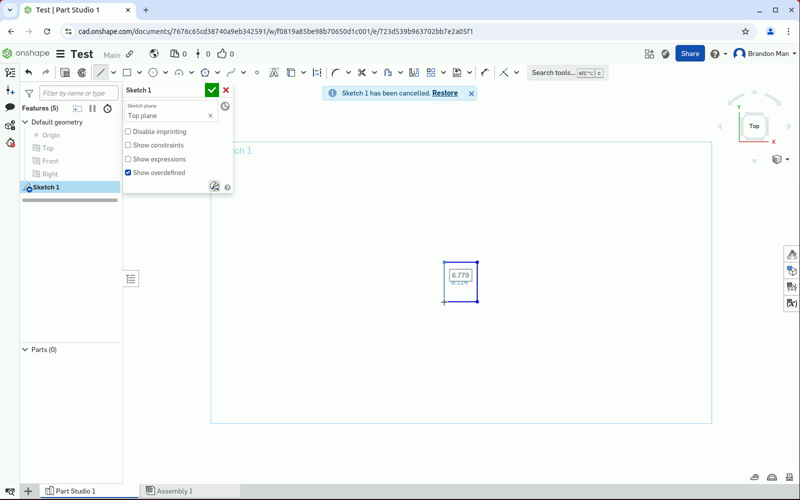
click(444, 301)
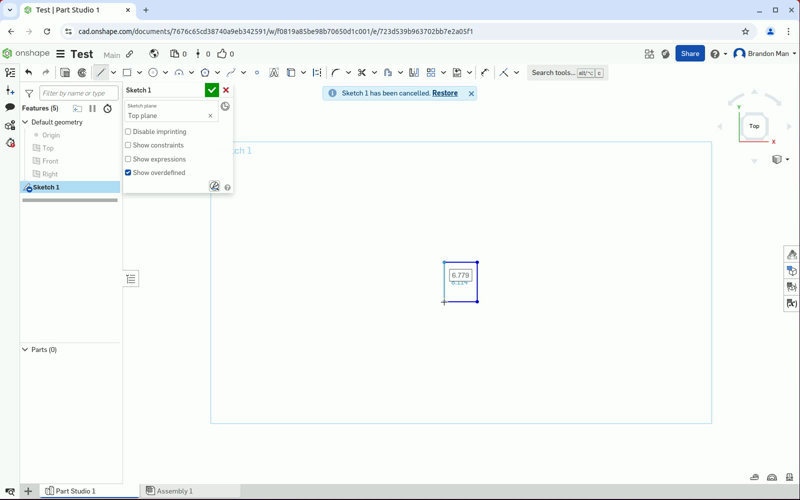
key(esc)
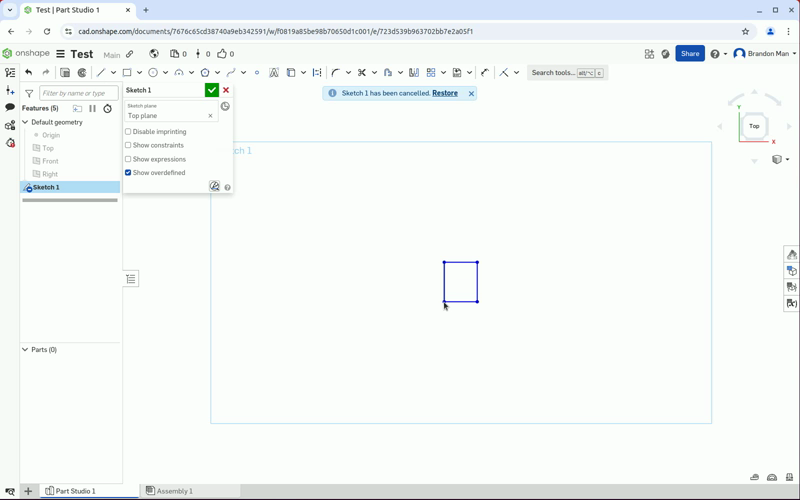
mouse_move(468, 279)
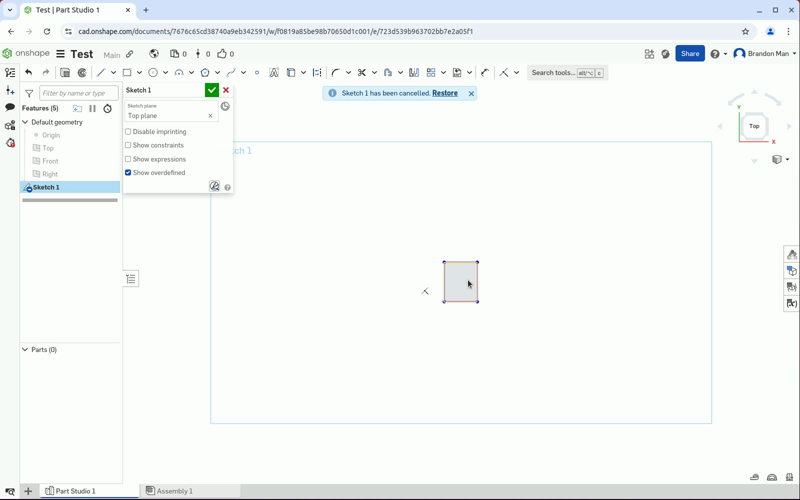
scroll(6)
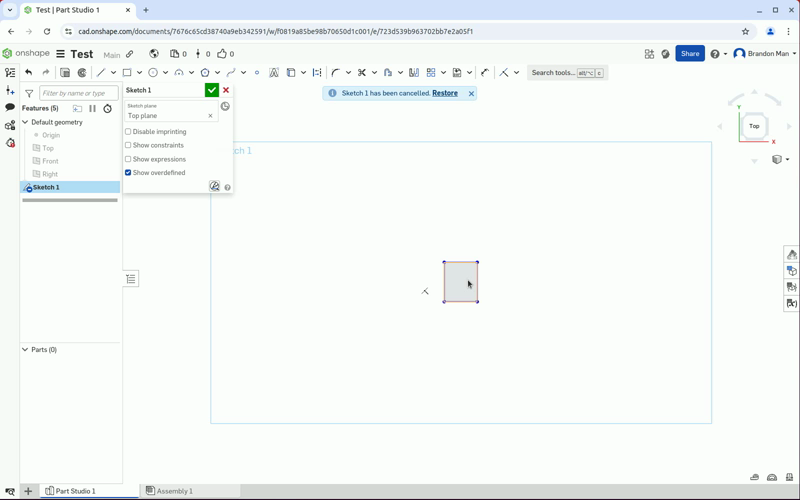
scroll(6)
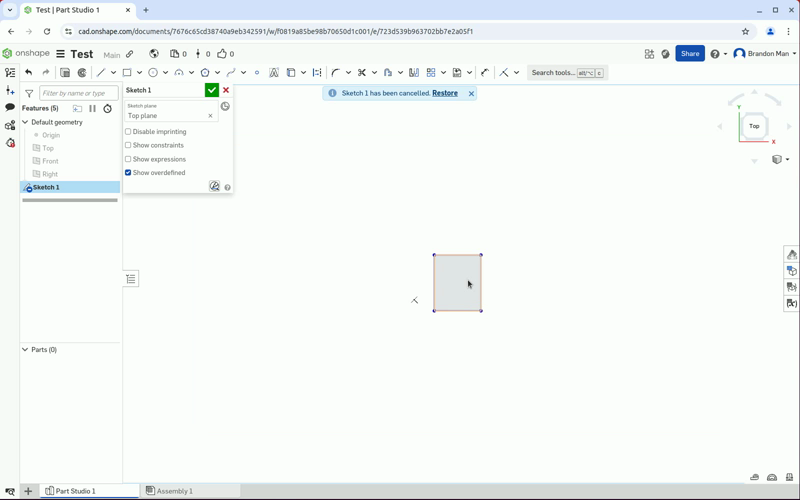
scroll(6)
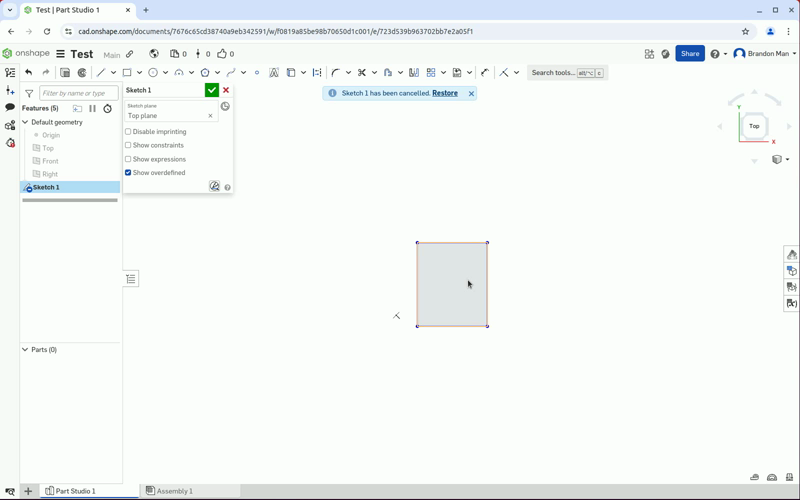
scroll(6)
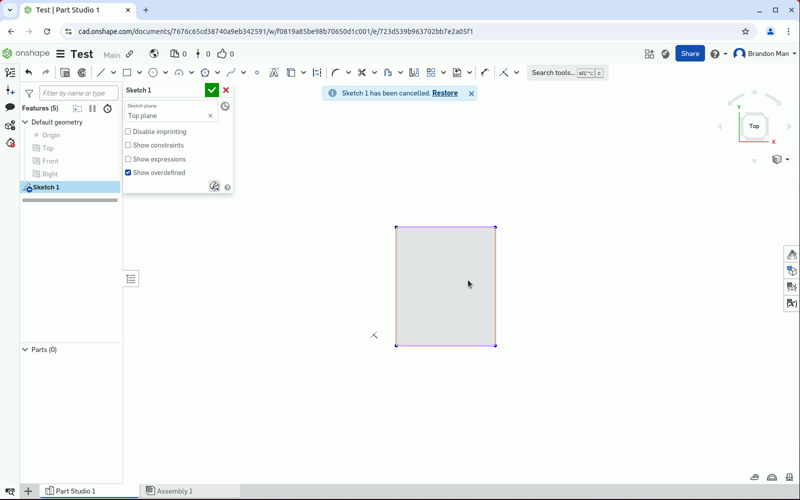
scroll(6)
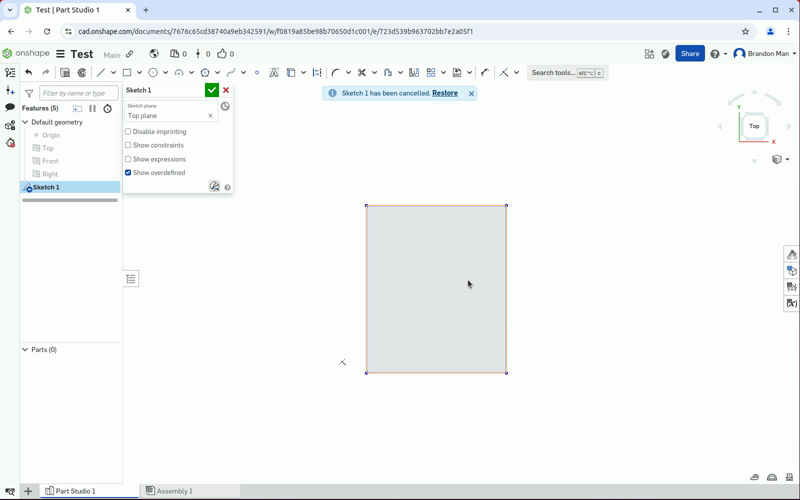
scroll(6)
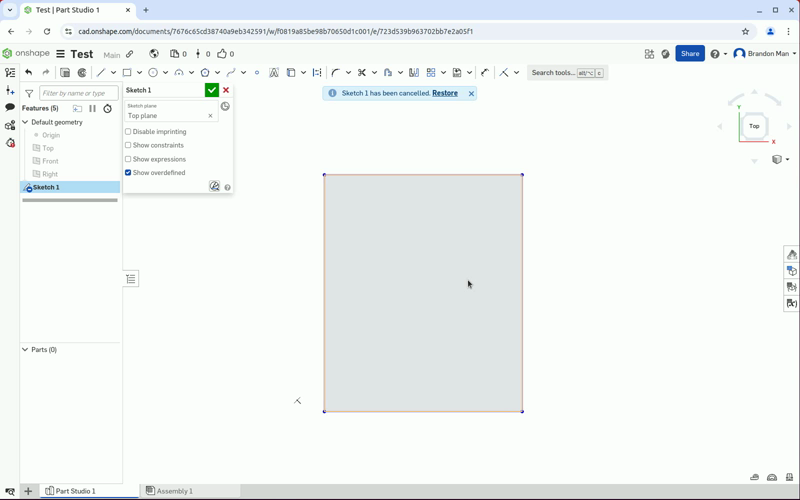
scroll(6)
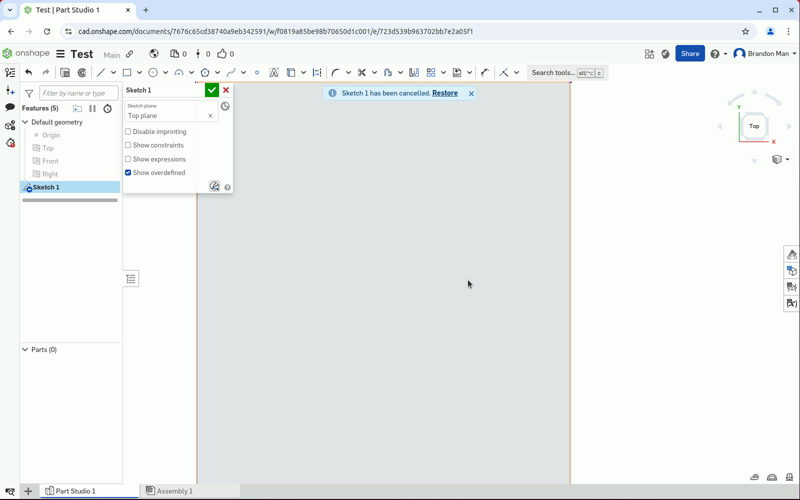
click(468, 279)
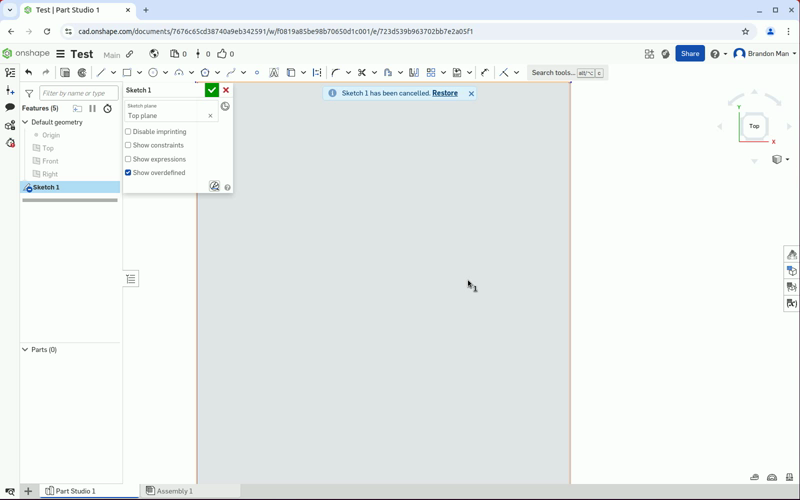
scroll(-6)
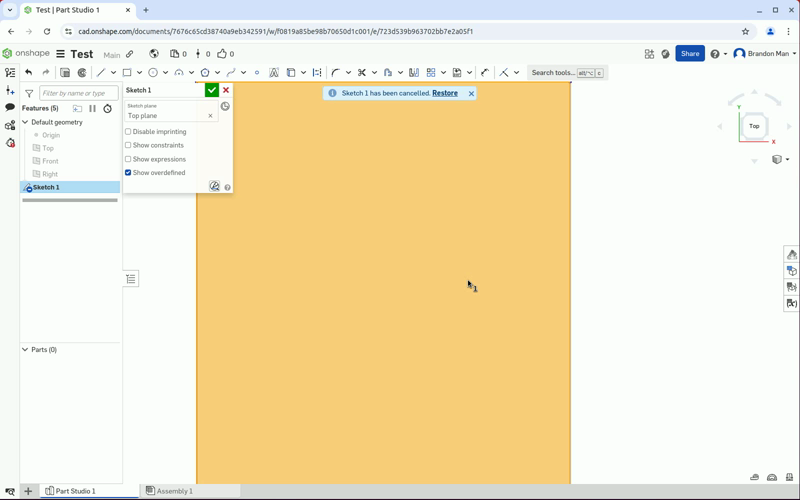
scroll(-6)
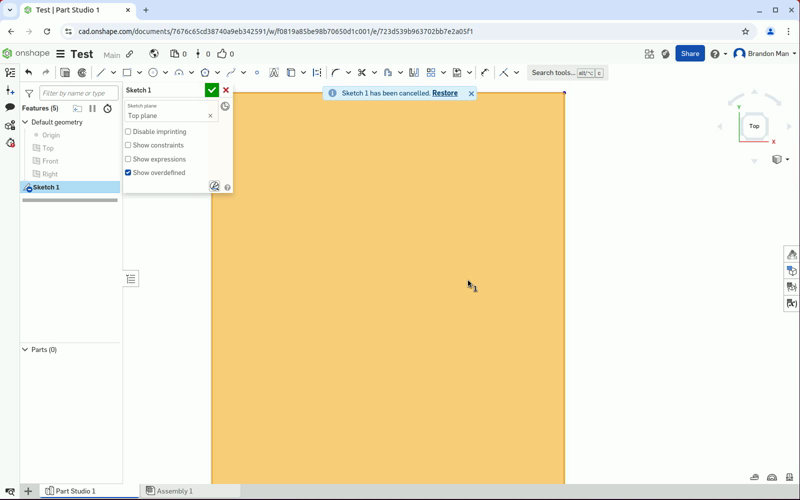
scroll(-6)
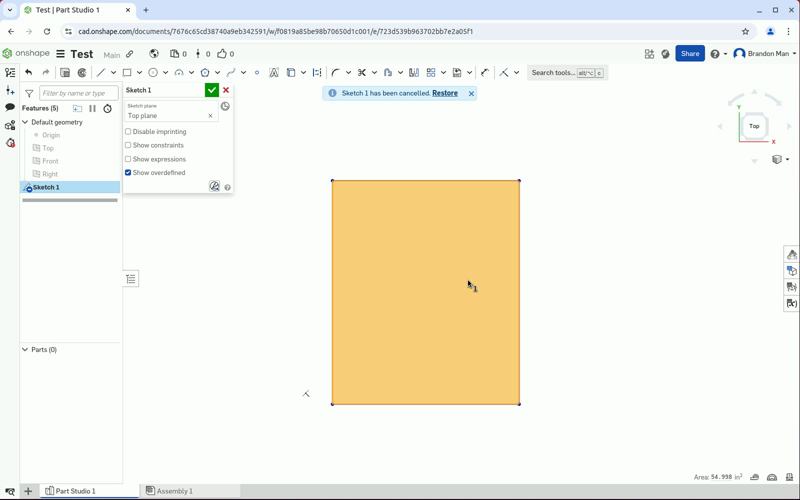
scroll(-6)
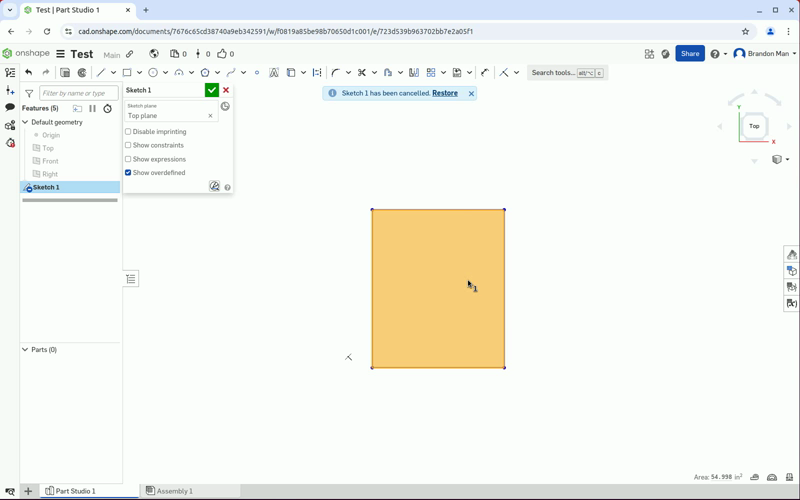
scroll(-6)
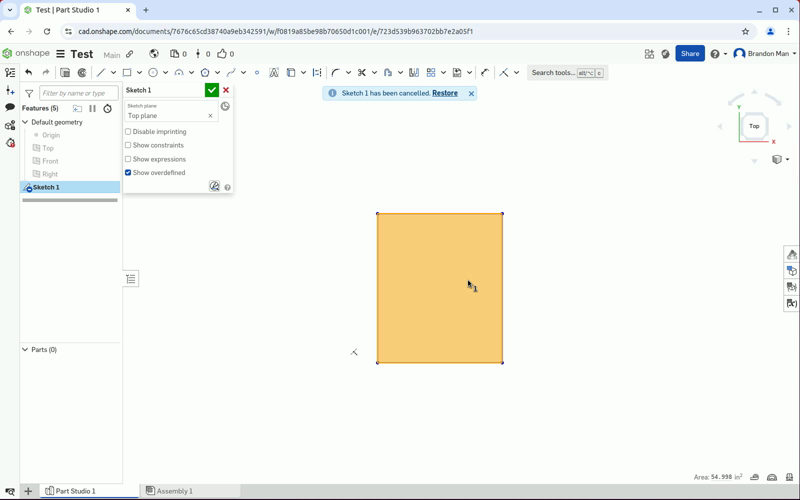
scroll(-6)
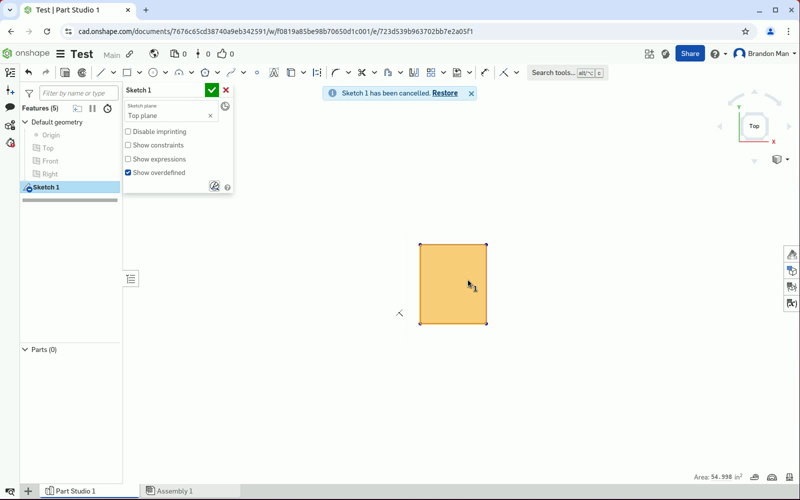
scroll(-6)
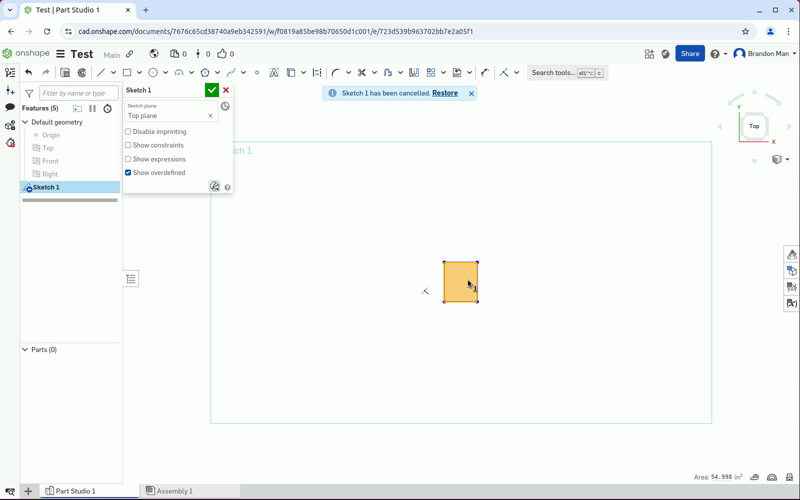
mouse_move(73, 352)
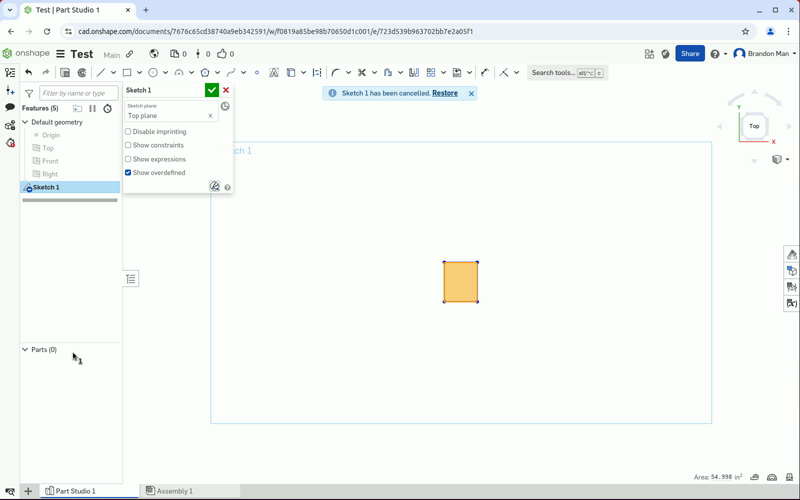
key(shift+y)
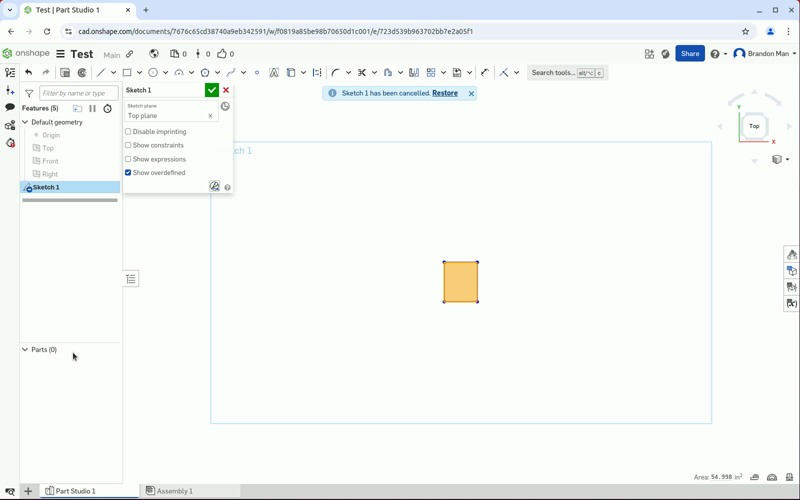
key(shift+e)
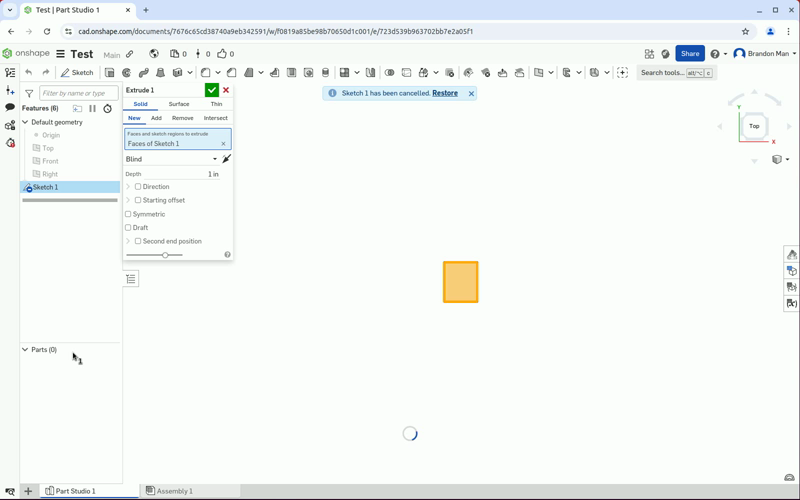
mouse_move(143, 106)
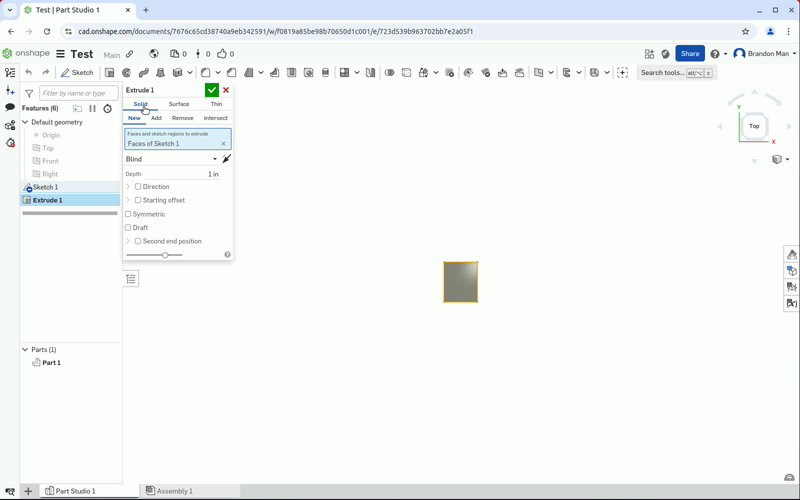
click(143, 106)
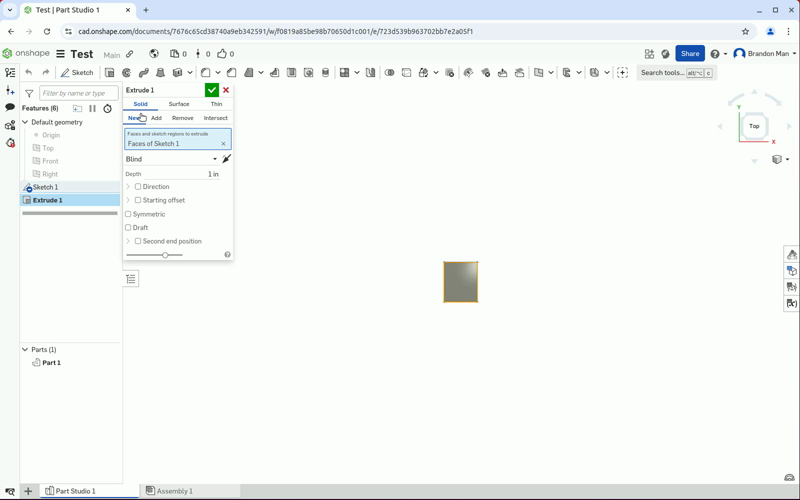
mouse_move(137, 120)
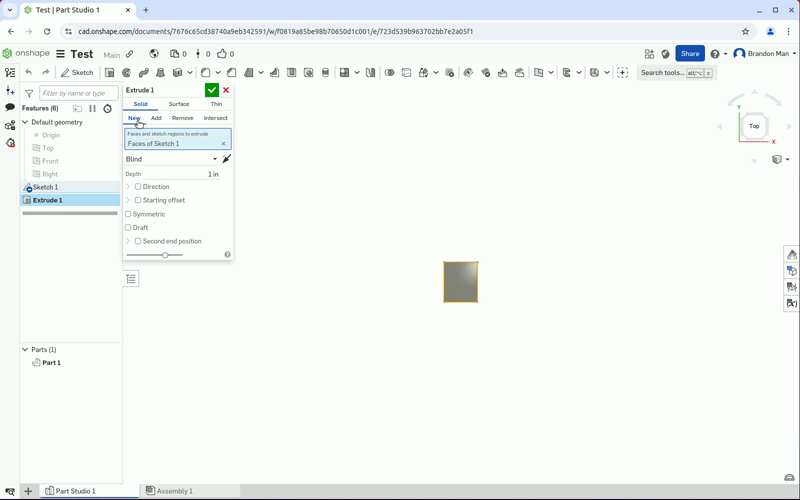
click(137, 120)
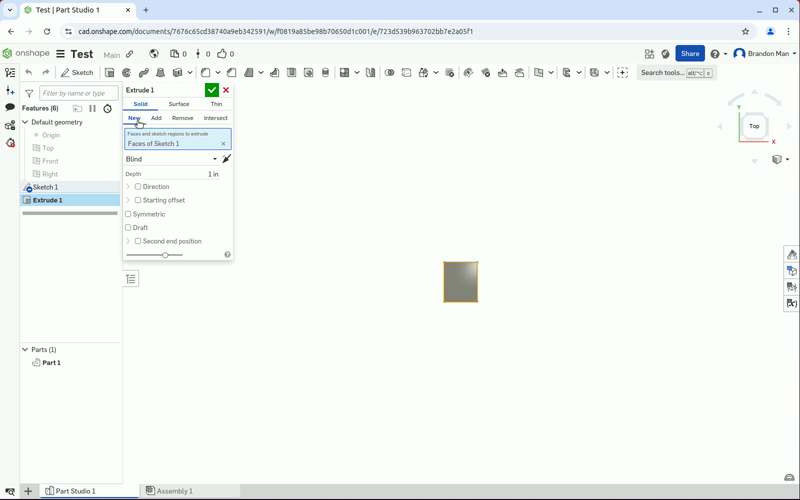
key(tab, 4)
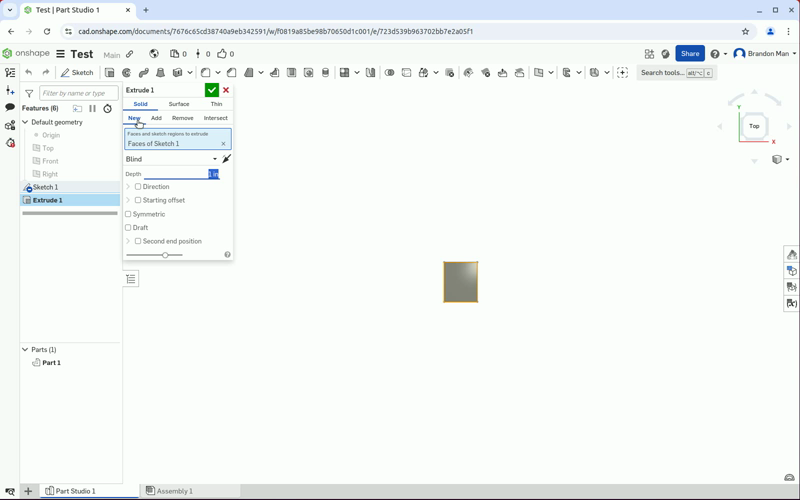
text(17.09)
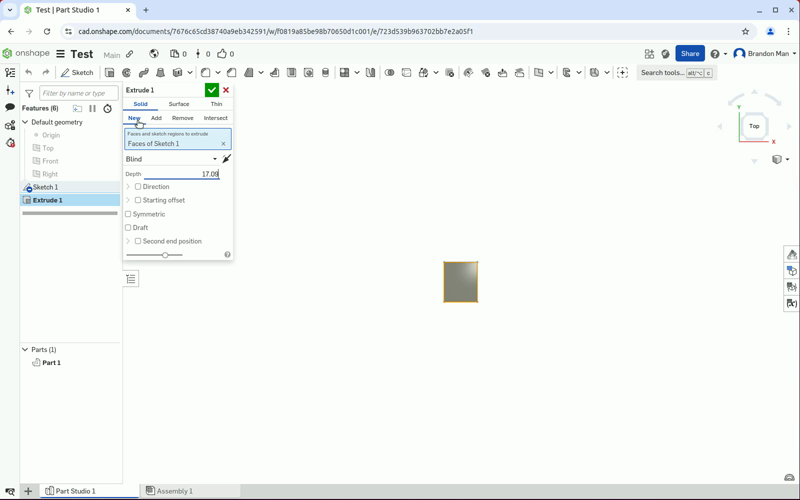
key(enter)
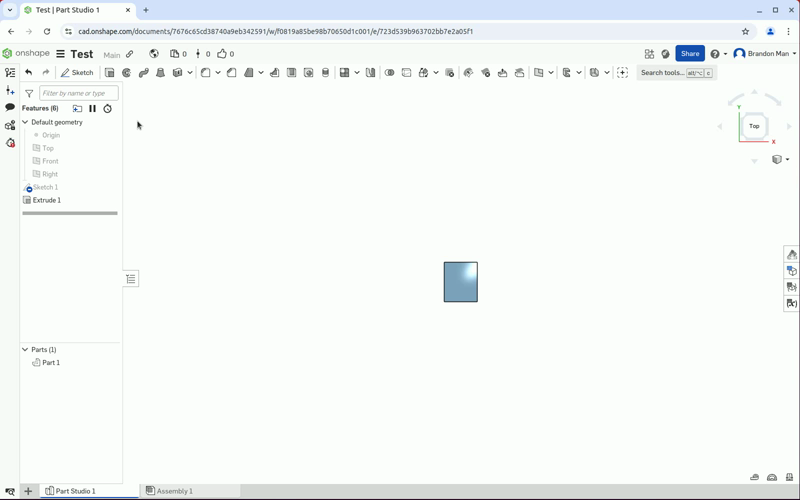
key(shift+h)
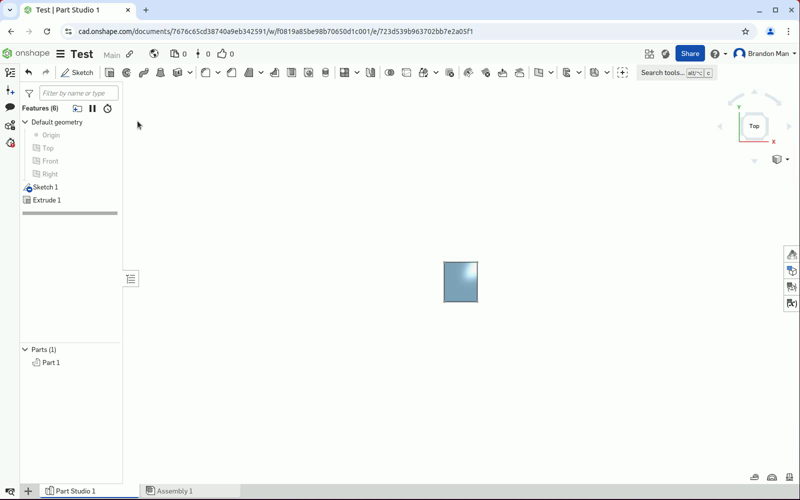
key(shift+h)
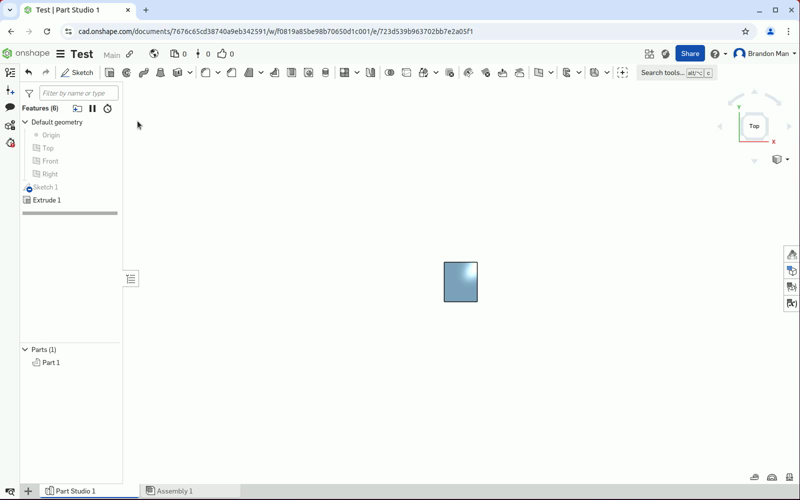
mouse_move(73, 189)
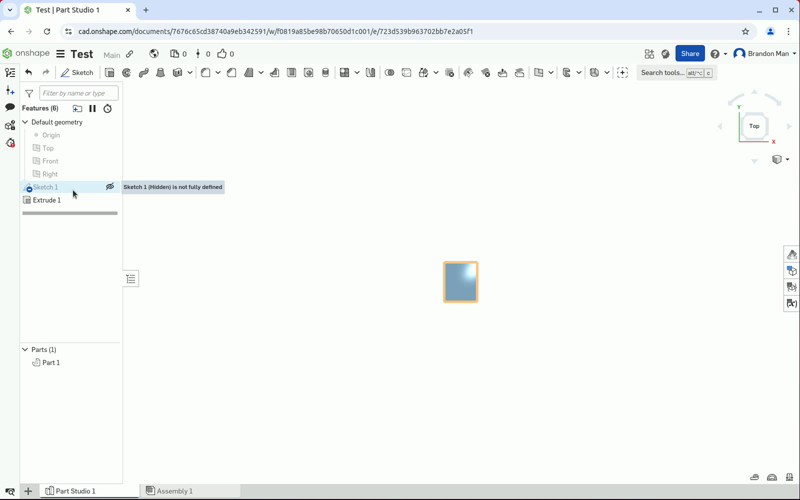
click(73, 189)
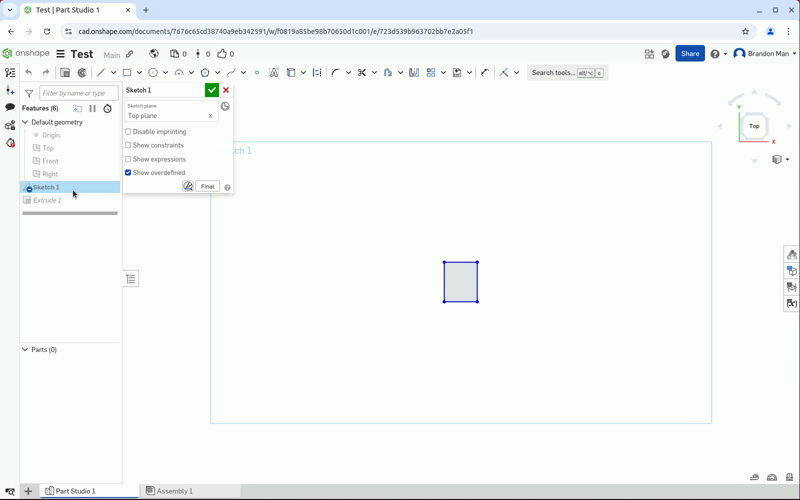
mouse_move(229, 92)
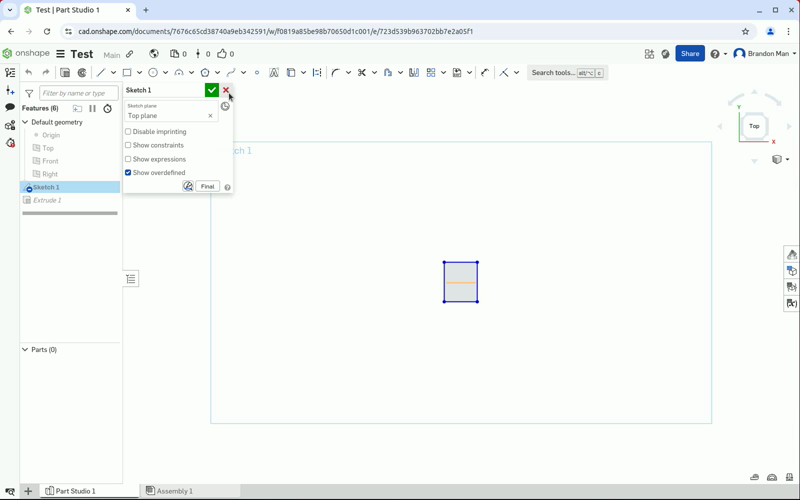
click(229, 92)
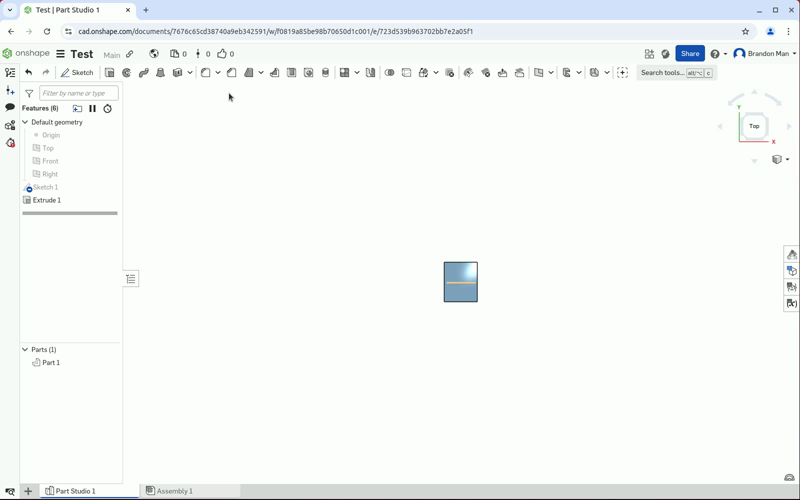
mouse_move(541, 75)
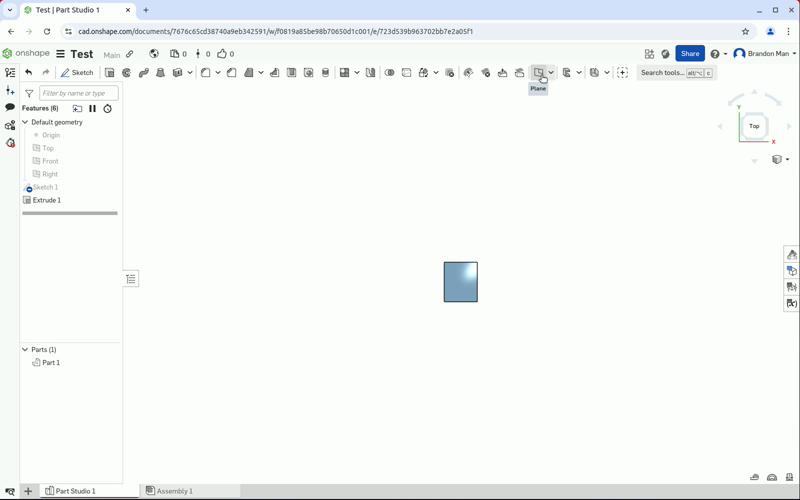
click(541, 75)
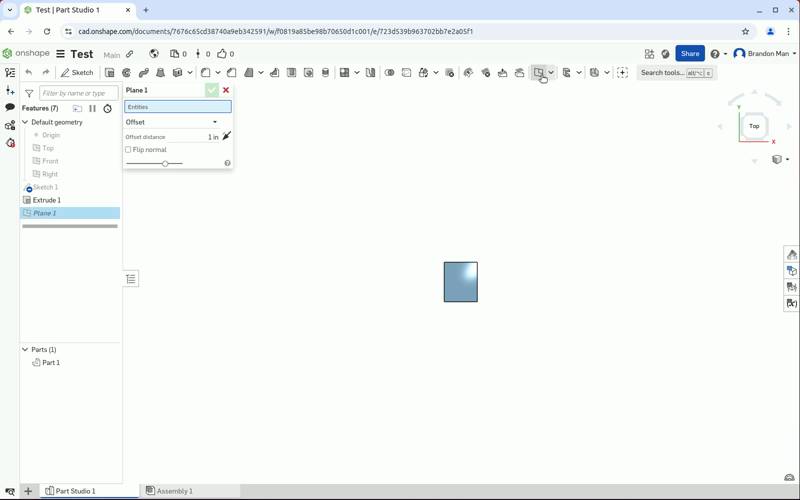
mouse_move(73, 150)
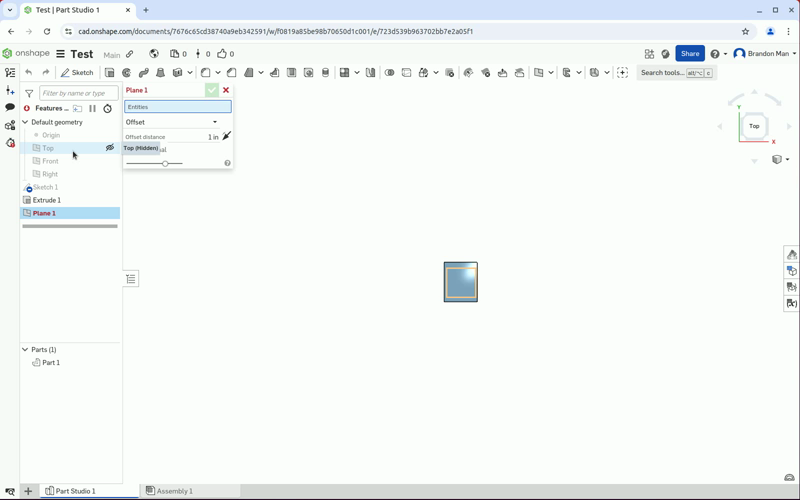
click(73, 150)
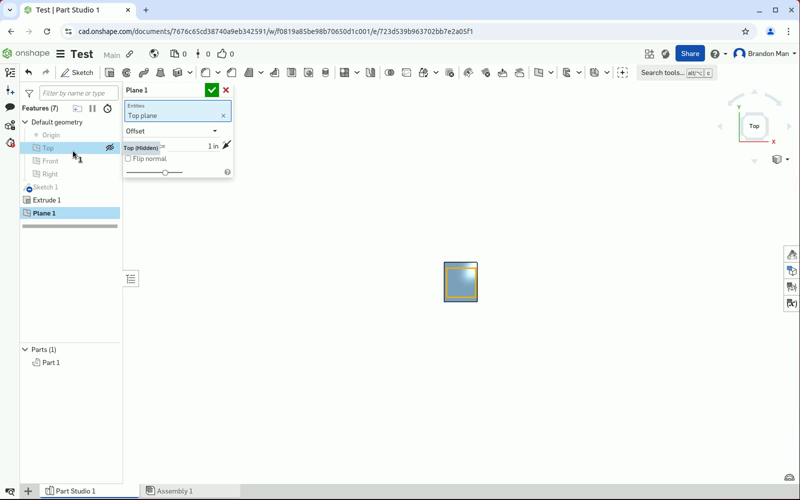
key(tab, 2)
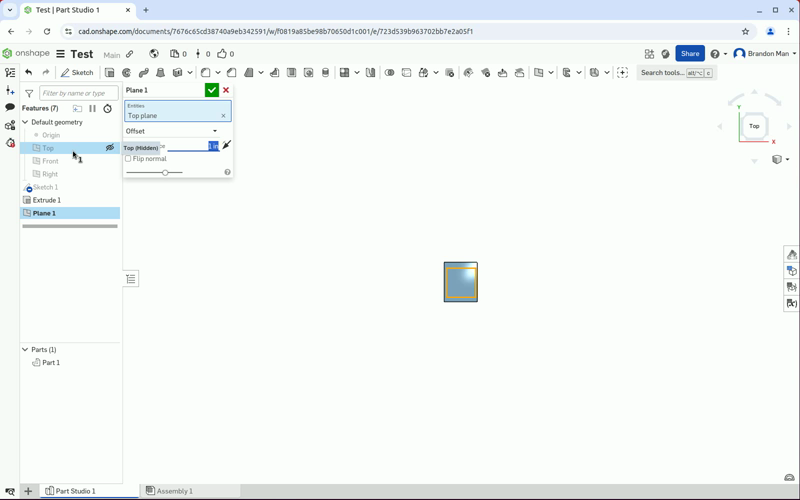
text(17.1)
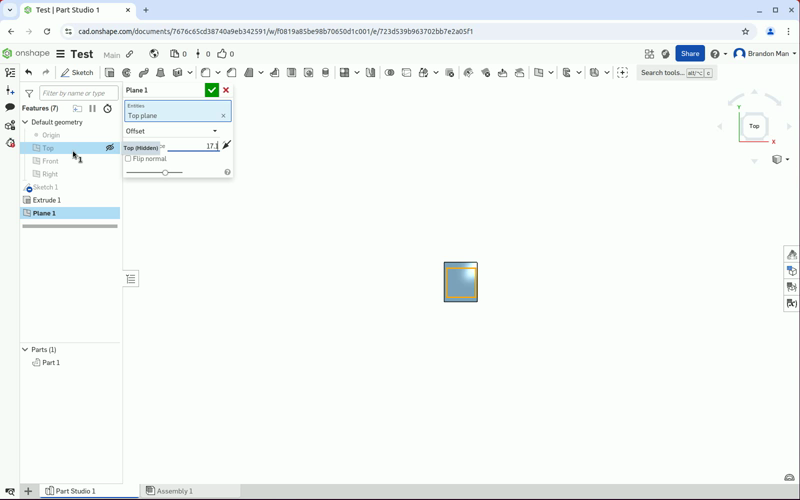
key(enter, 2)
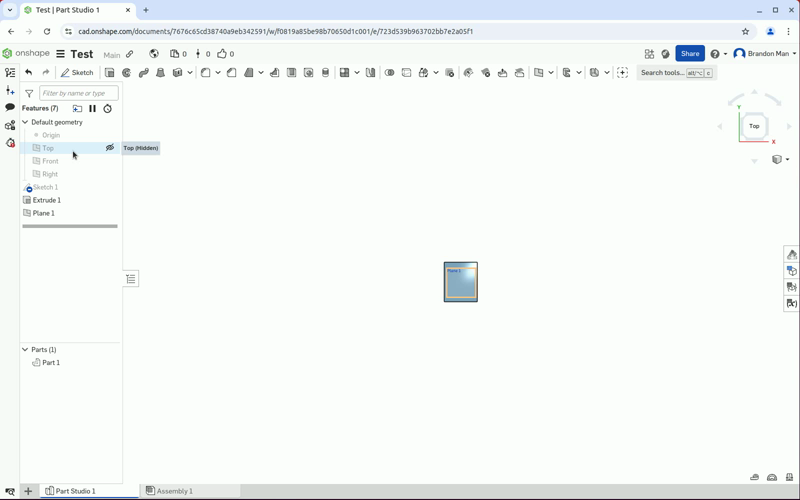
key(shift+s)
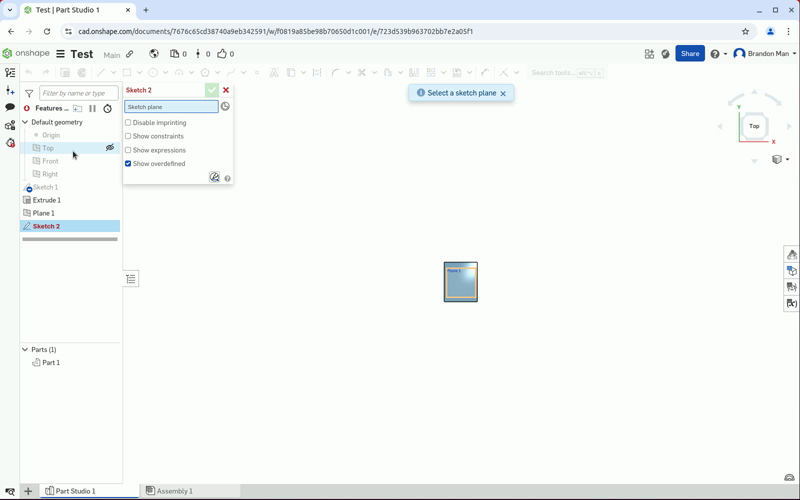
mouse_move(73, 215)
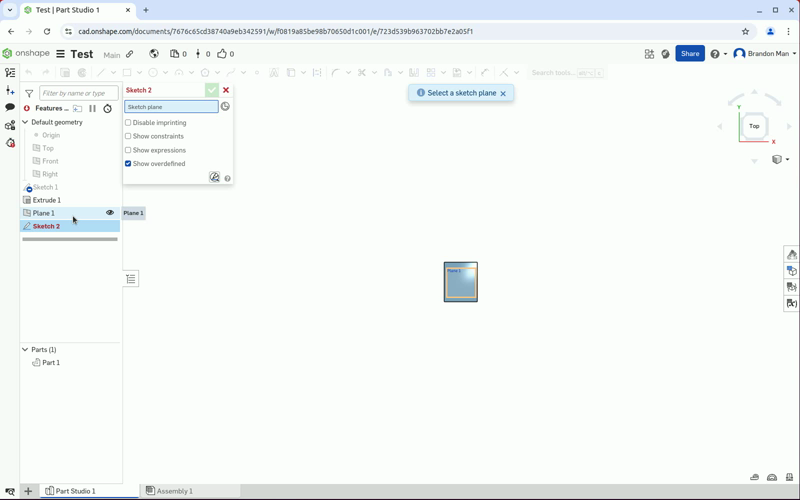
click(73, 215)
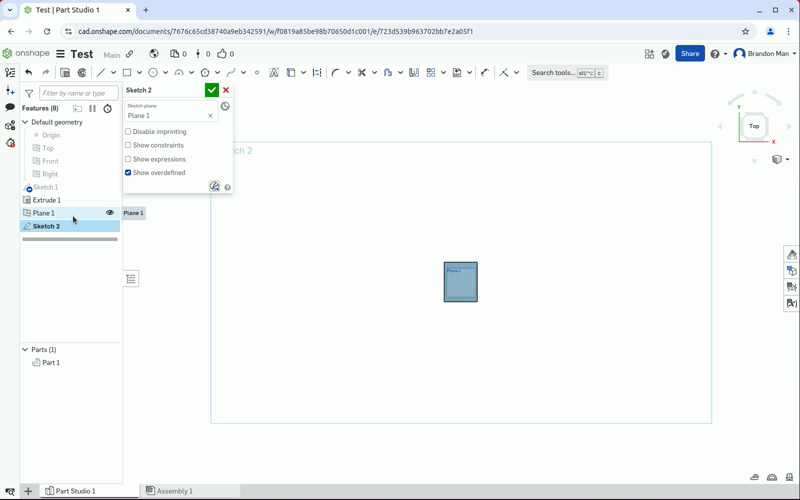
mouse_move(73, 352)
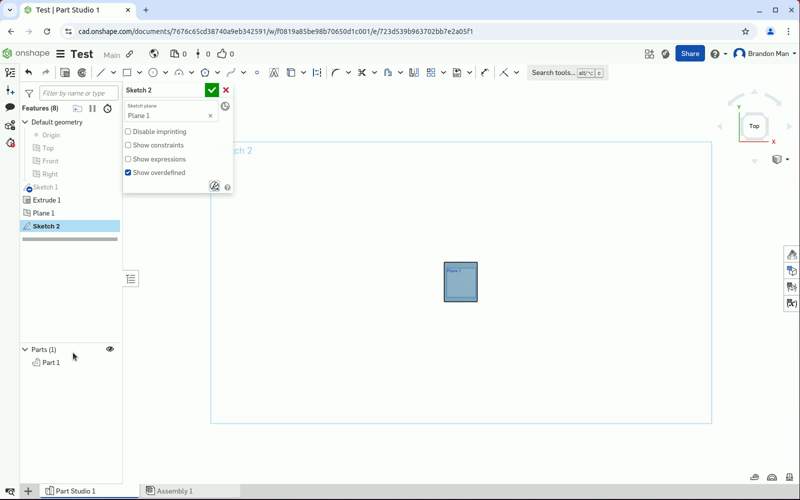
key(y)
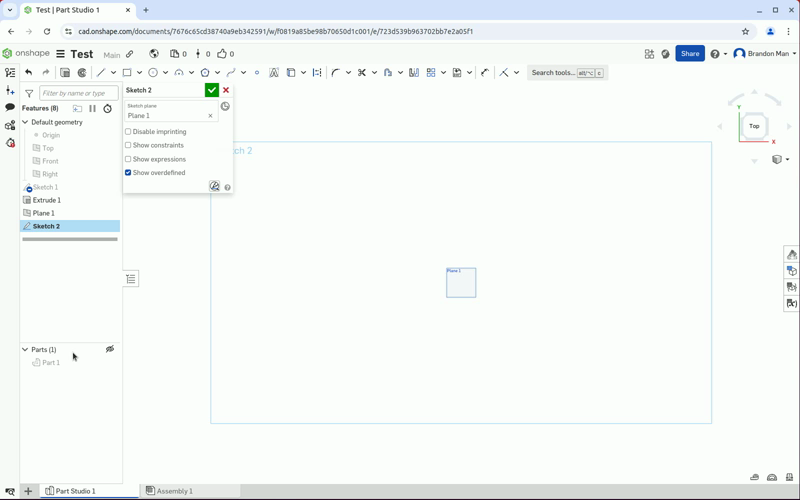
key(c)
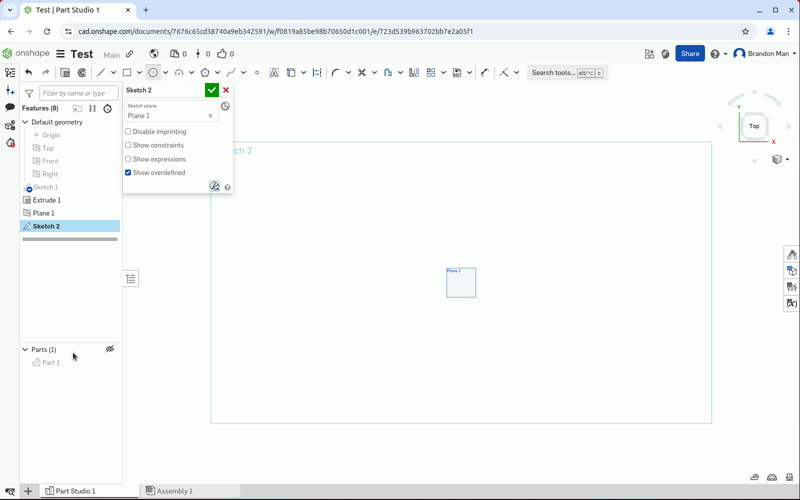
key_down(shift)
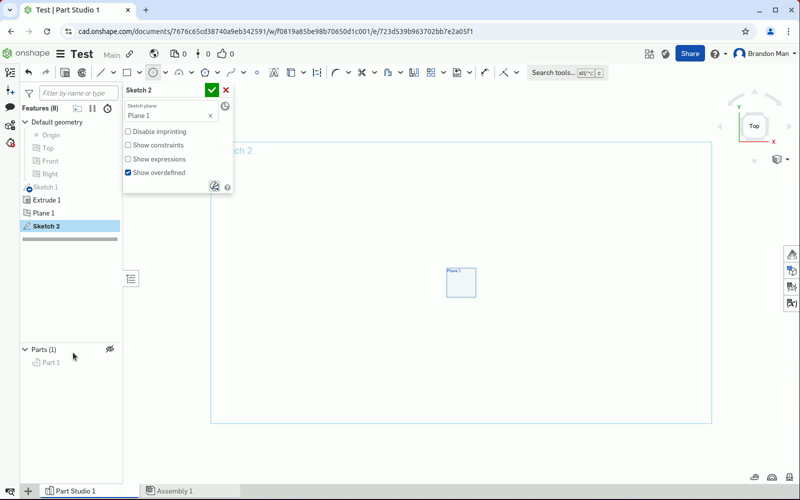
mouse_move(461, 282)
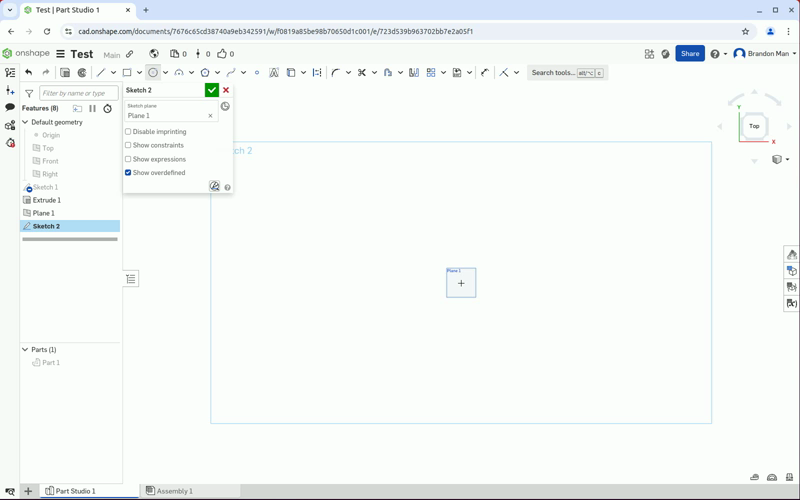
click(461, 282)
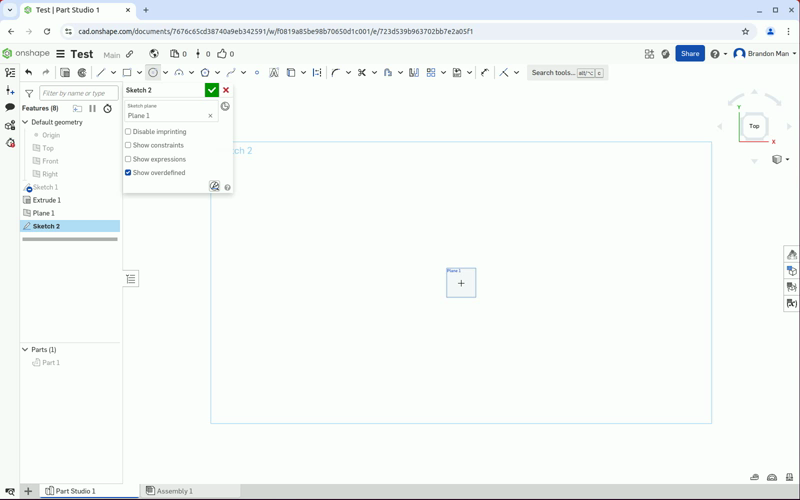
key_up(shift)
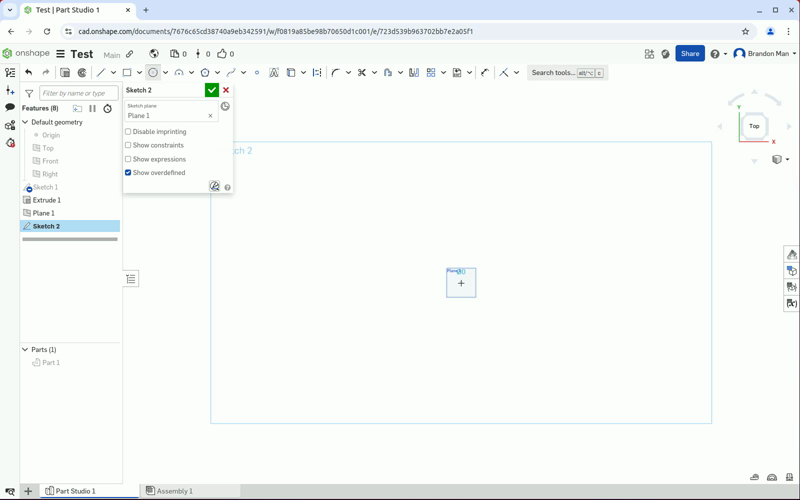
mouse_move(466, 282)
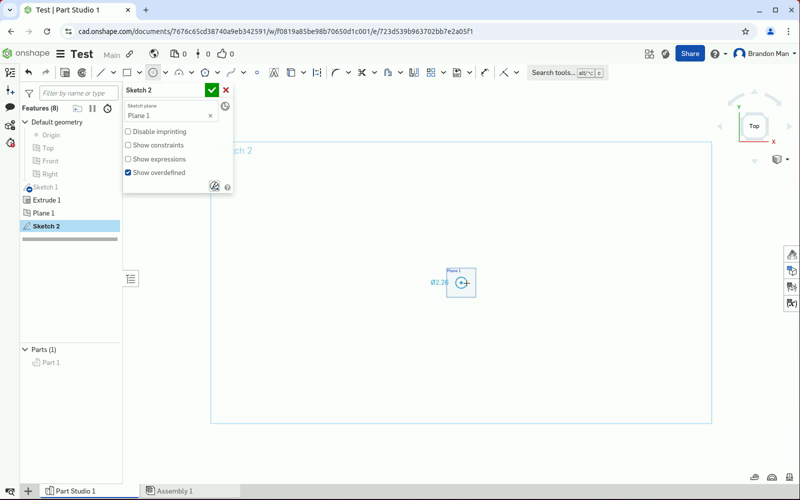
click(466, 282)
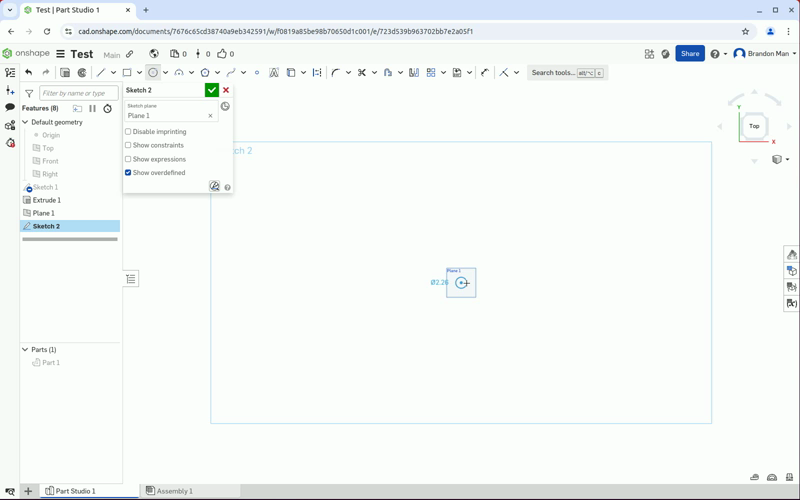
key(esc)
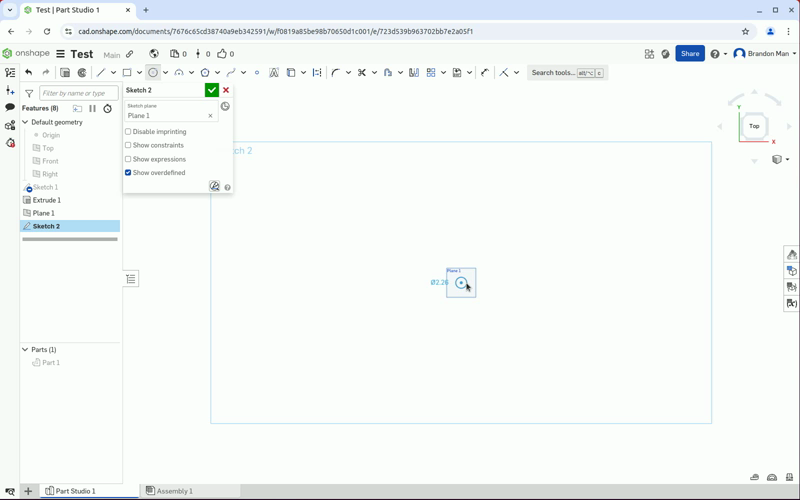
mouse_move(461, 282)
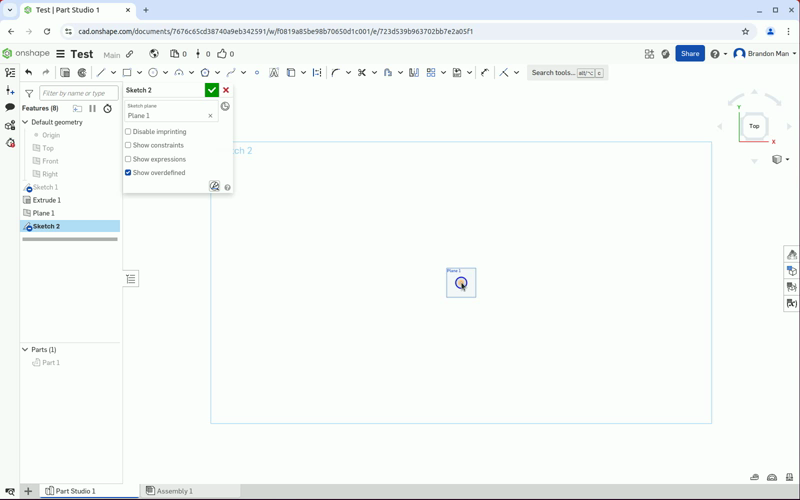
scroll(6)
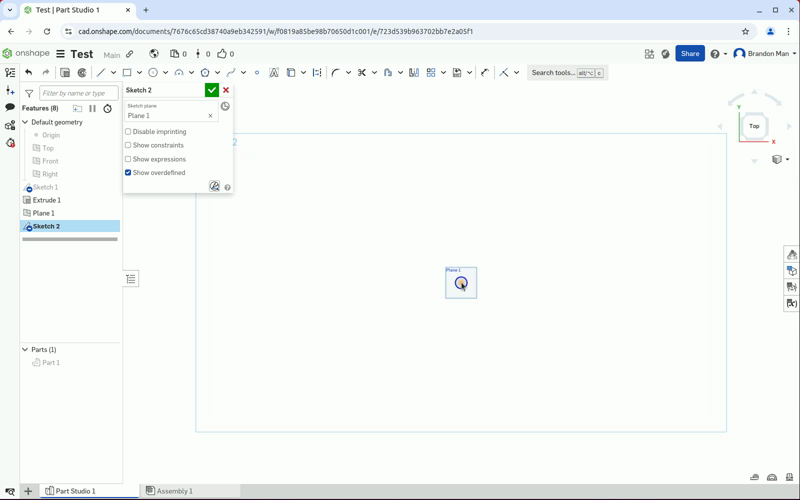
scroll(6)
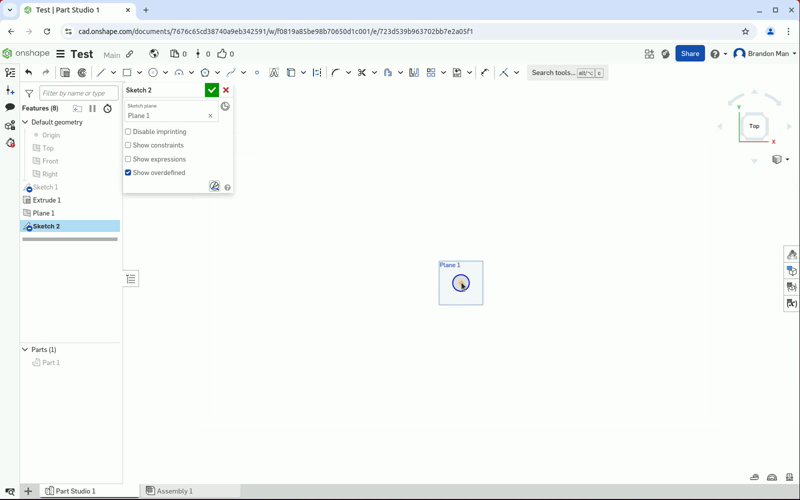
scroll(6)
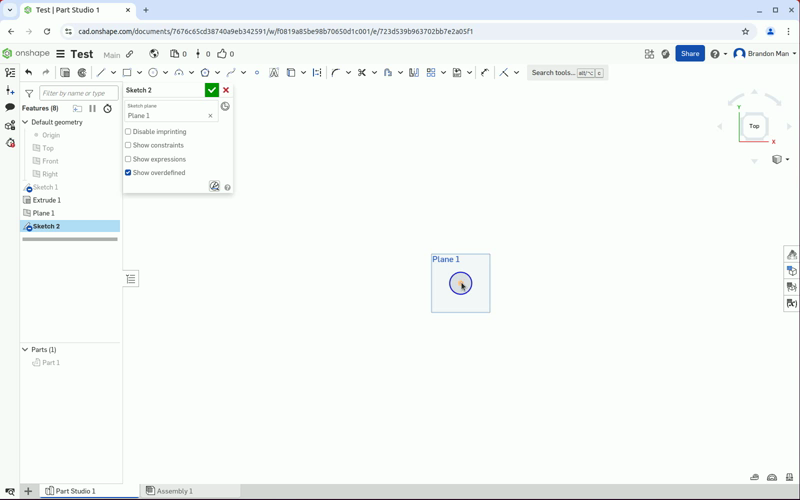
scroll(6)
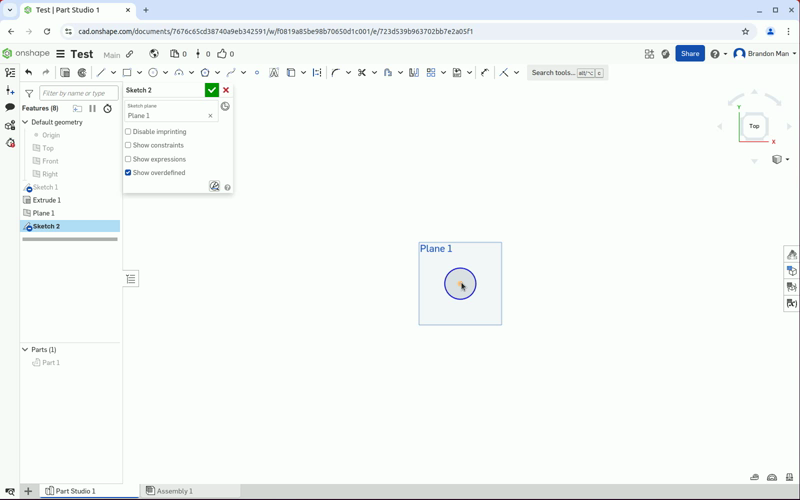
scroll(6)
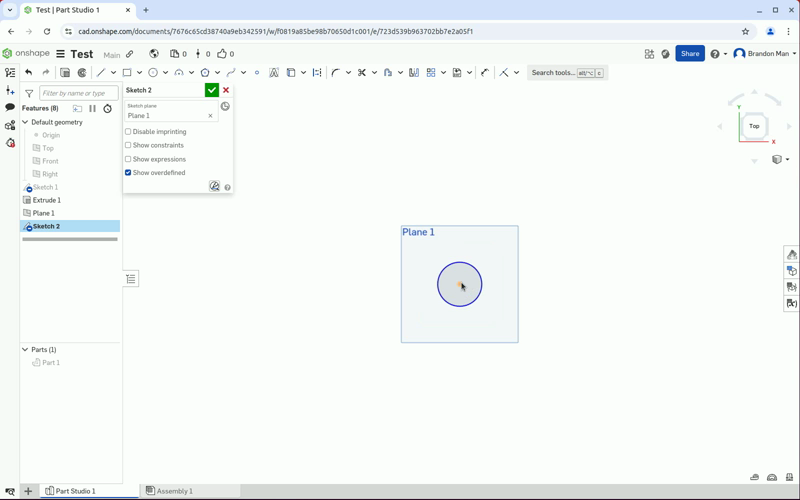
scroll(6)
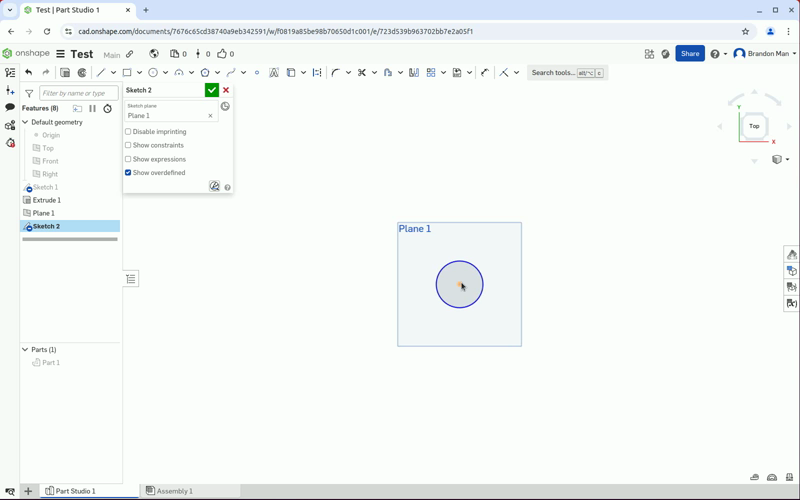
scroll(6)
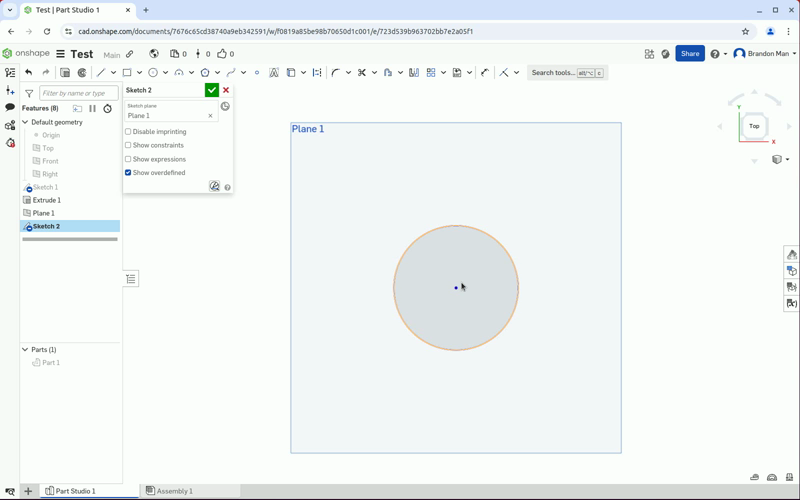
click(461, 282)
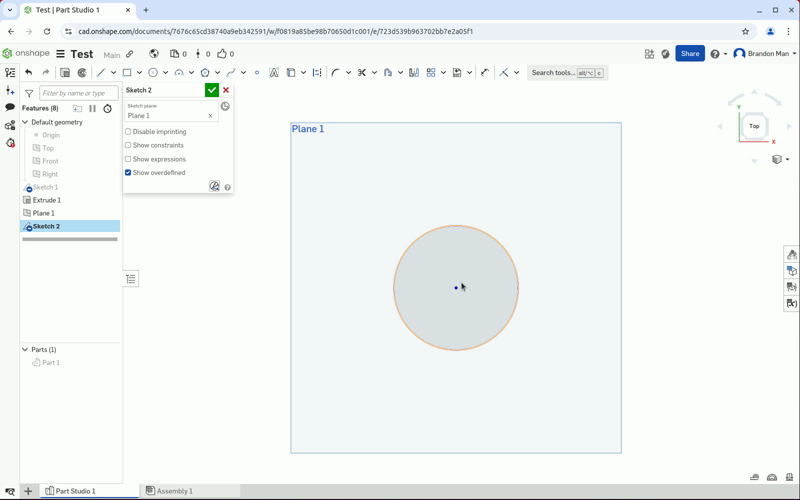
scroll(-6)
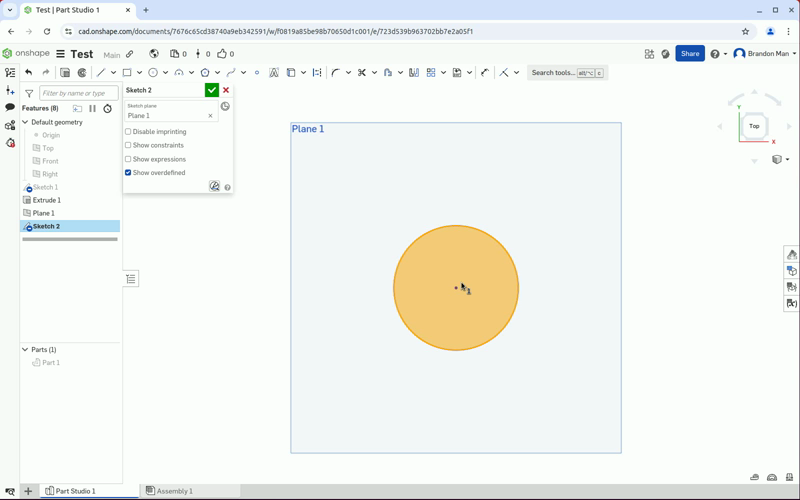
scroll(-6)
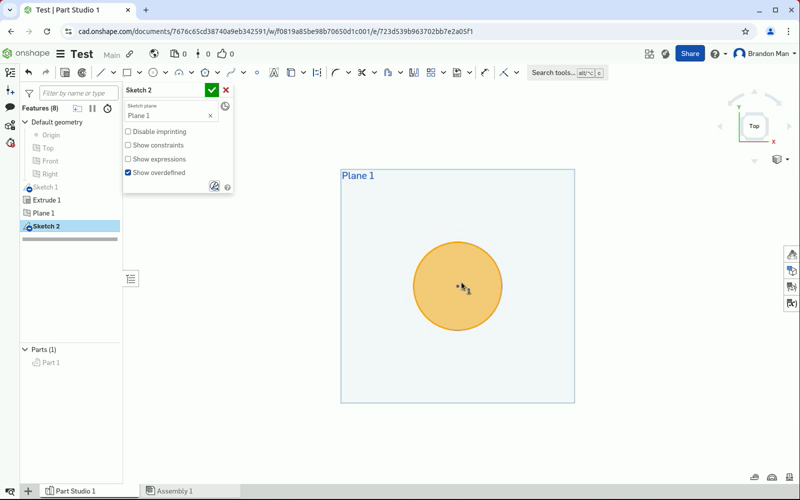
scroll(-6)
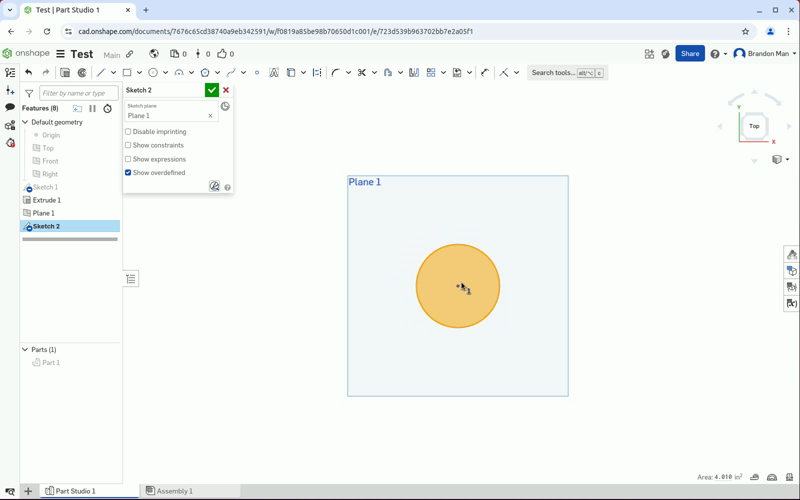
scroll(-6)
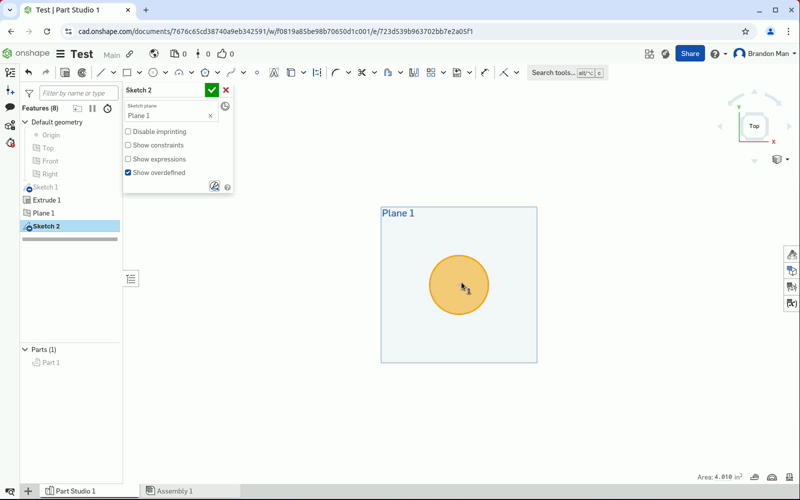
scroll(-6)
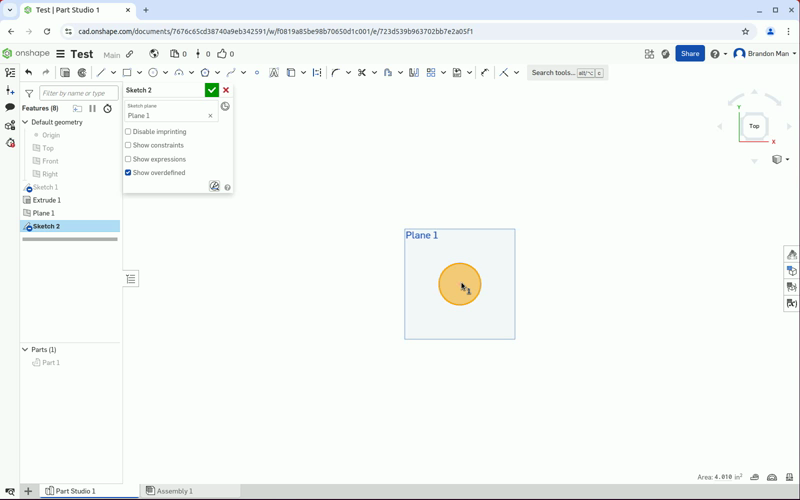
scroll(-6)
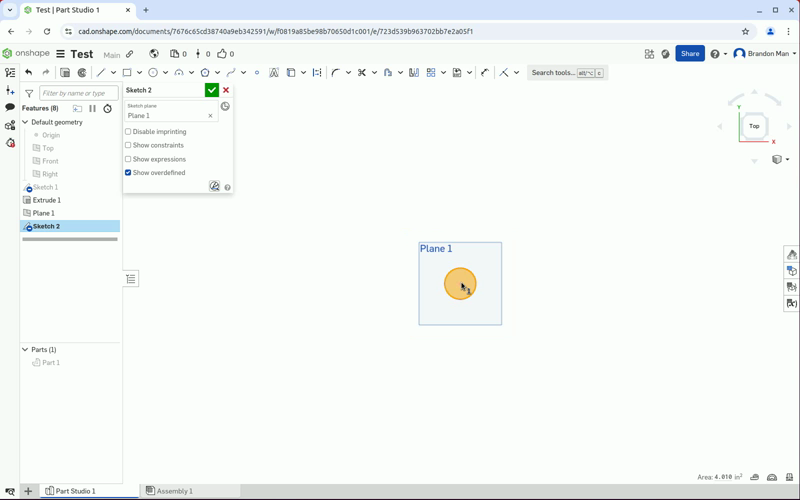
scroll(-6)
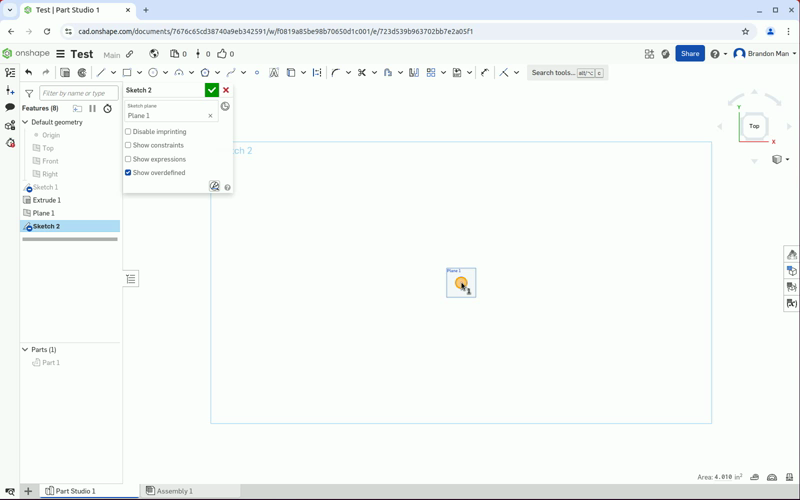
mouse_move(73, 352)
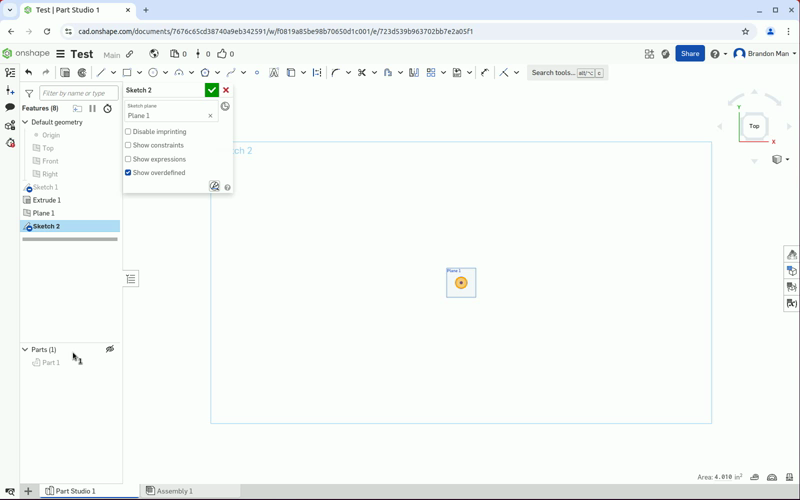
key(shift+y)
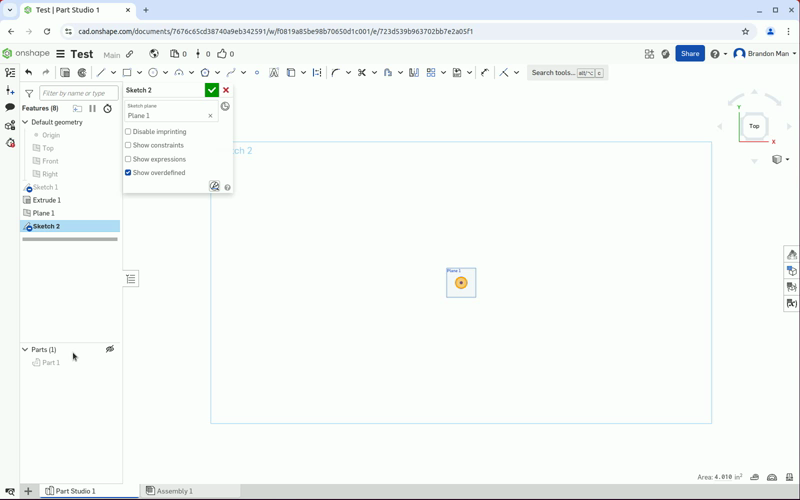
key(shift+e)
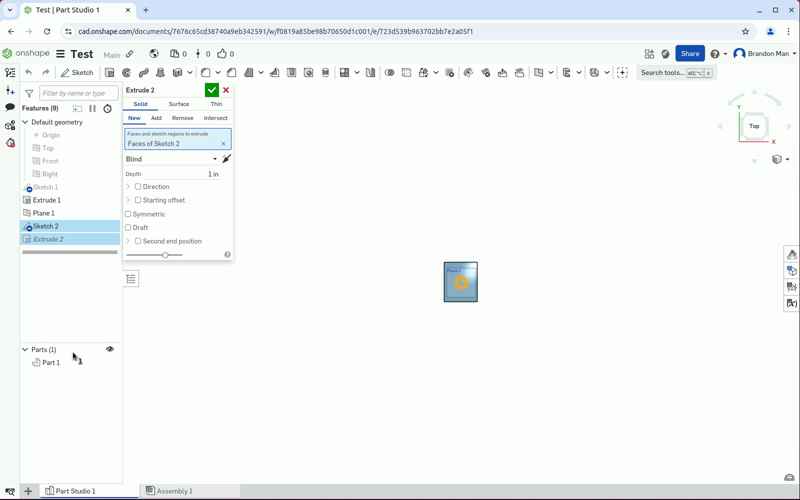
mouse_move(143, 106)
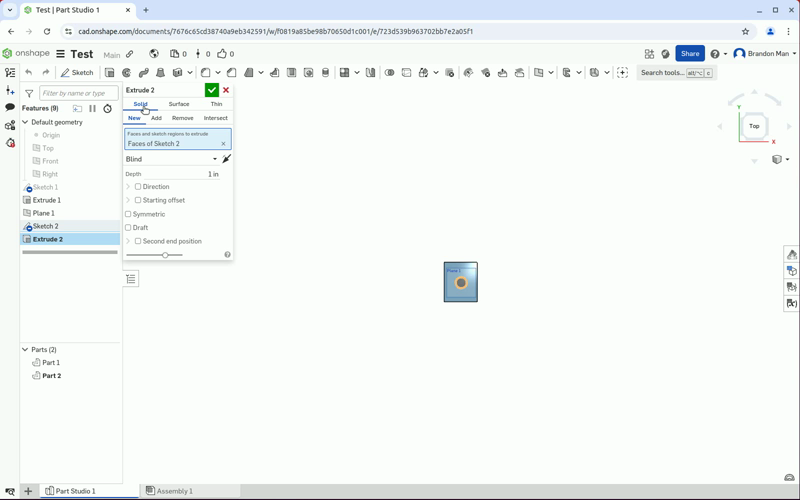
click(143, 106)
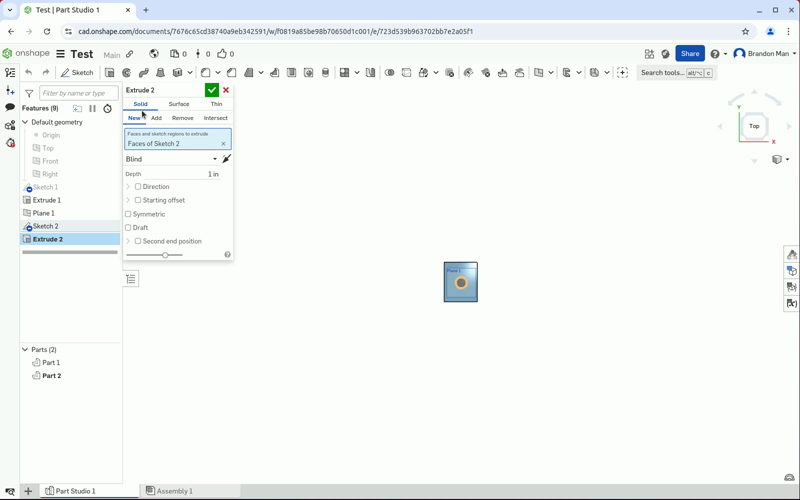
mouse_move(137, 120)
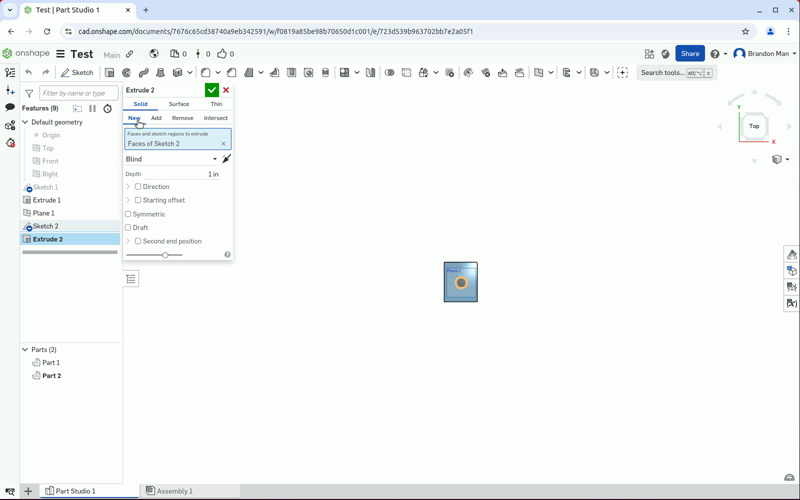
click(137, 120)
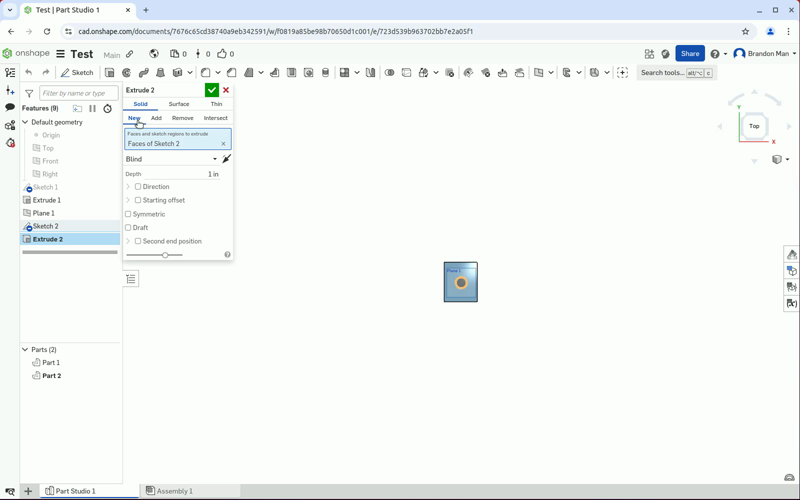
key(tab, 4)
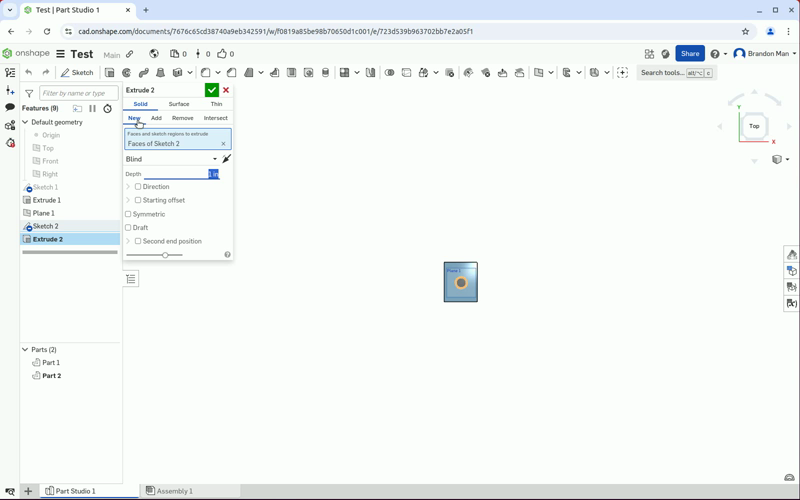
text(6.018)
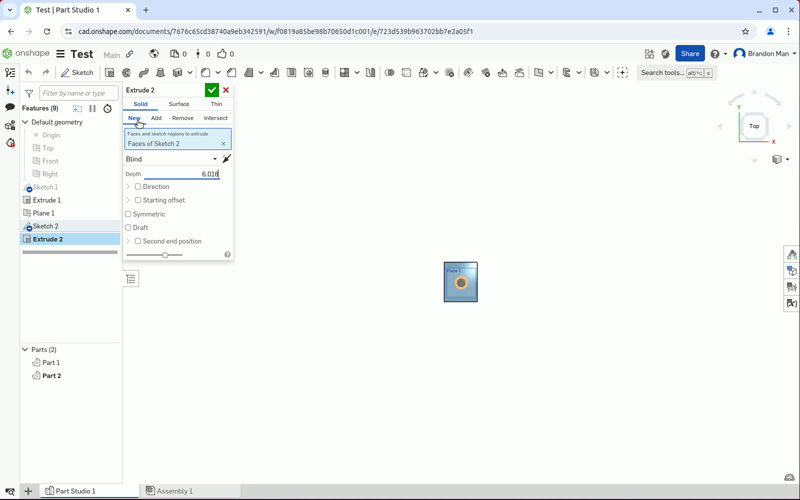
key(enter)
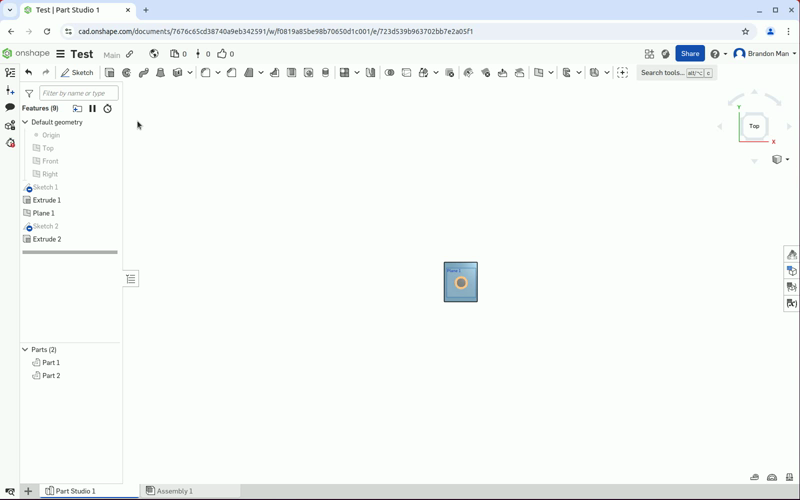
key(shift+h)
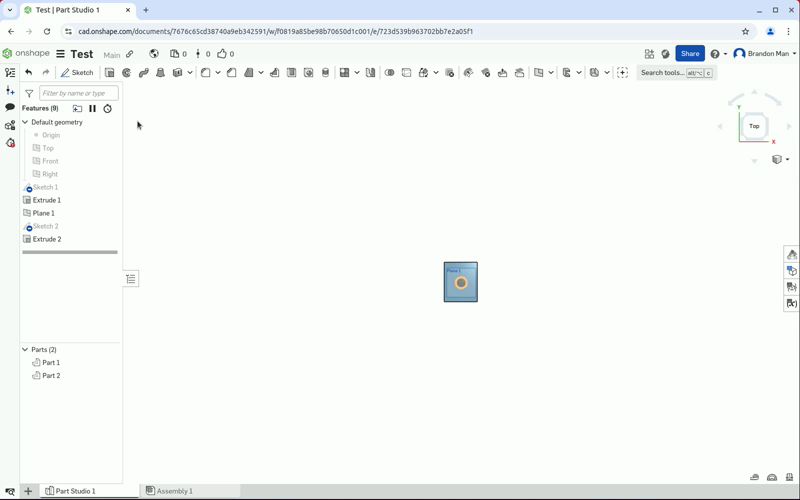
key(shift+h)
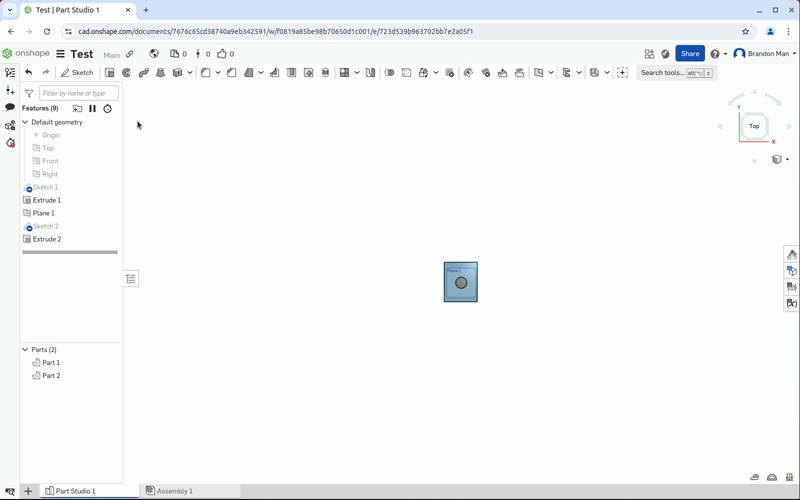
mouse_move(73, 189)
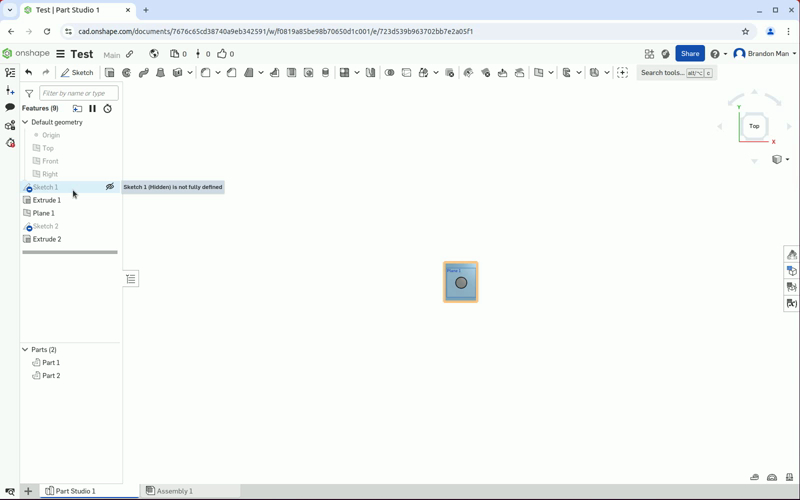
click(73, 189)
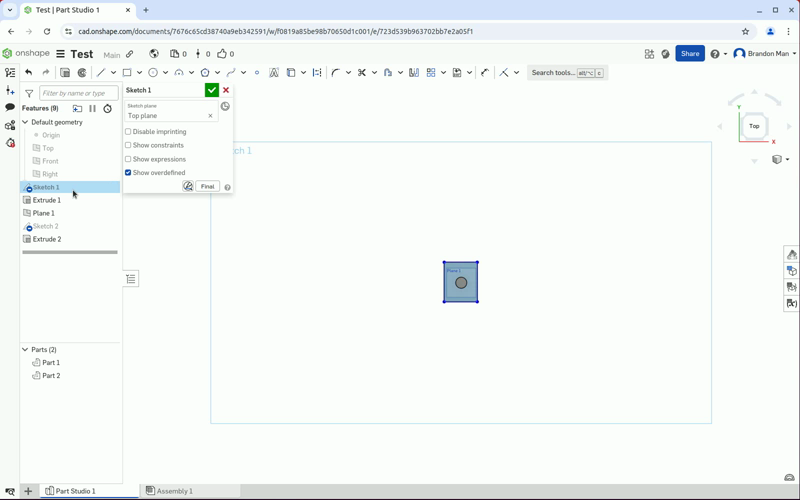
mouse_move(229, 92)
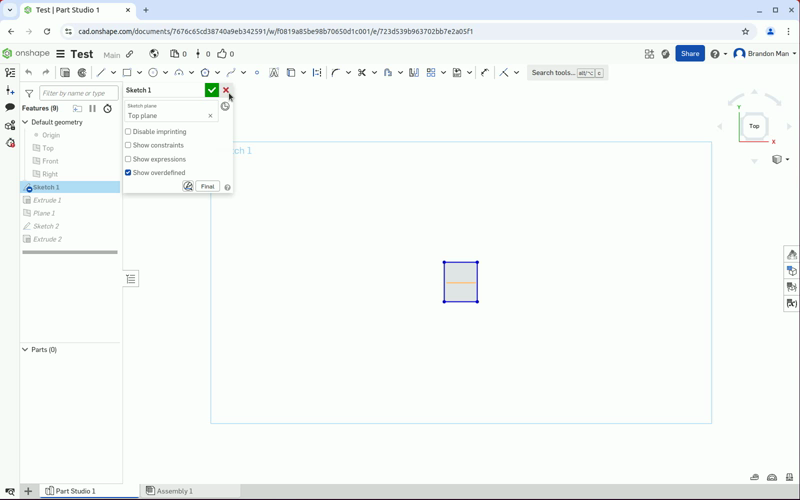
click(229, 92)
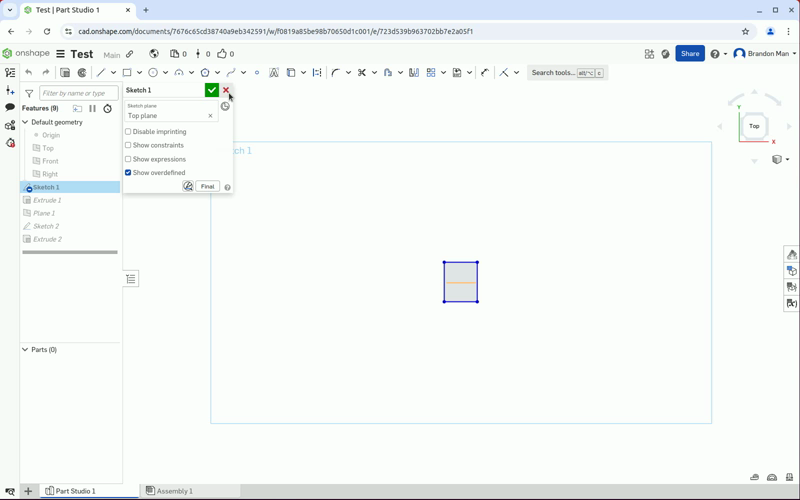
key(shift+s)
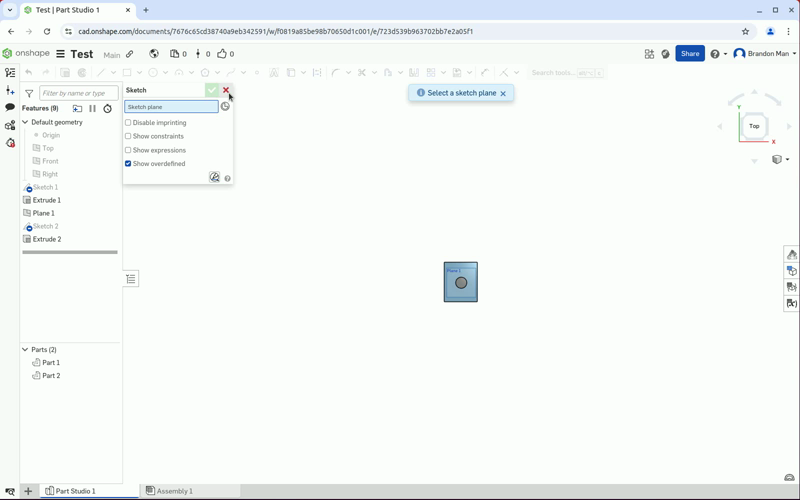
mouse_move(73, 215)
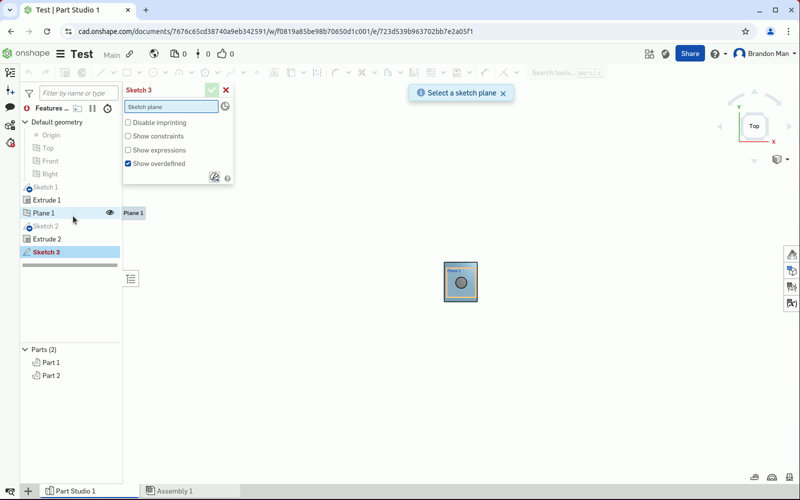
click(73, 215)
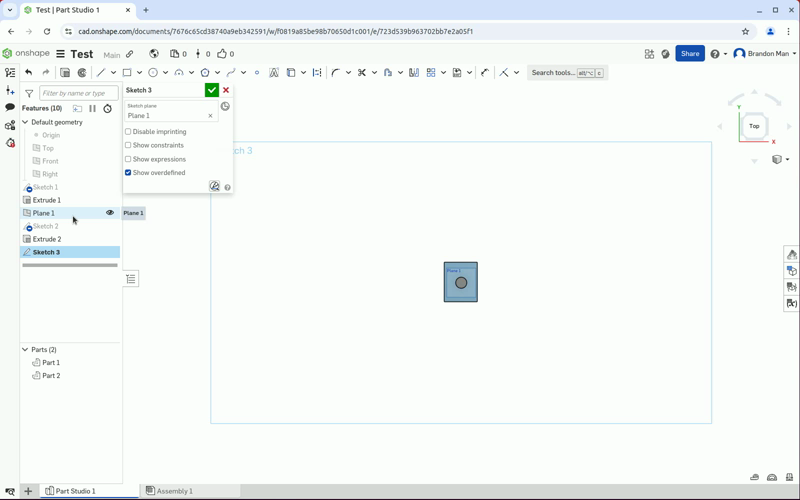
mouse_move(73, 352)
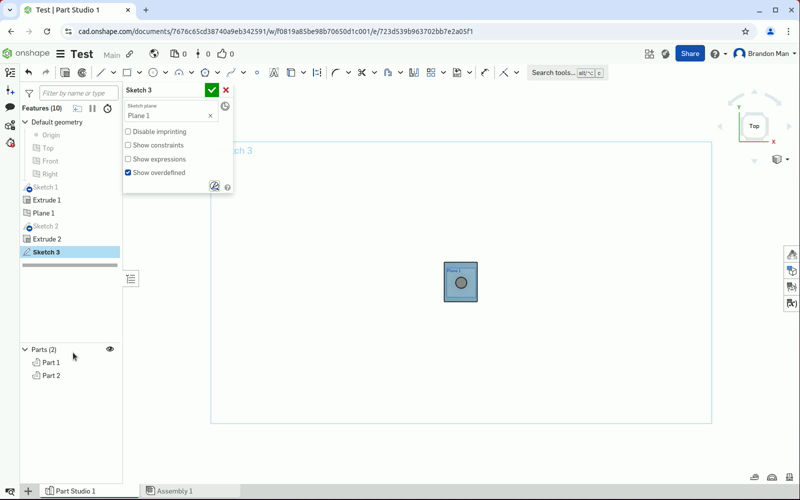
key(y)
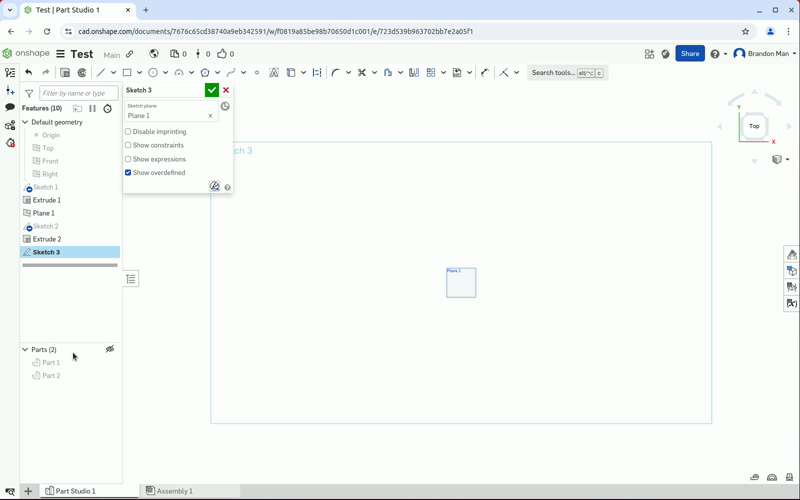
key(c)
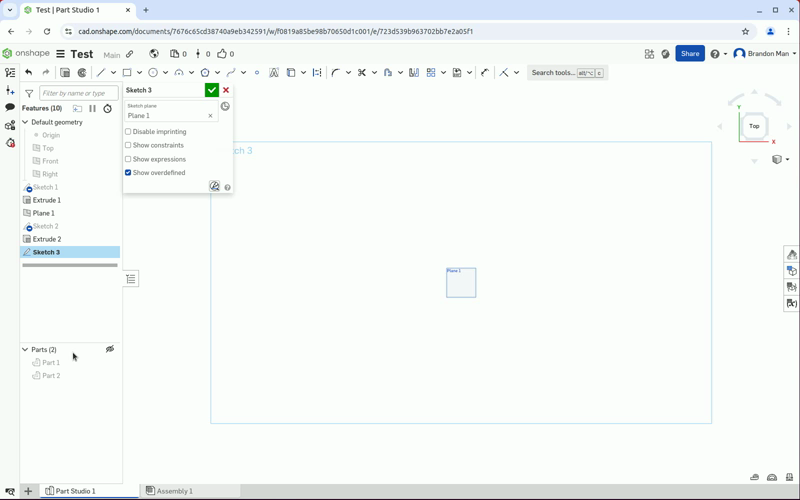
key_down(shift)
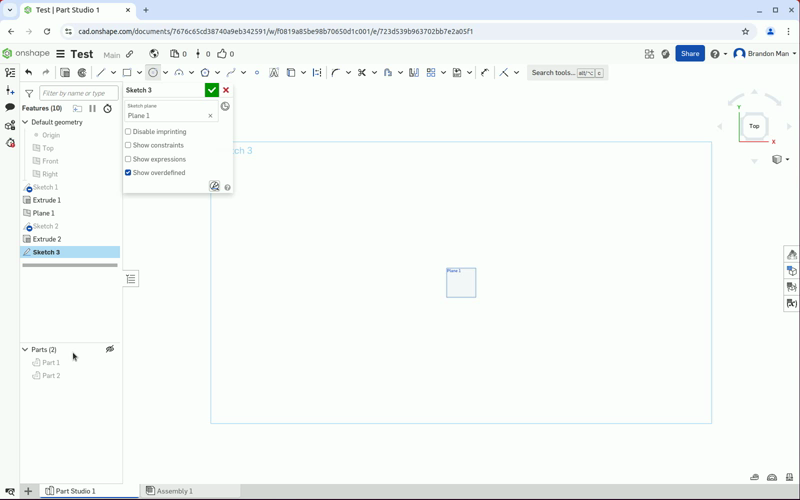
mouse_move(461, 268)
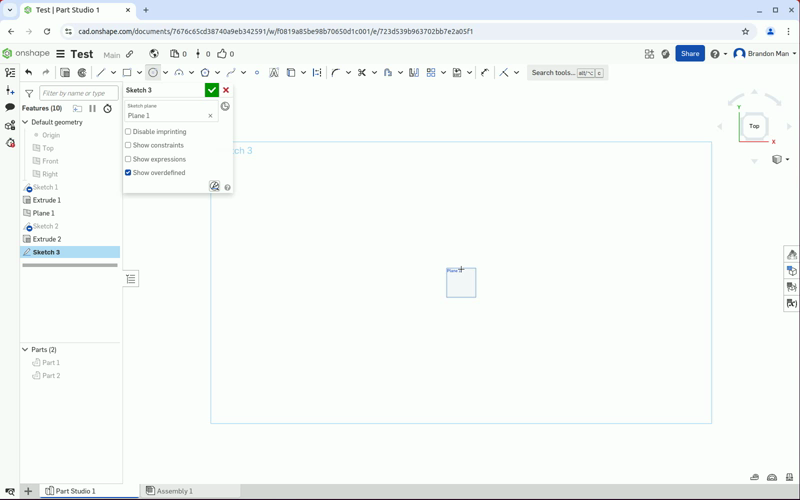
click(461, 268)
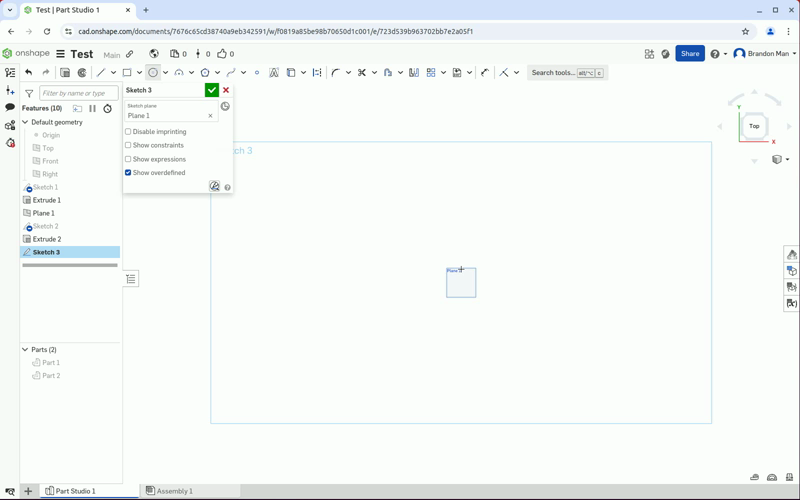
key_up(shift)
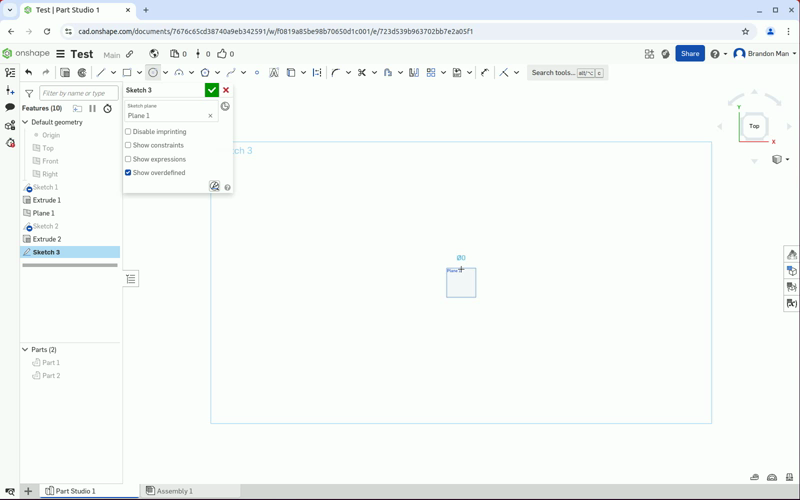
mouse_move(464, 268)
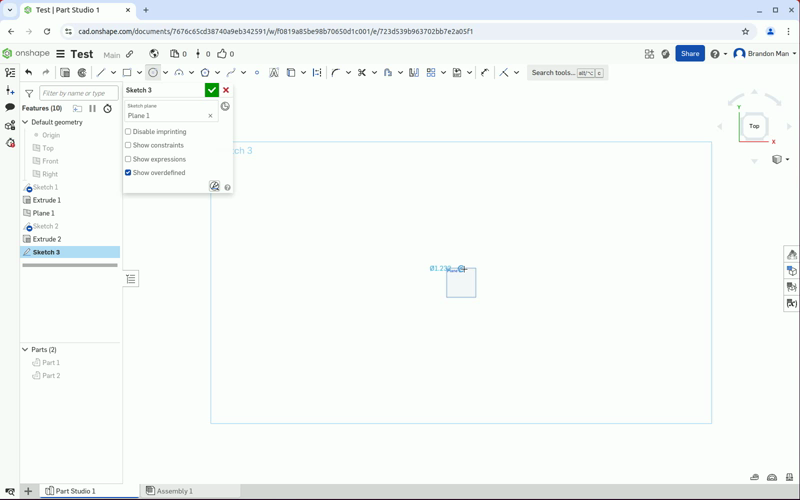
click(464, 268)
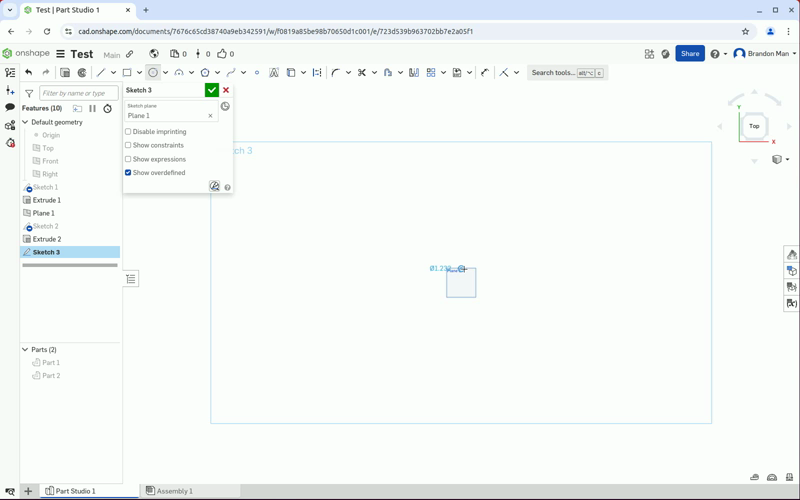
key(esc)
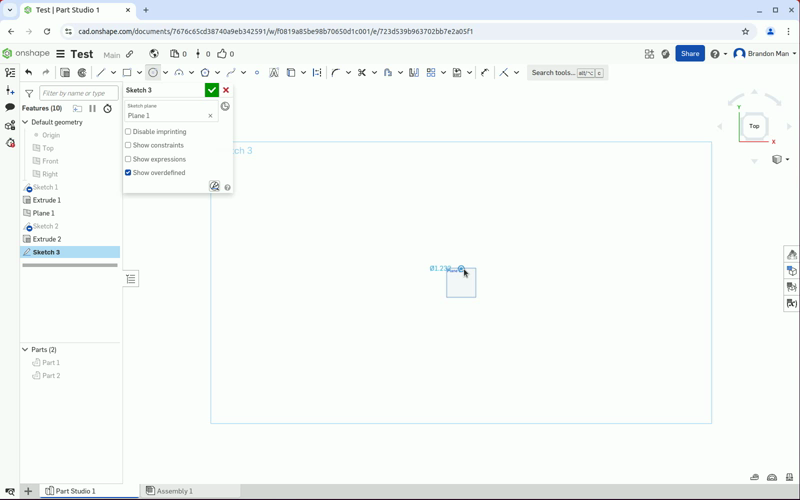
mouse_move(459, 266)
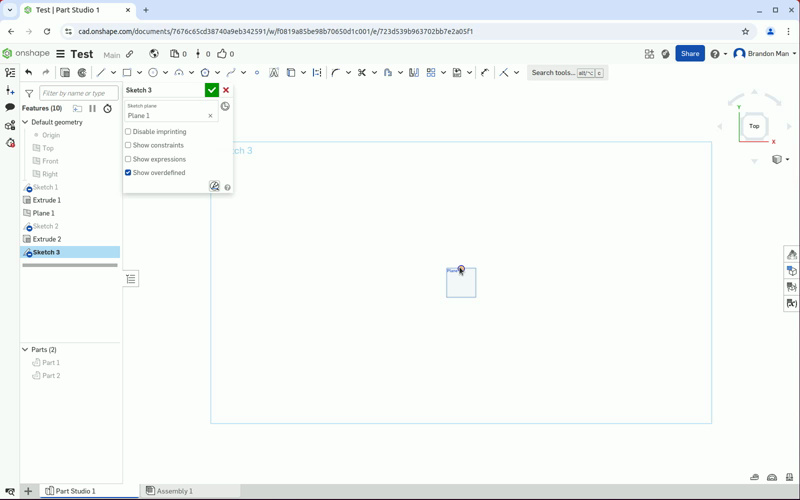
scroll(6)
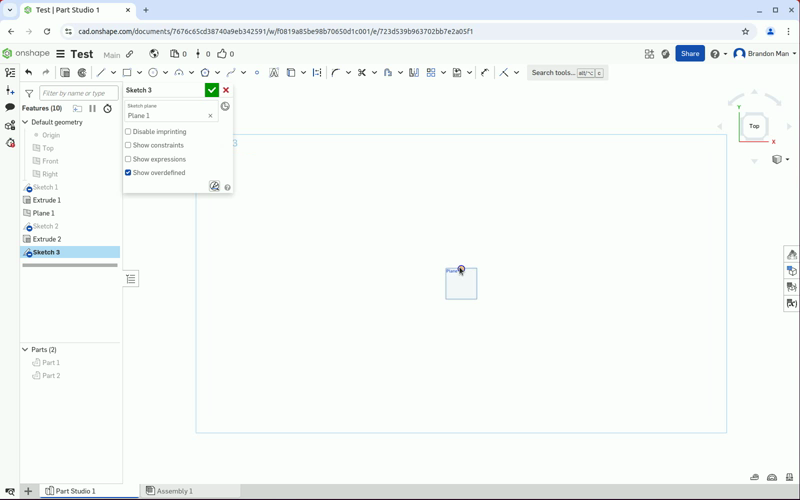
scroll(6)
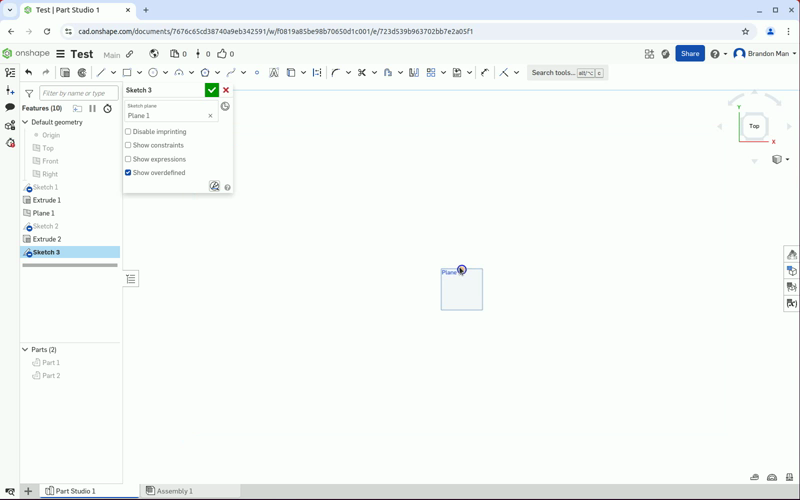
scroll(6)
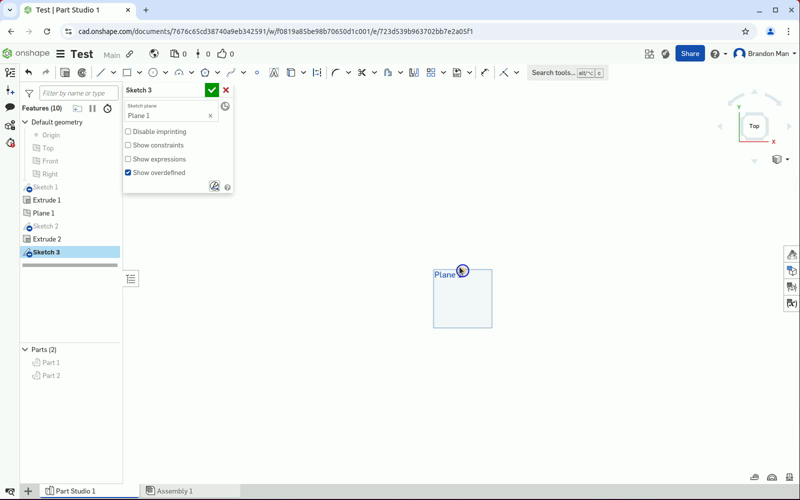
scroll(6)
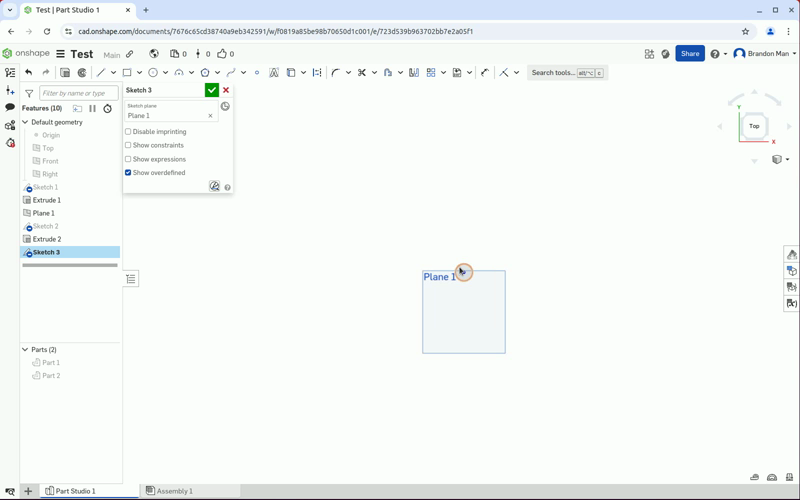
scroll(6)
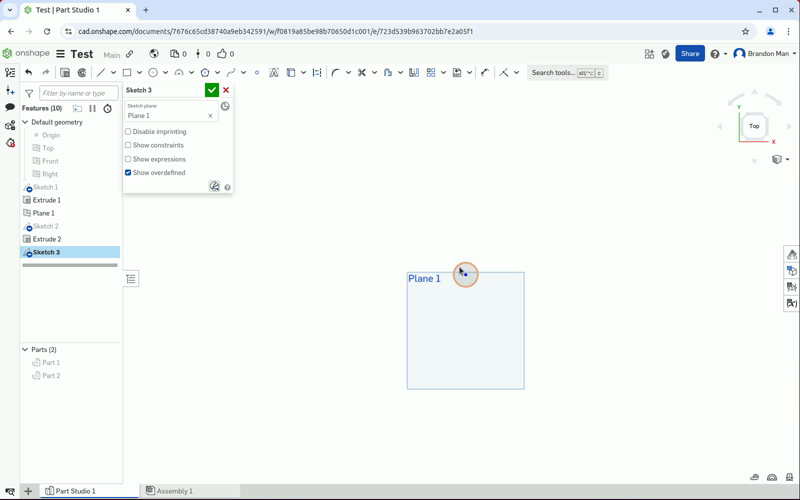
scroll(6)
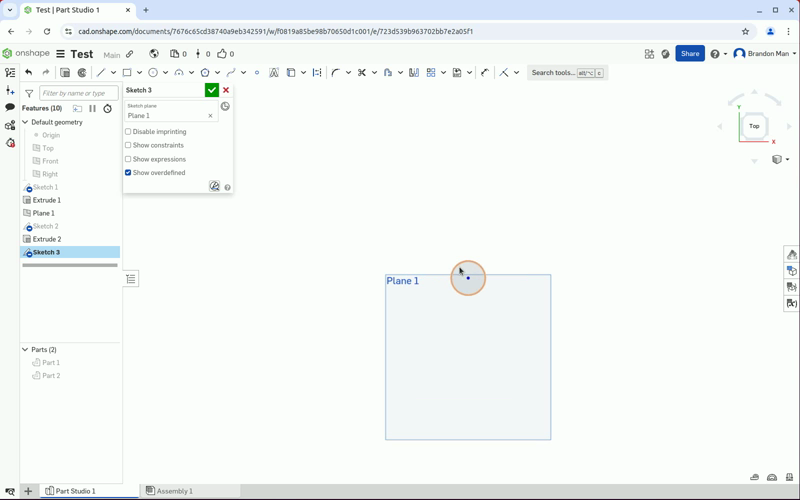
scroll(6)
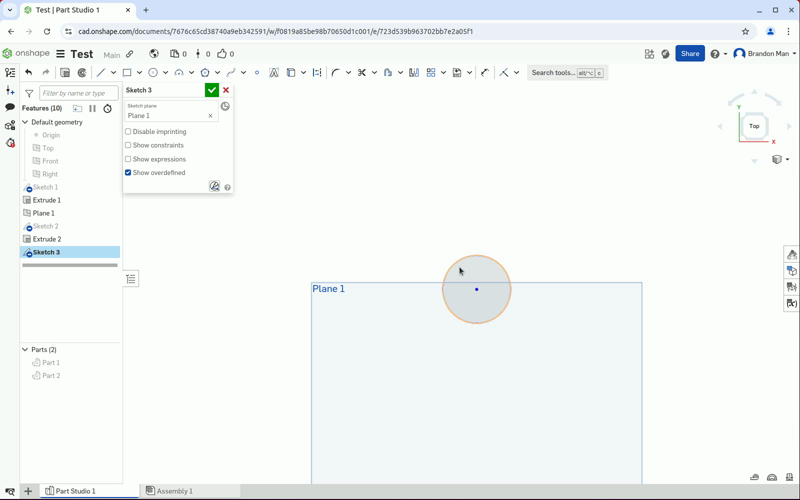
click(459, 266)
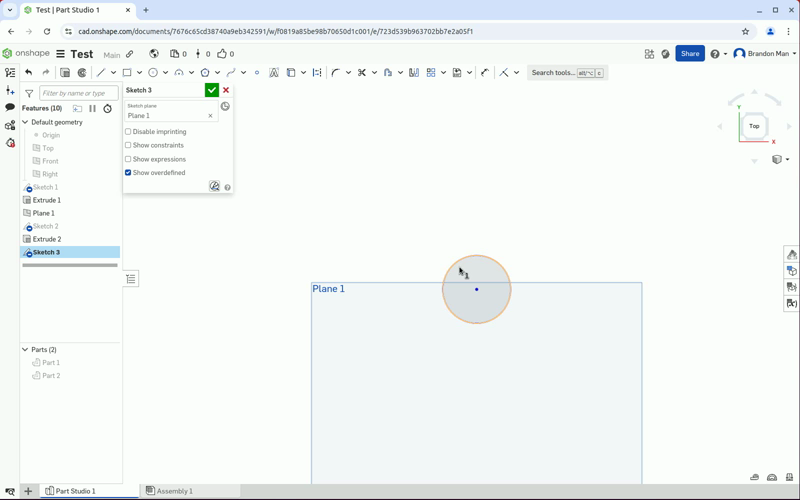
scroll(-6)
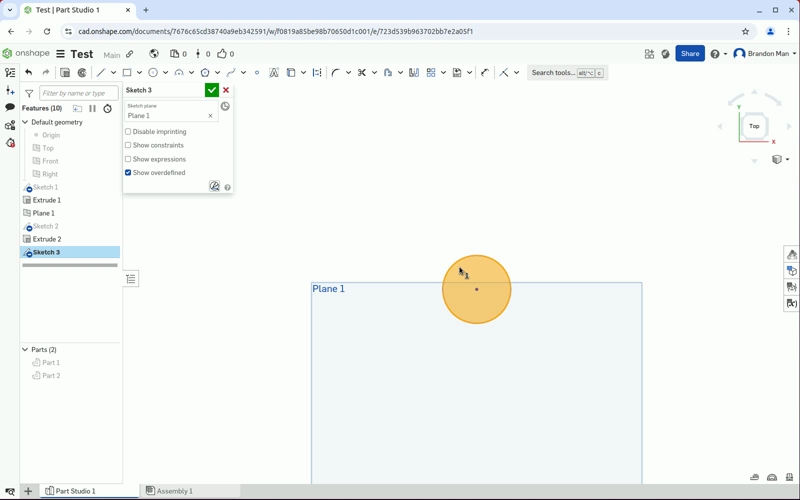
scroll(-6)
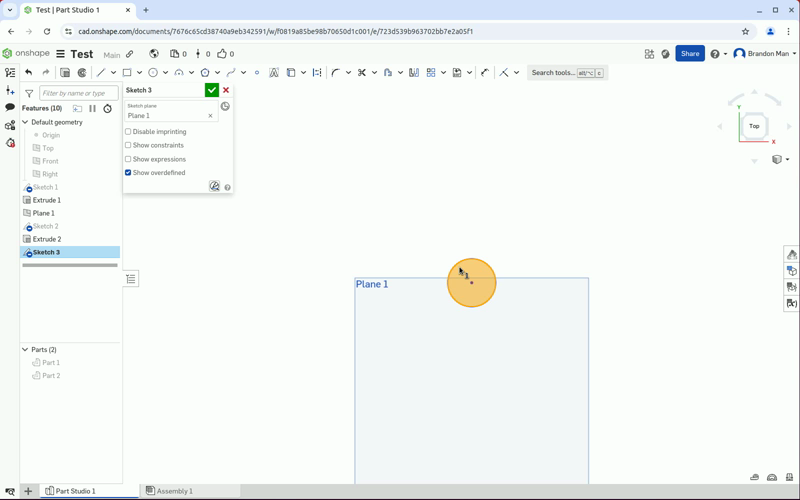
scroll(-6)
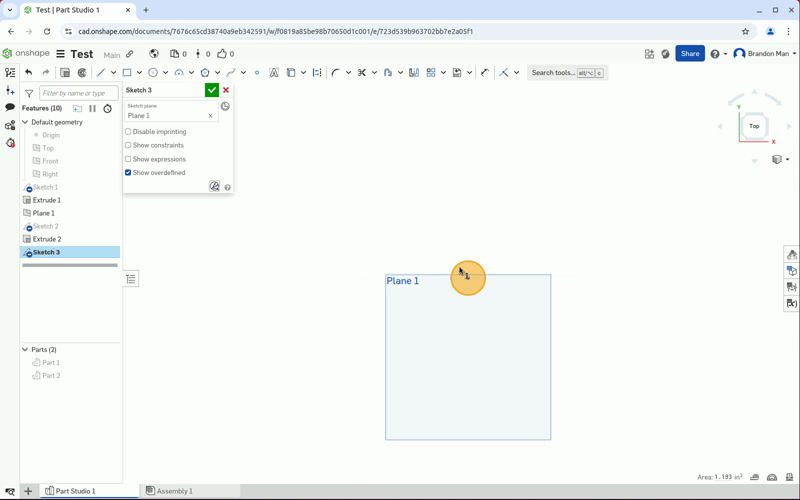
scroll(-6)
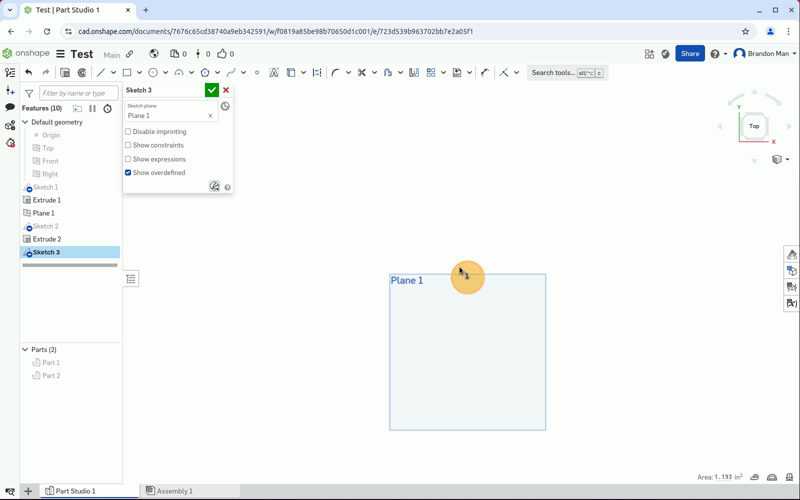
scroll(-6)
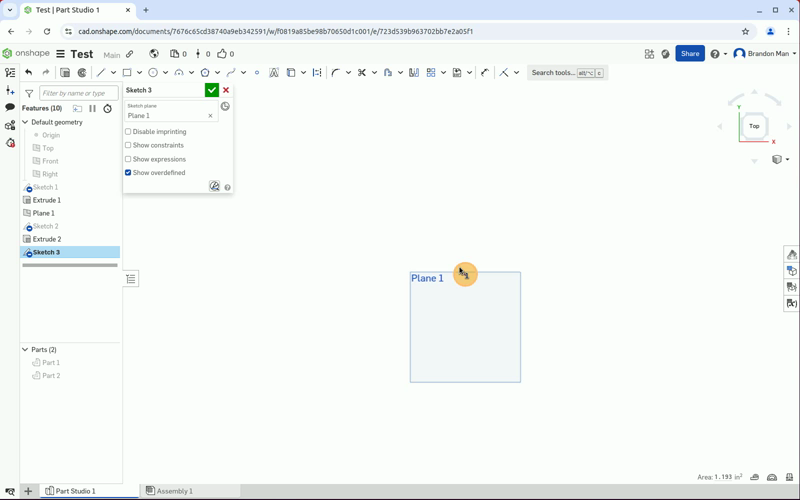
scroll(-6)
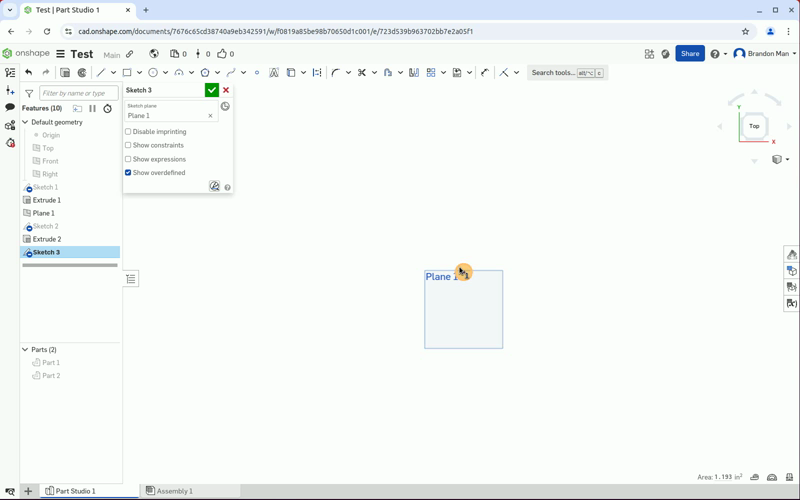
scroll(-6)
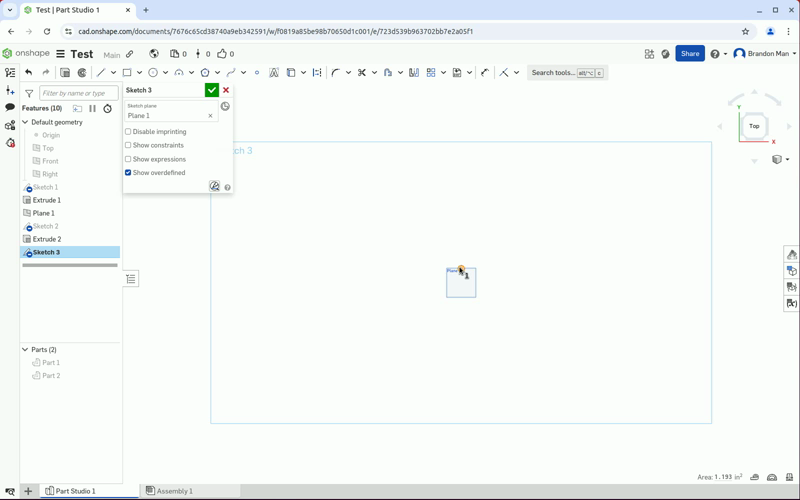
mouse_move(73, 352)
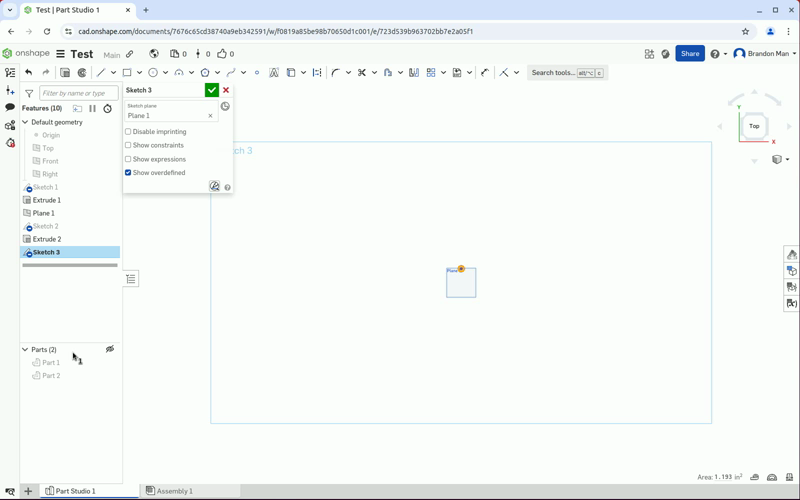
key(shift+y)
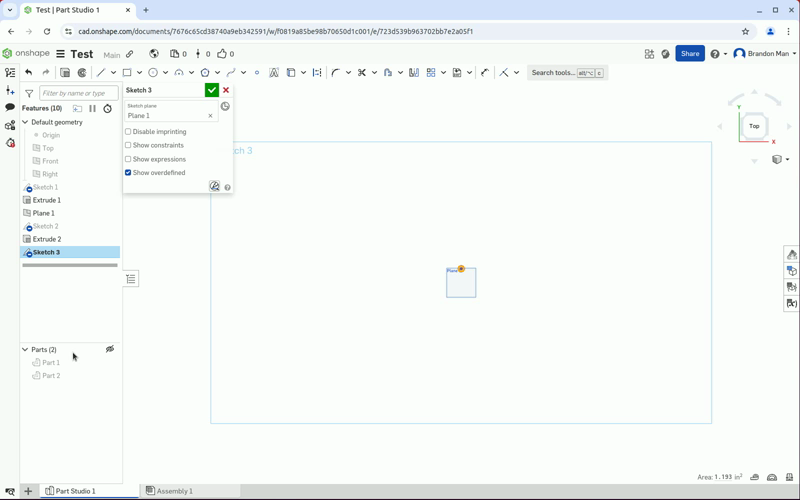
key(shift+e)
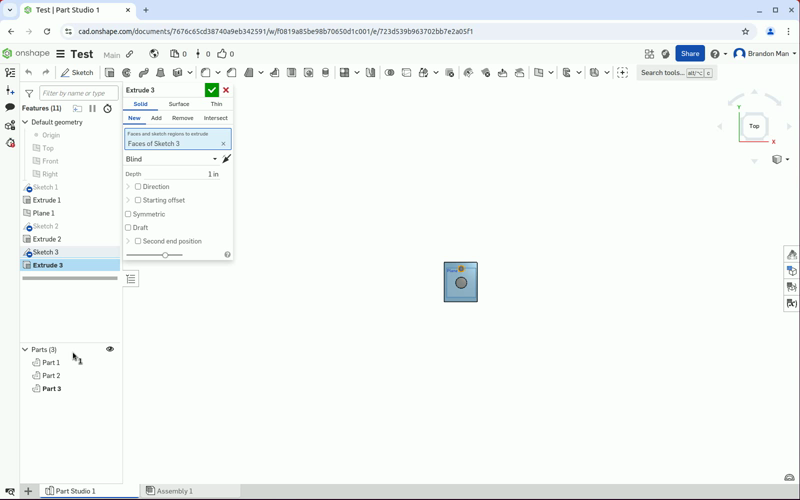
mouse_move(143, 106)
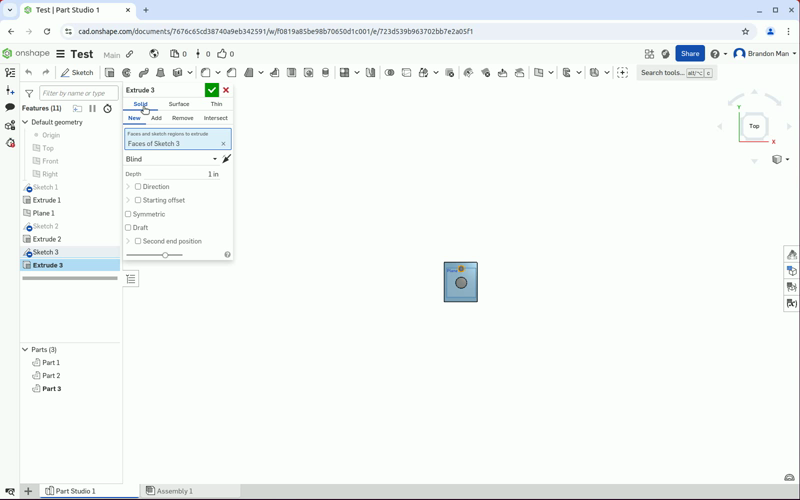
click(143, 106)
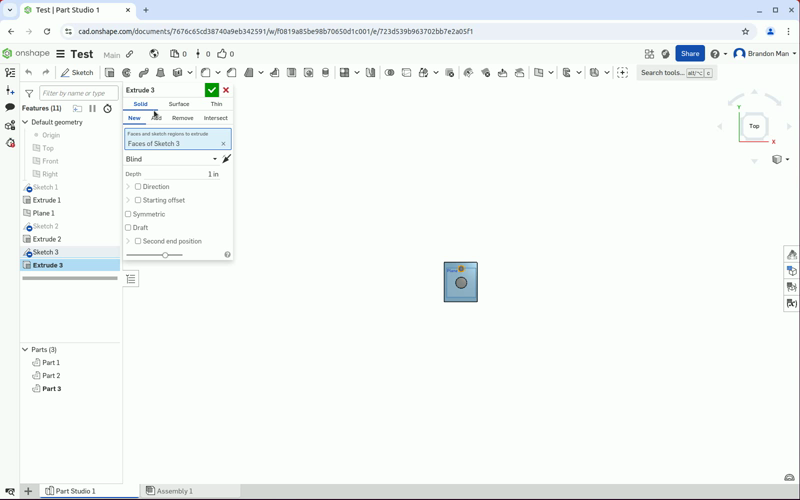
mouse_move(186, 120)
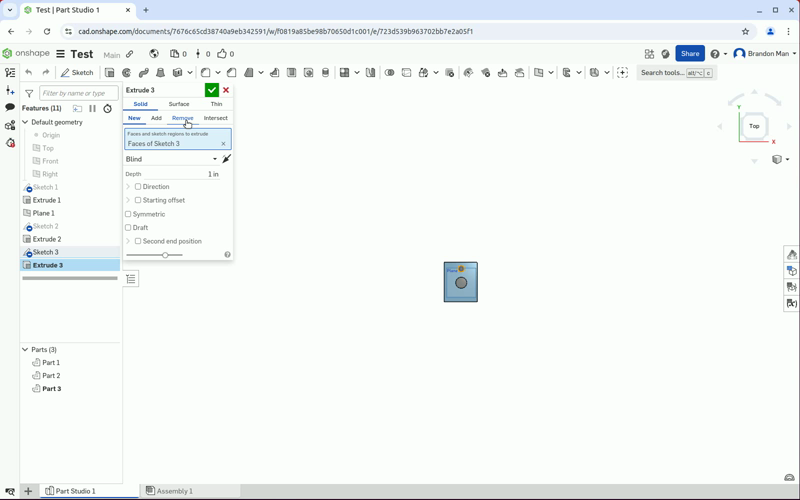
click(186, 120)
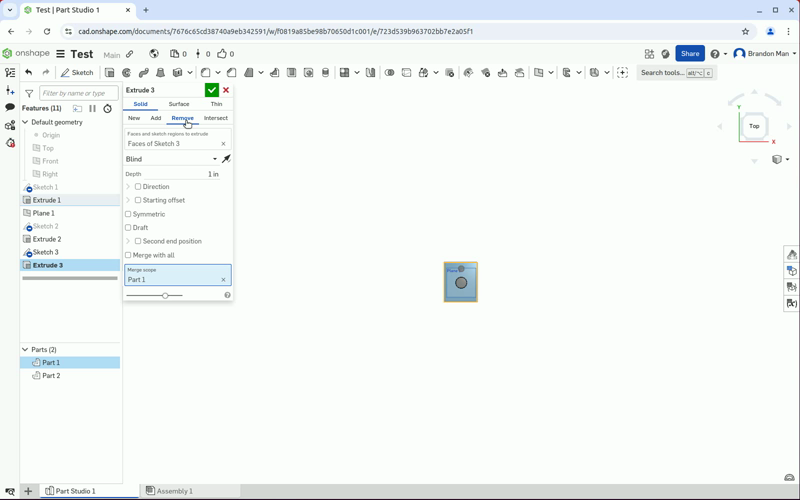
key(tab, 4)
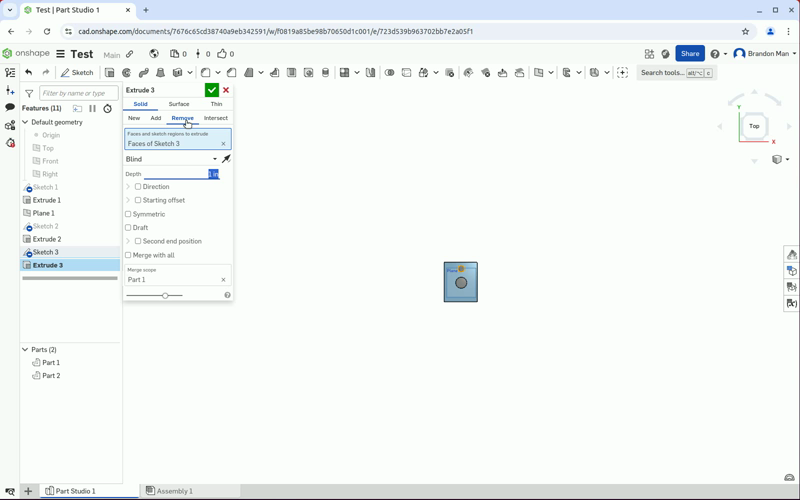
text(1.926)
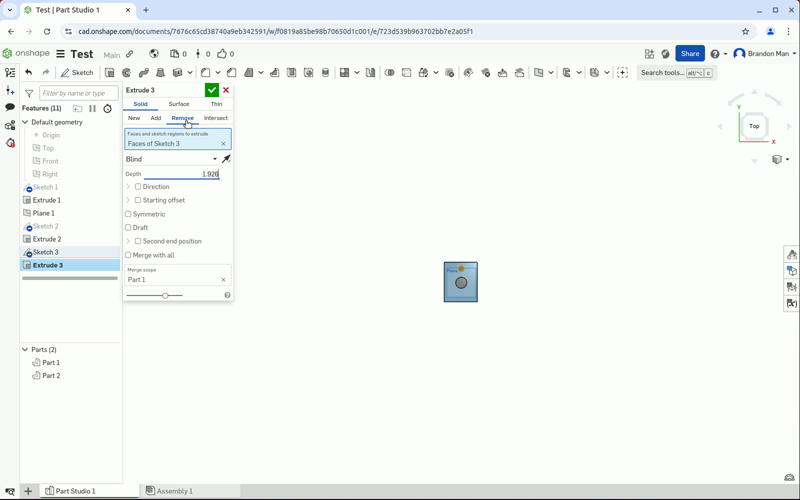
key(tab, 6)
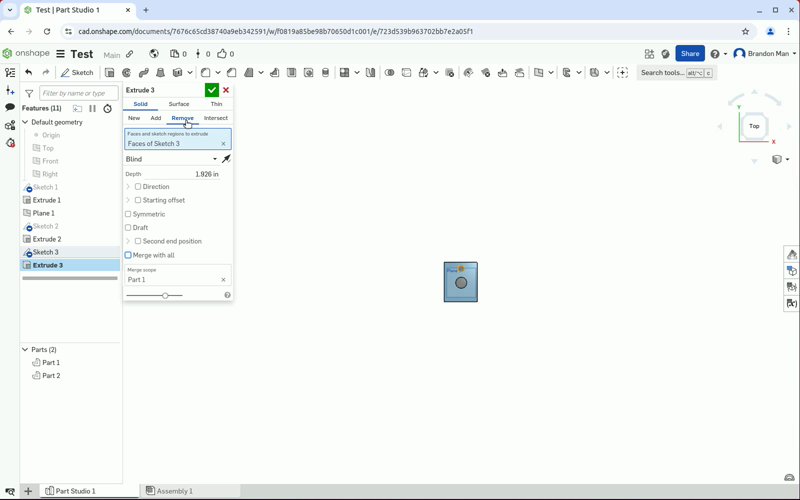
key(space)
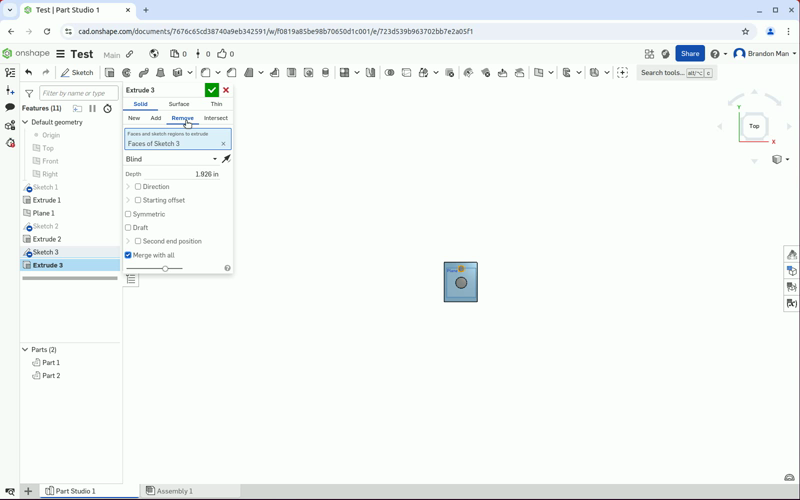
key(enter)
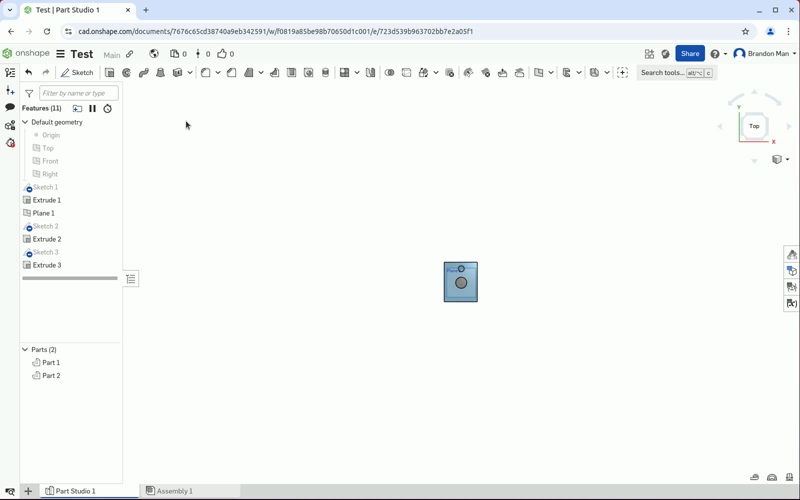
key(shift+h)
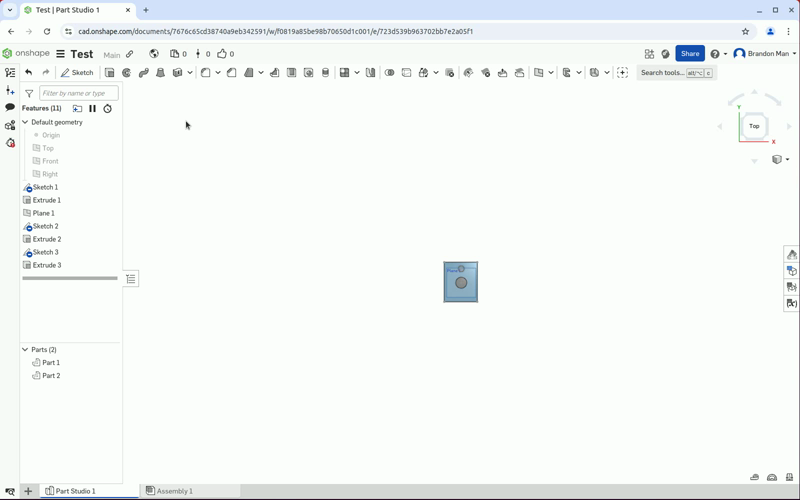
key(shift+h)
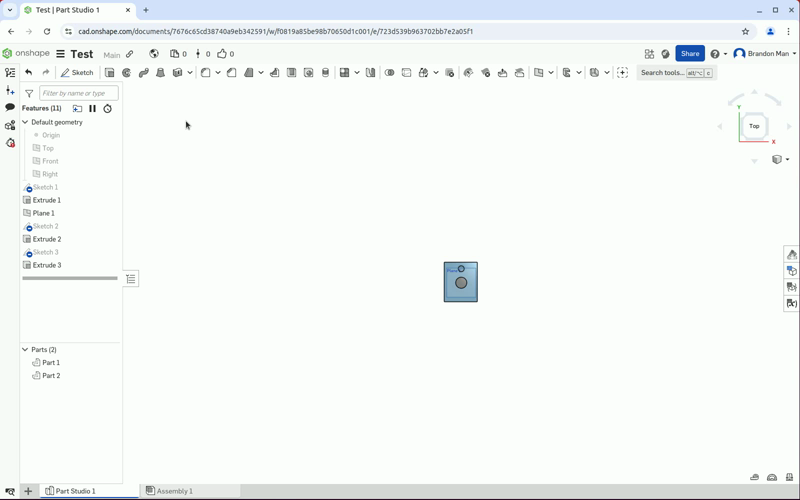
mouse_move(73, 189)
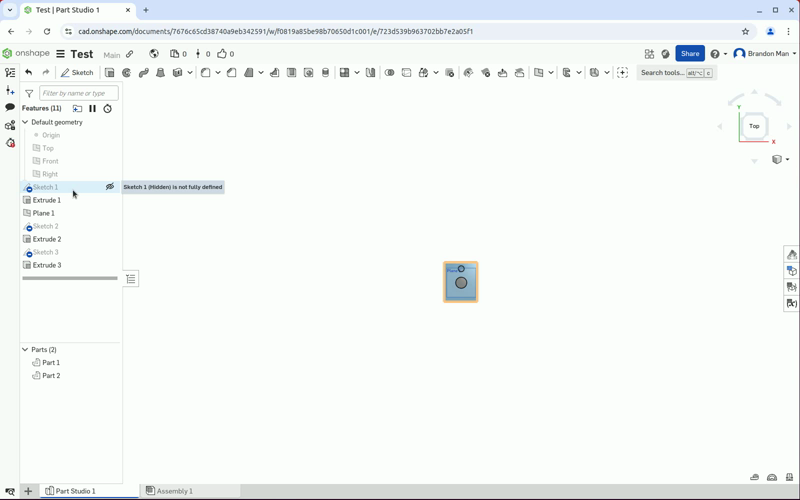
click(73, 189)
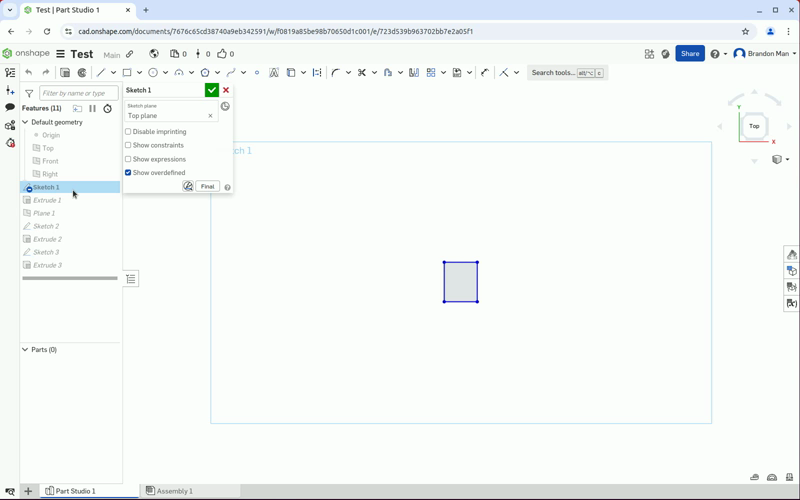
mouse_move(229, 92)
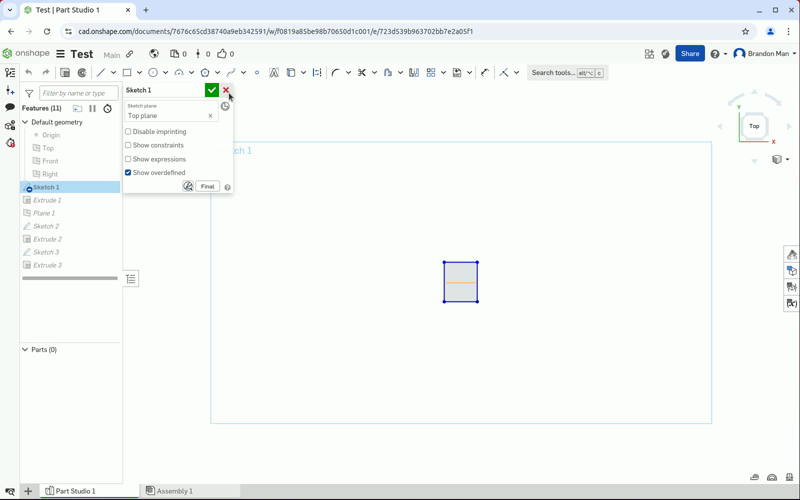
click(229, 92)
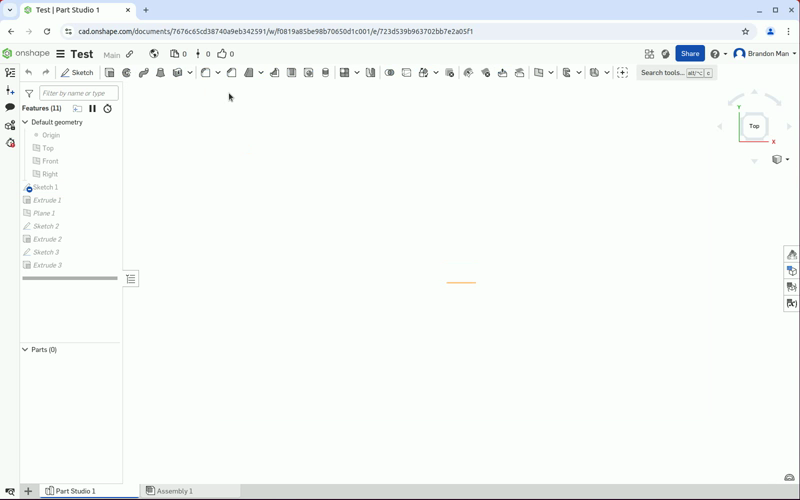
key(shift+s)
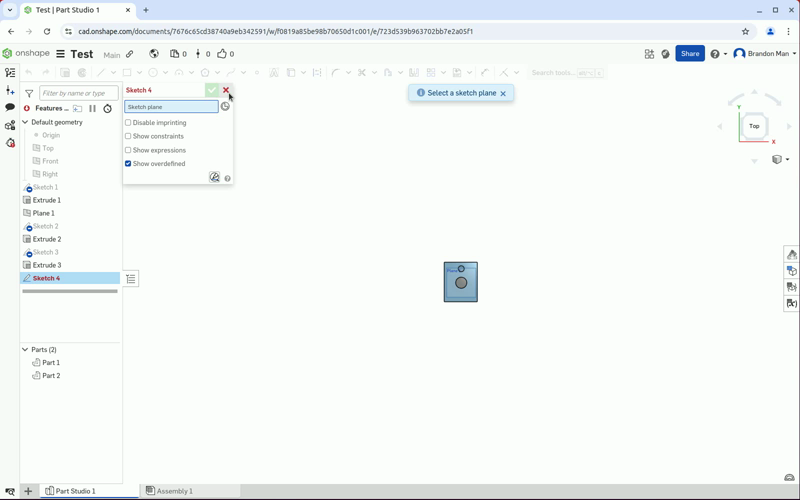
mouse_move(73, 215)
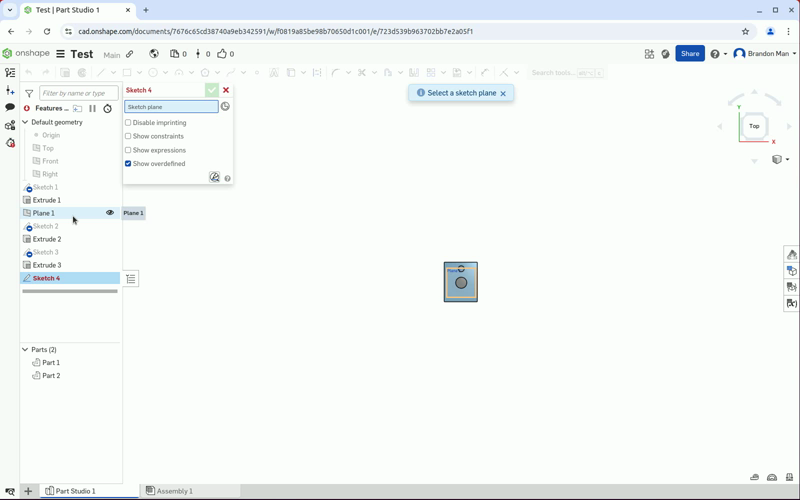
click(73, 215)
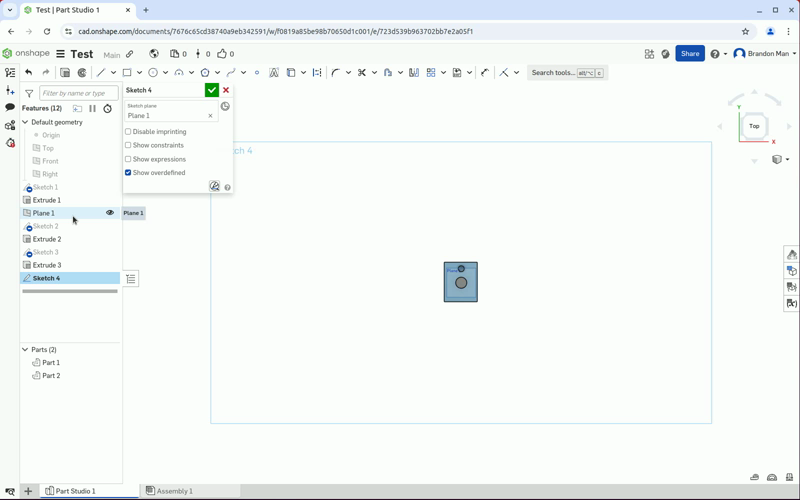
mouse_move(73, 352)
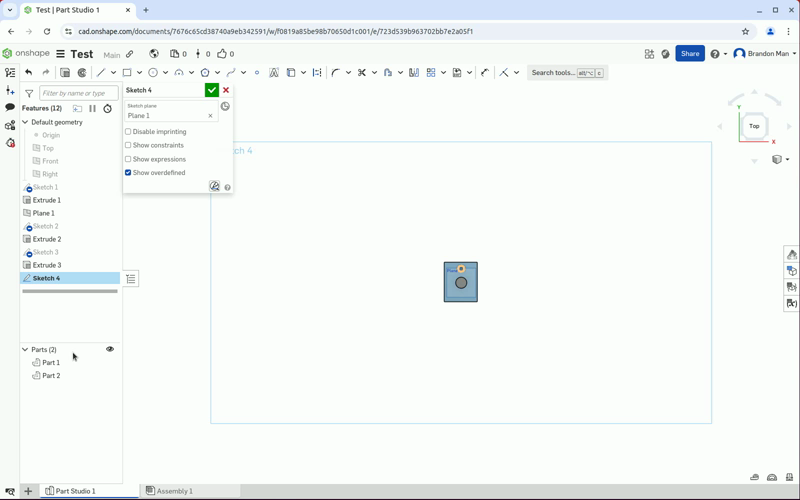
key(y)
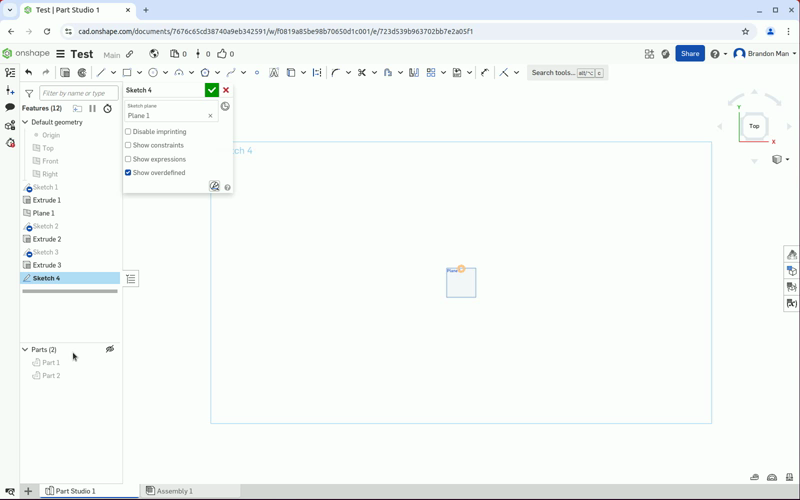
key(c)
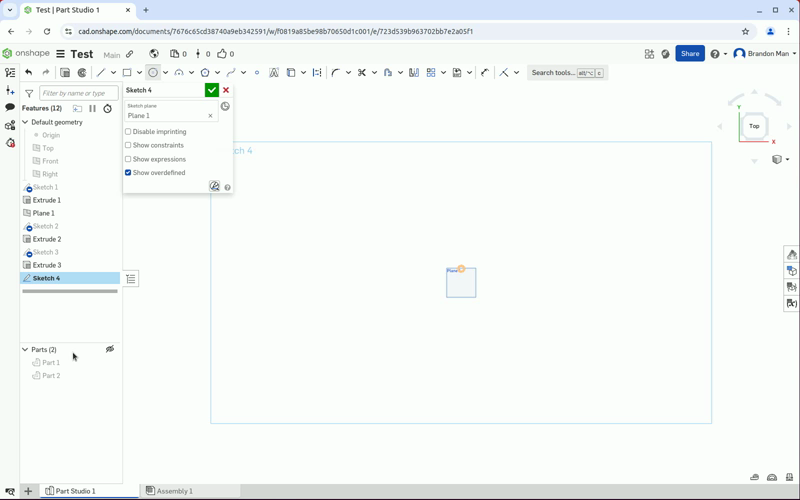
key_down(shift)
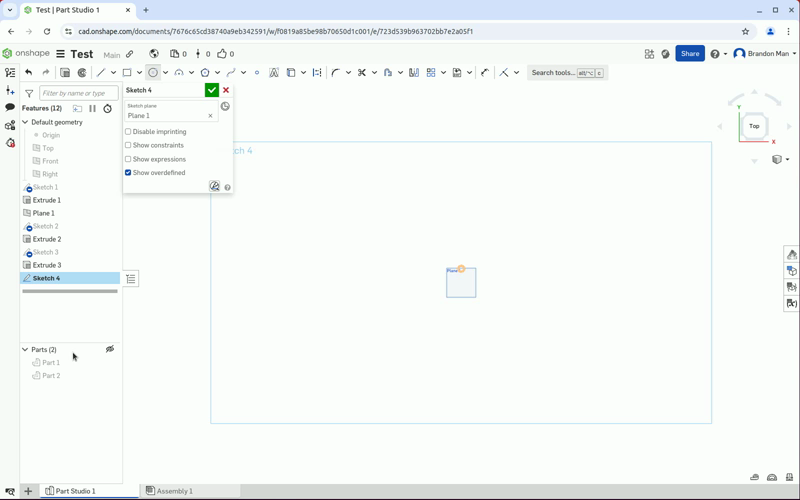
mouse_move(461, 297)
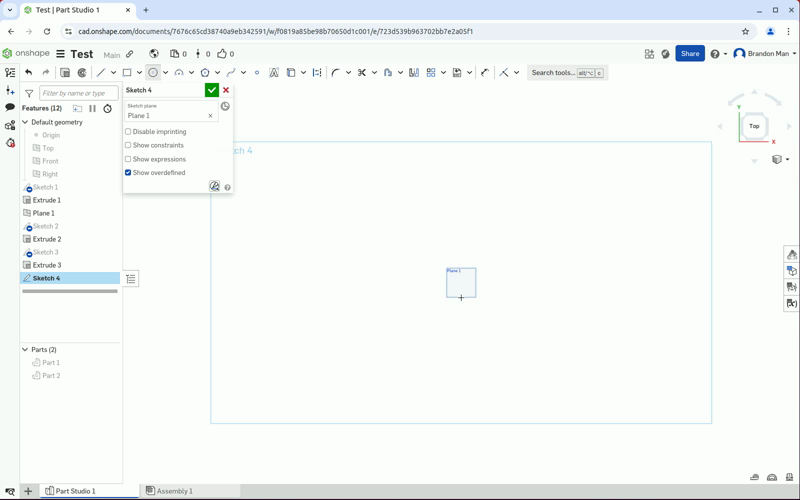
click(461, 297)
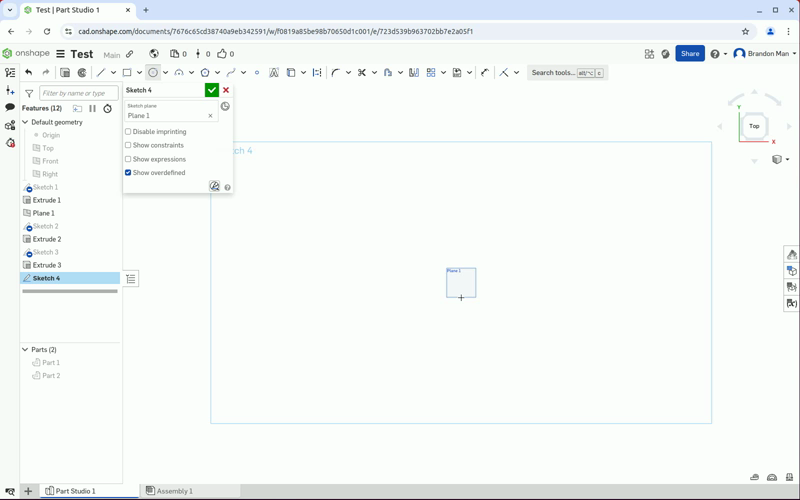
key_up(shift)
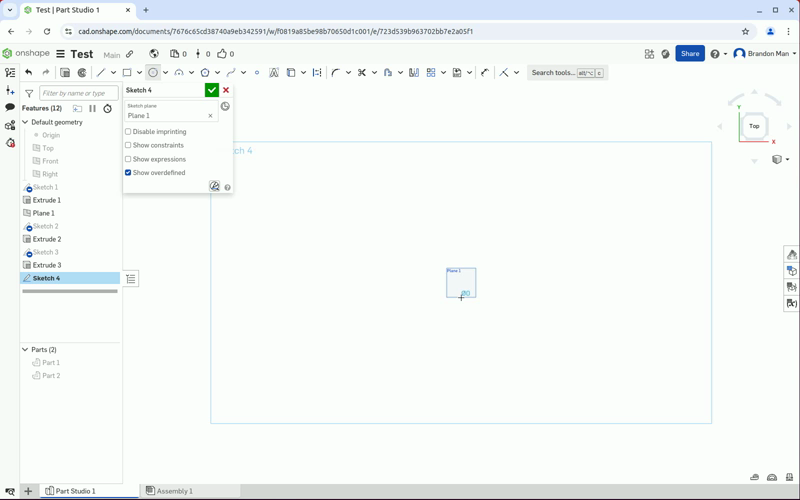
mouse_move(464, 297)
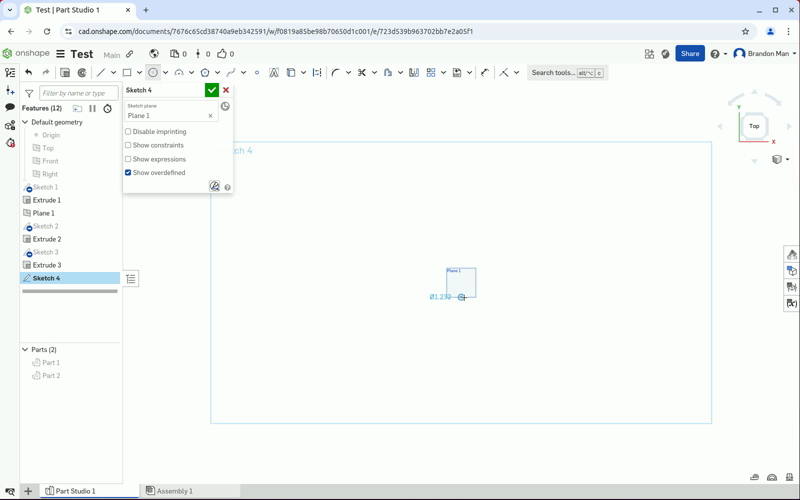
click(464, 297)
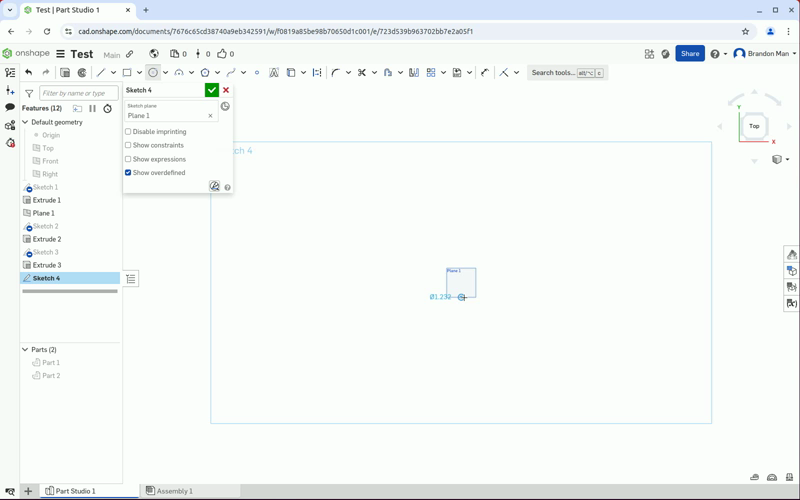
key(esc)
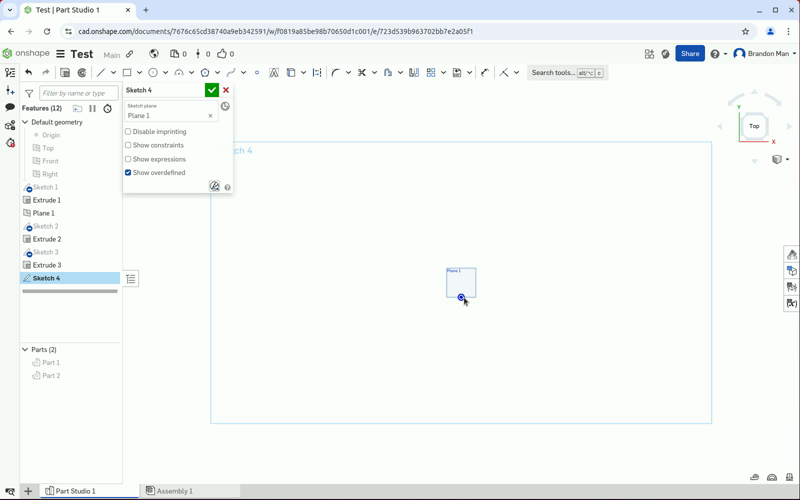
mouse_move(460, 297)
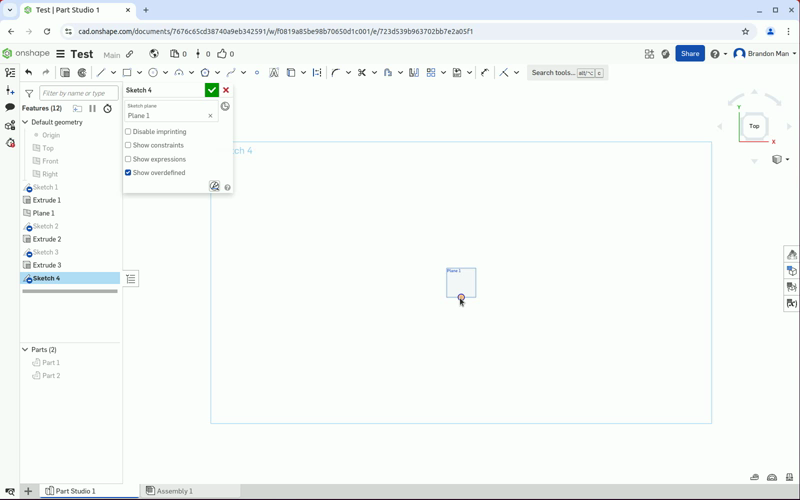
scroll(6)
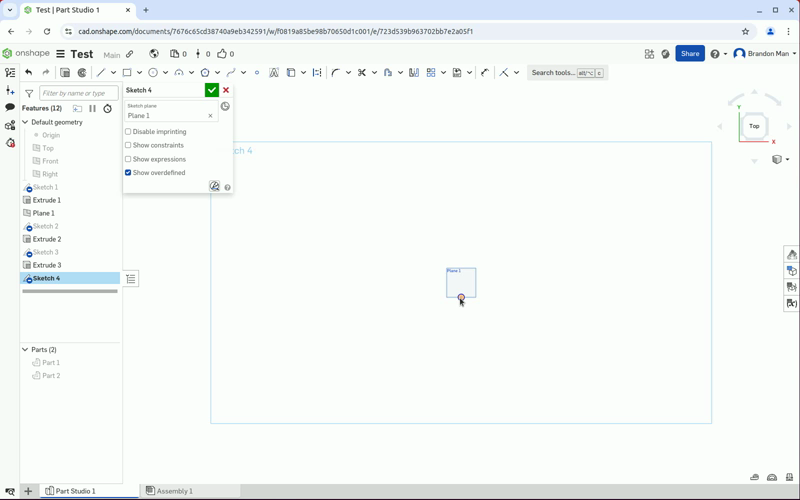
scroll(6)
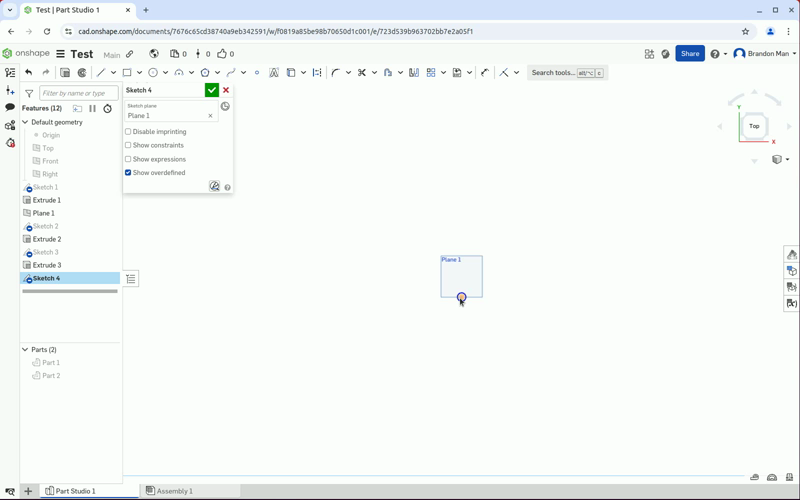
scroll(6)
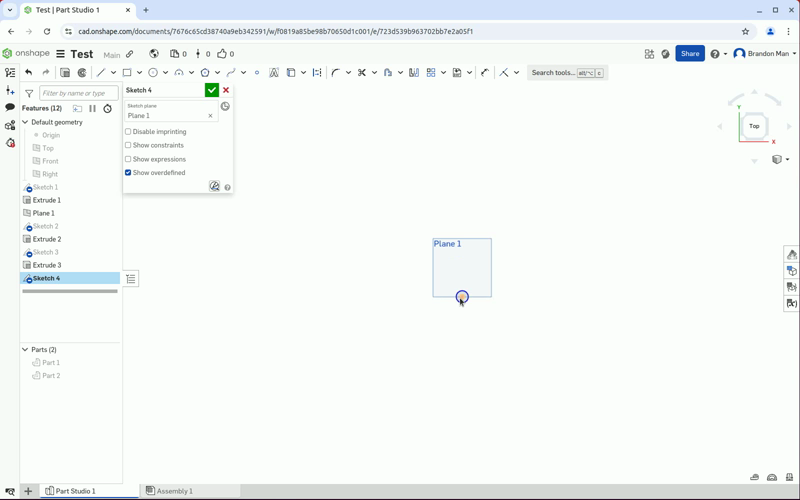
scroll(6)
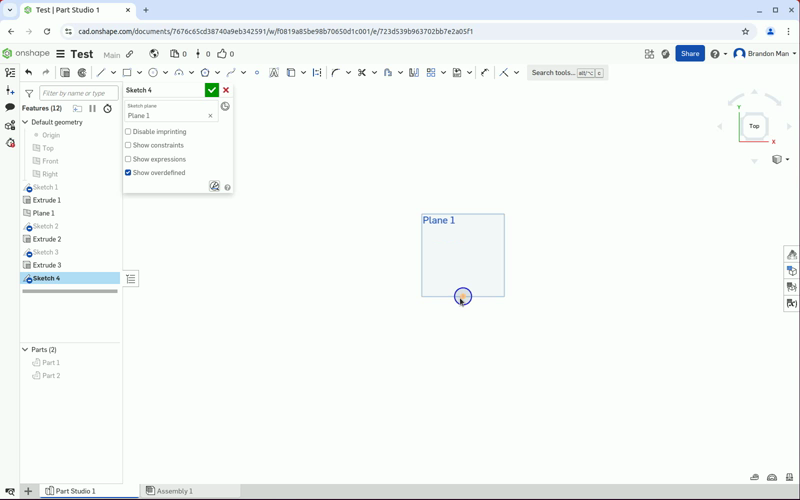
scroll(6)
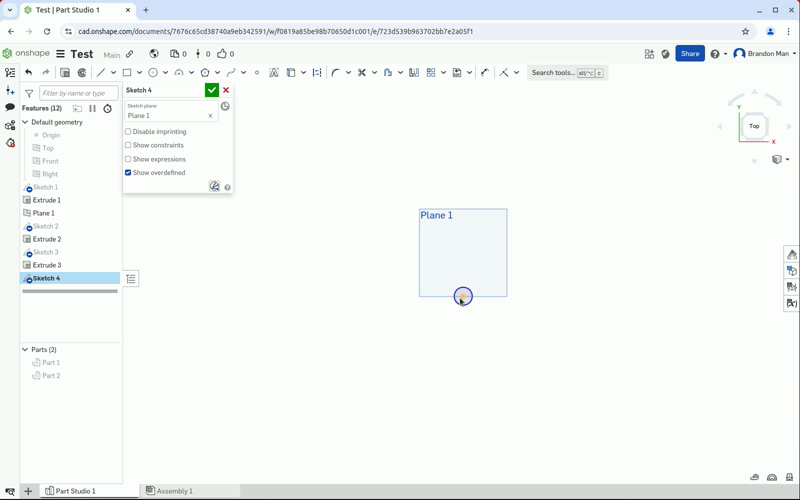
scroll(6)
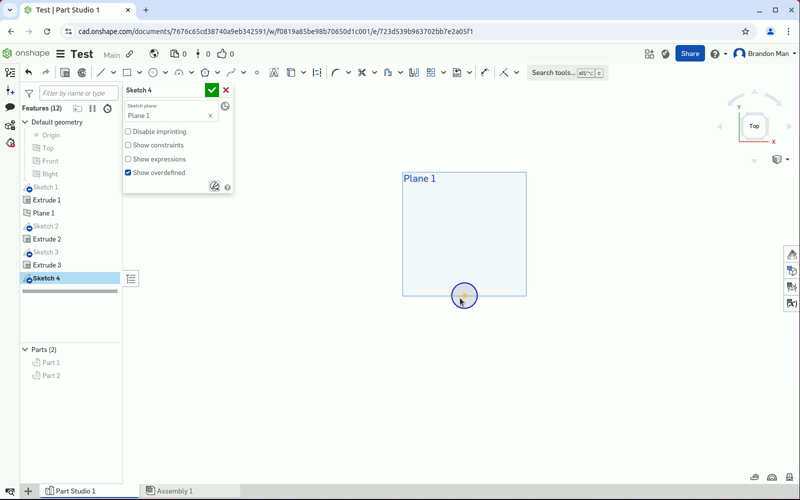
scroll(6)
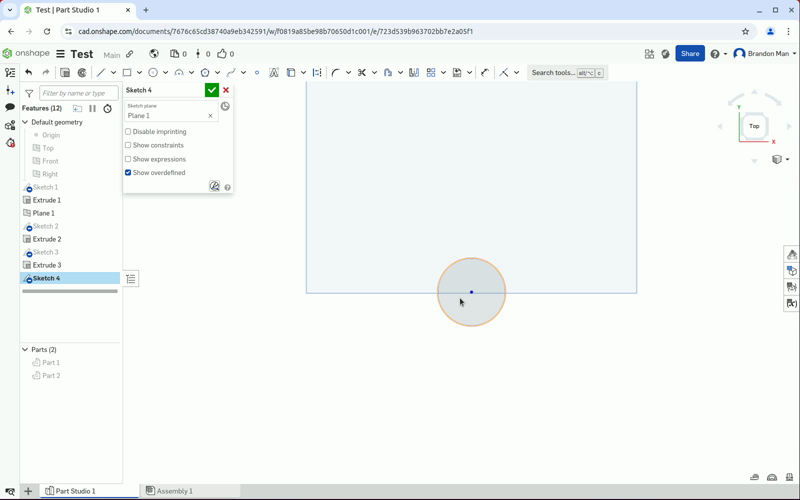
click(460, 297)
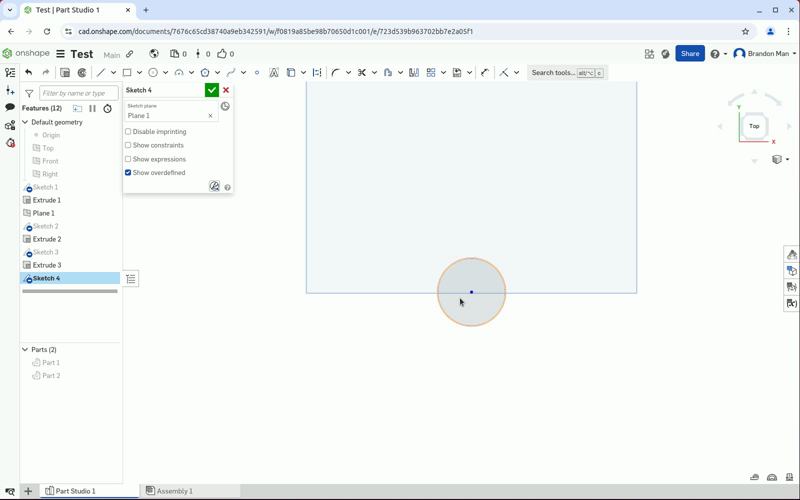
scroll(-6)
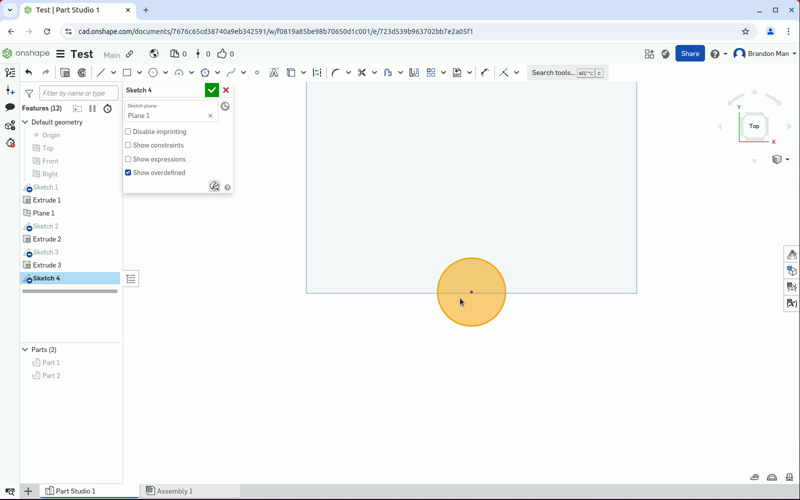
scroll(-6)
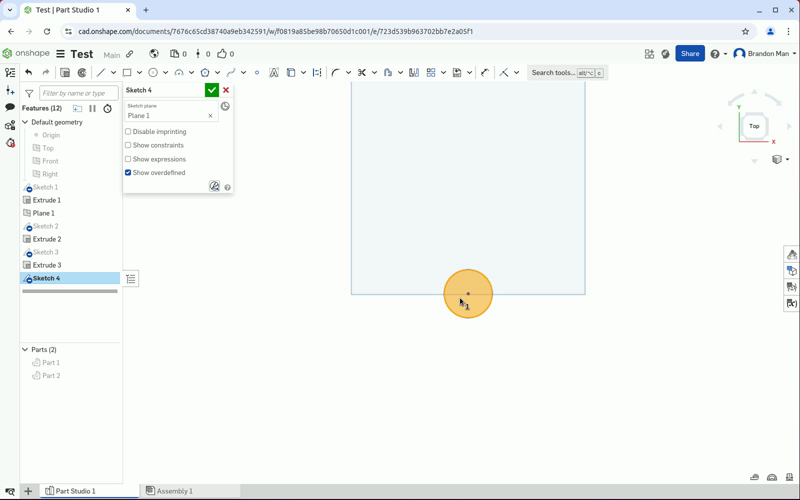
scroll(-6)
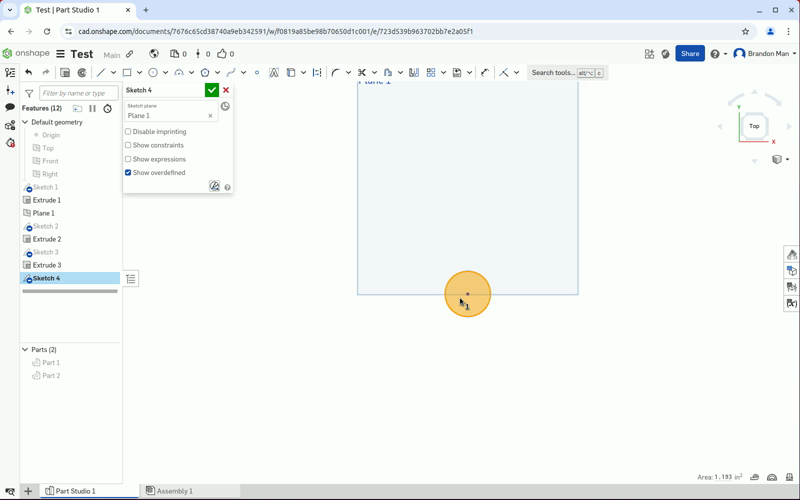
scroll(-6)
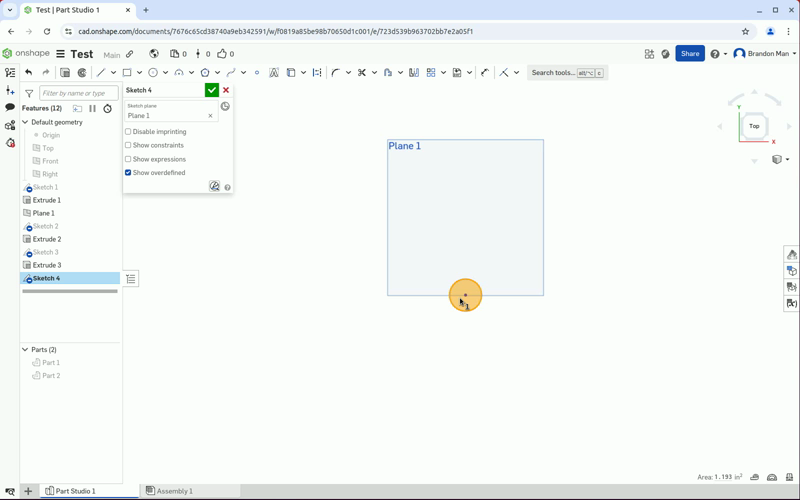
scroll(-6)
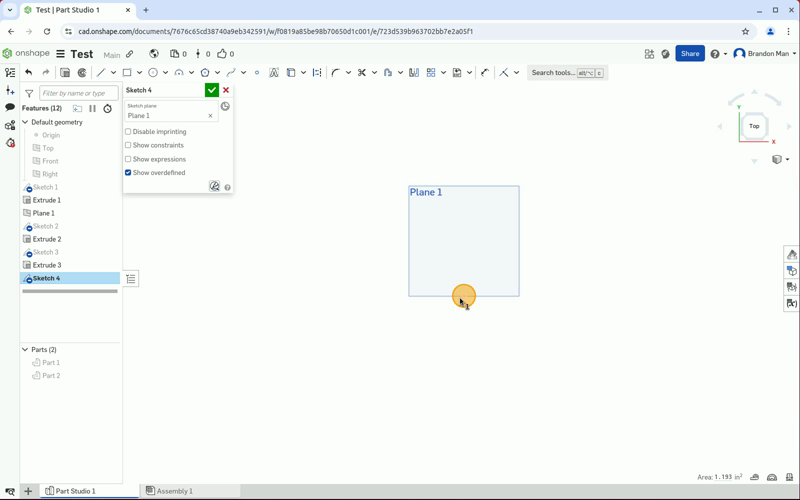
scroll(-6)
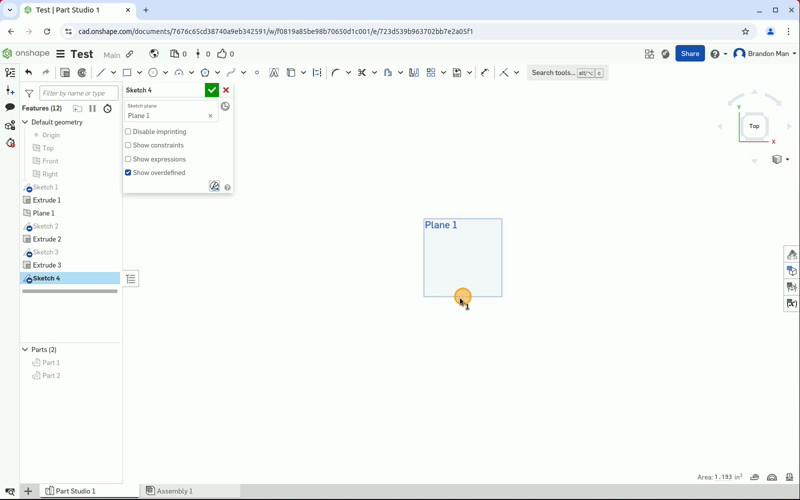
scroll(-6)
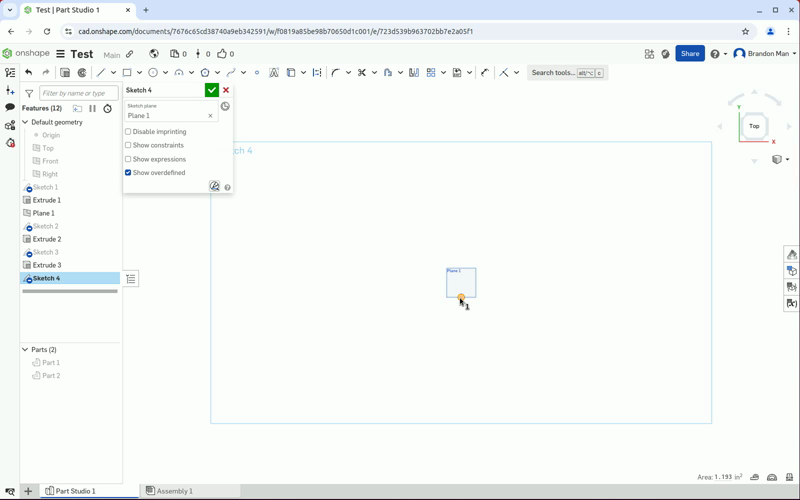
mouse_move(73, 352)
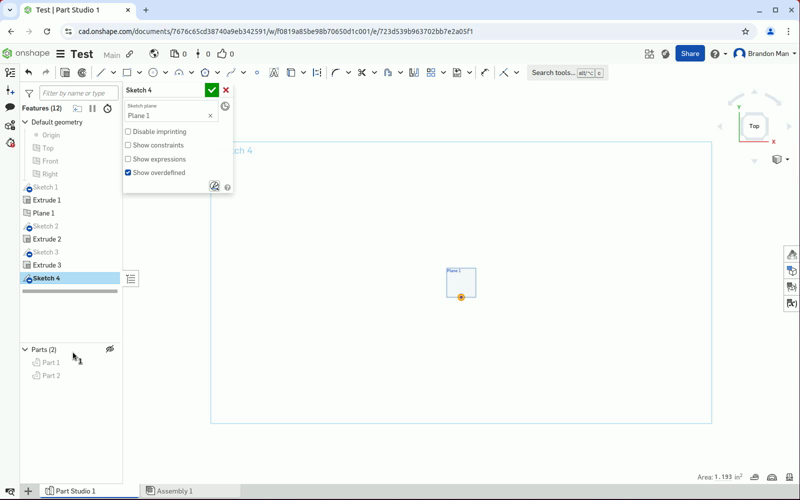
key(shift+y)
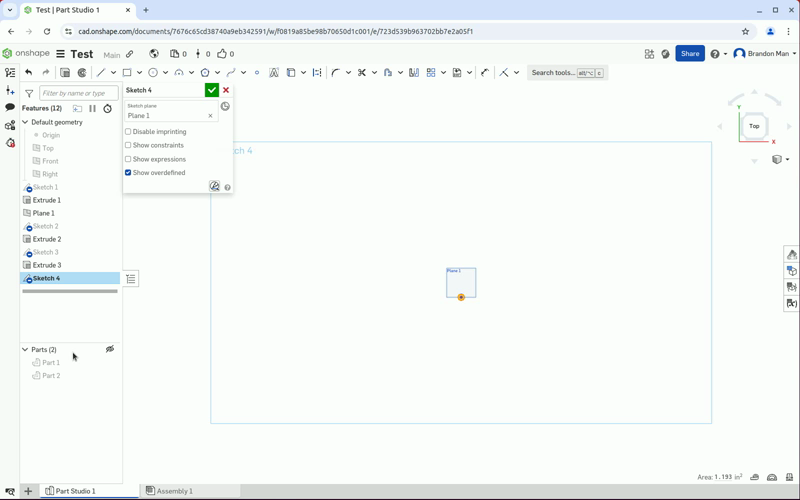
key(shift+e)
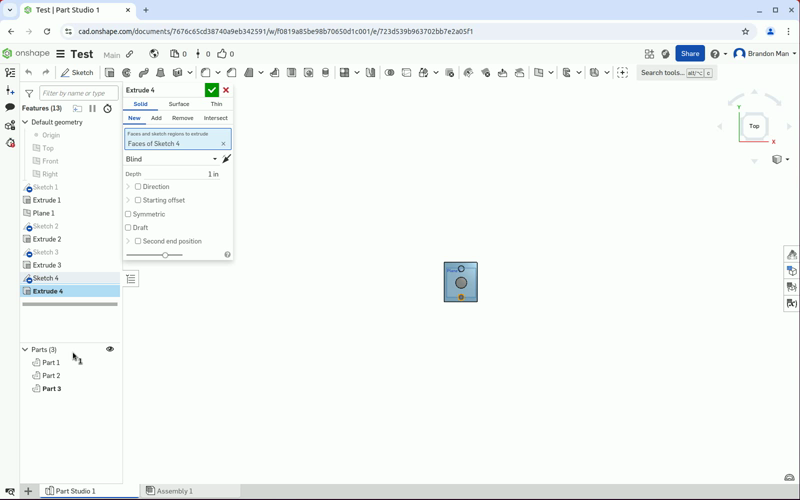
mouse_move(143, 106)
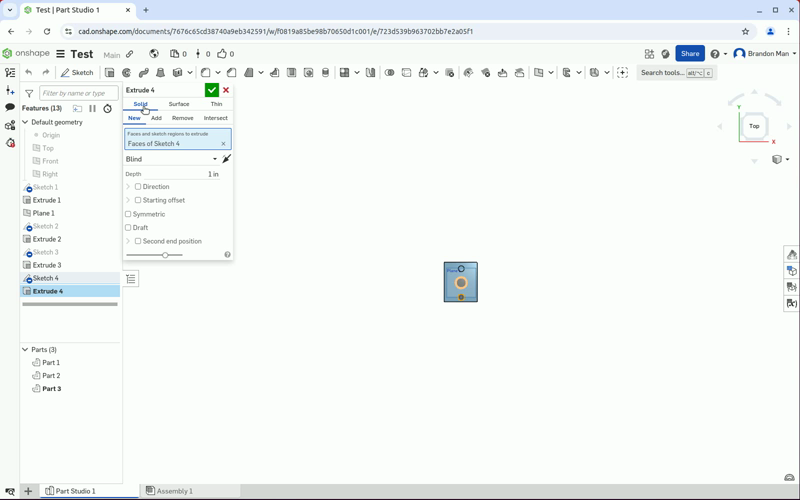
click(143, 106)
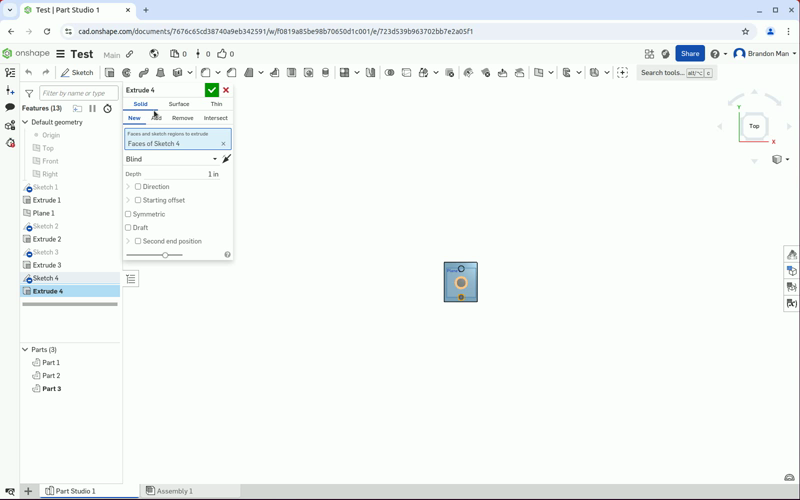
mouse_move(186, 120)
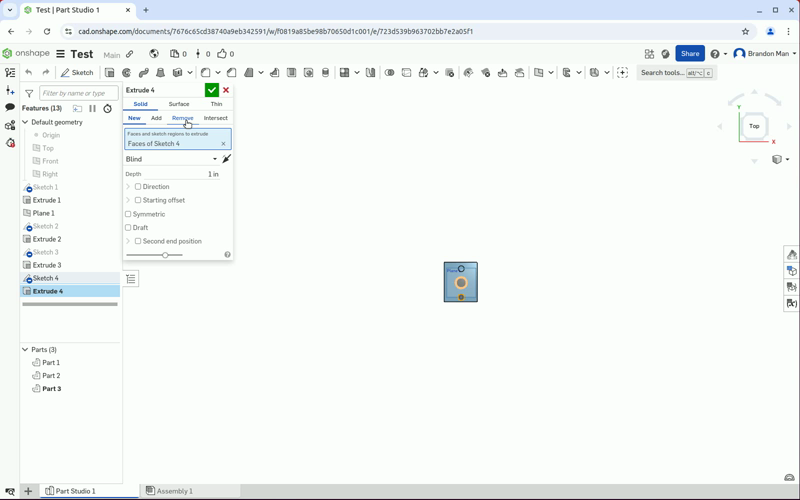
click(186, 120)
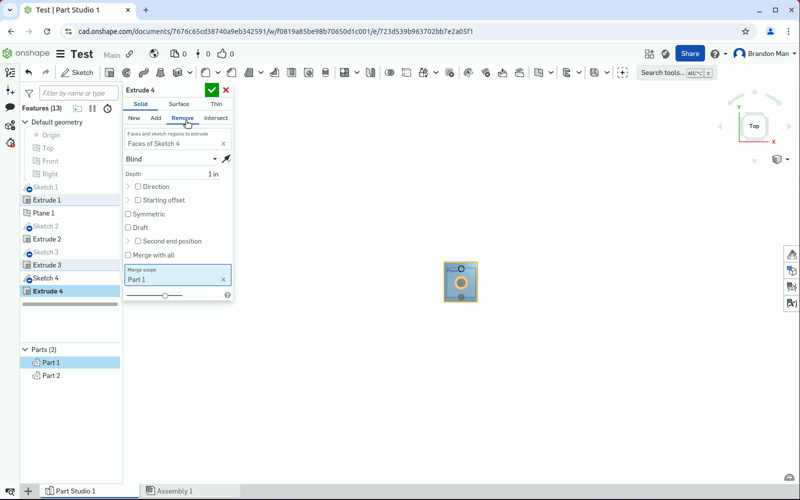
key(tab, 4)
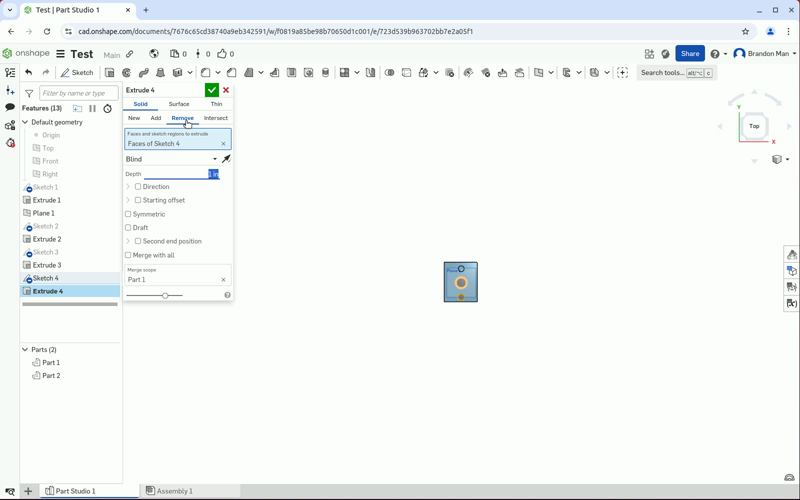
text(1.926)
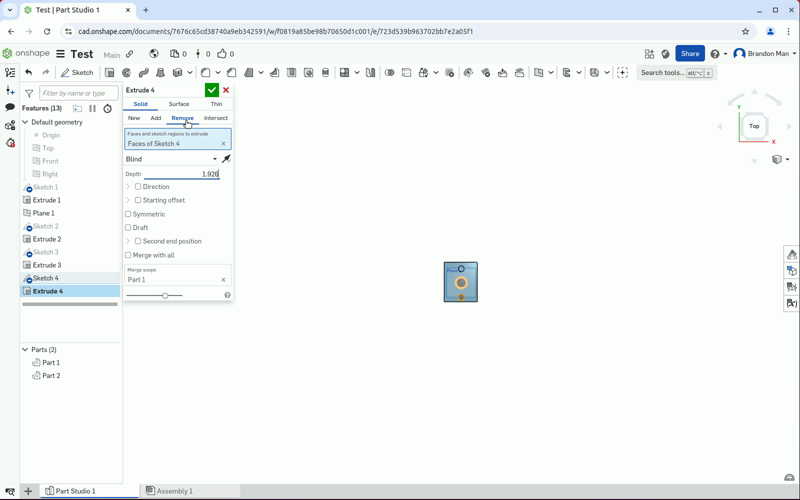
key(tab, 6)
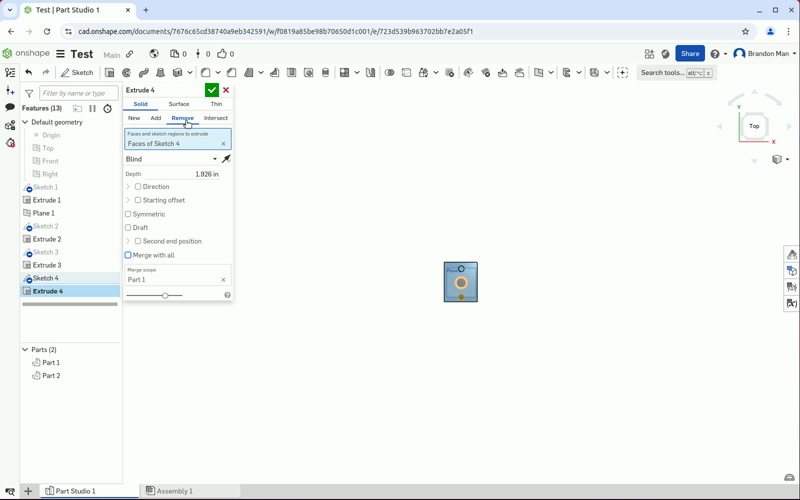
key(space)
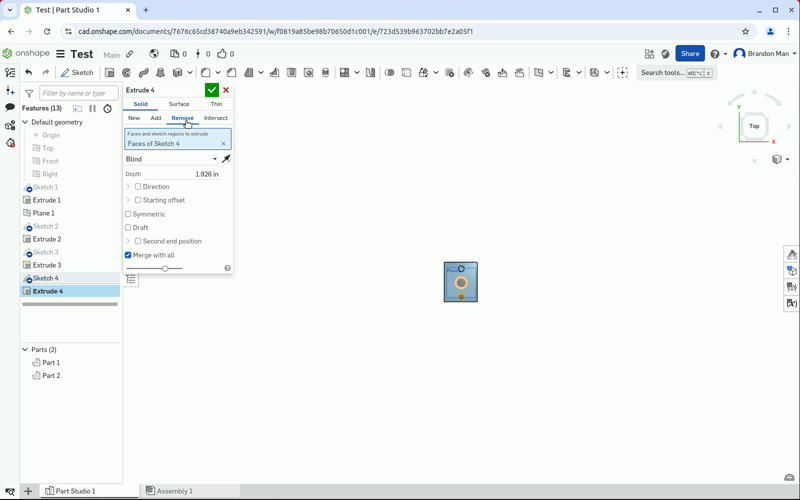
key(enter)
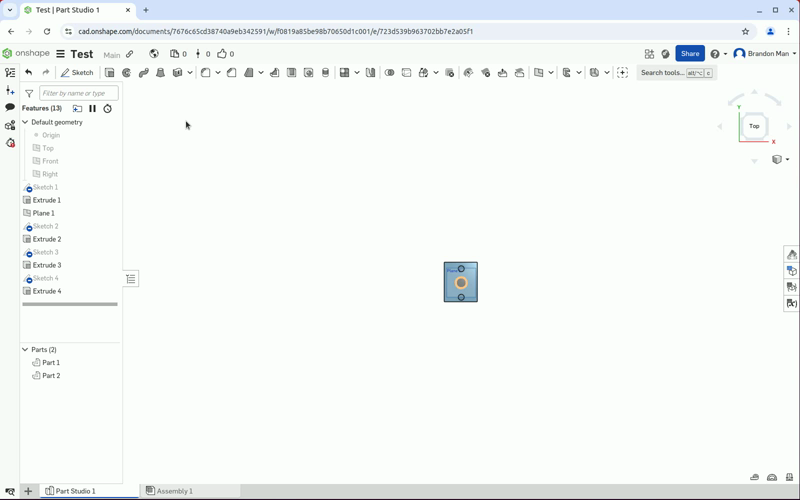
key(shift+h)
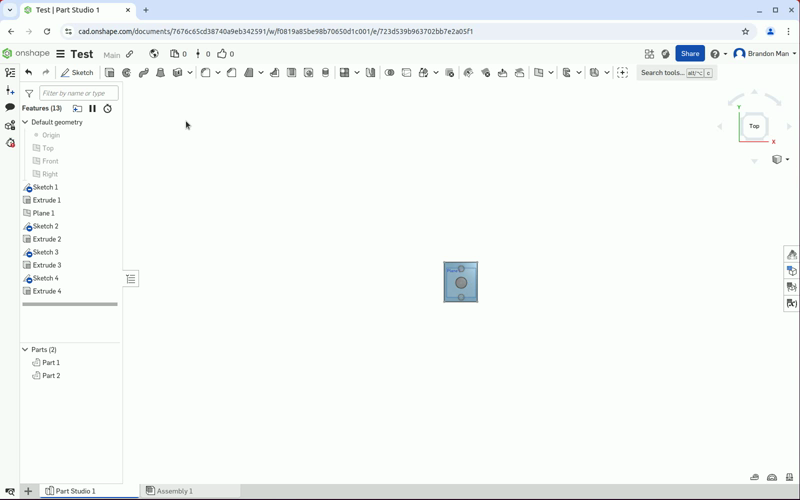
key(shift+h)
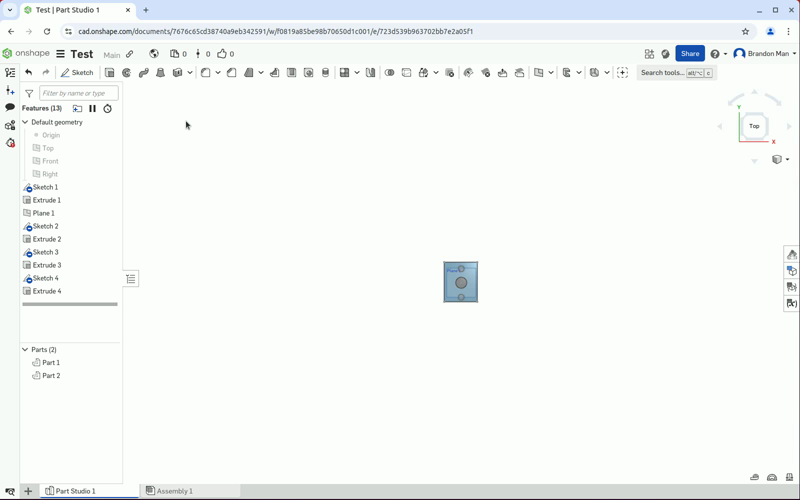
key(shift+7)
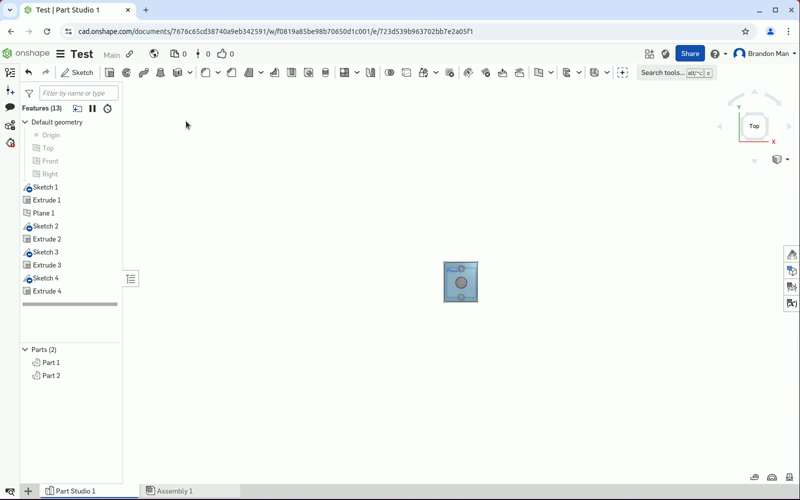
key(up, 3)
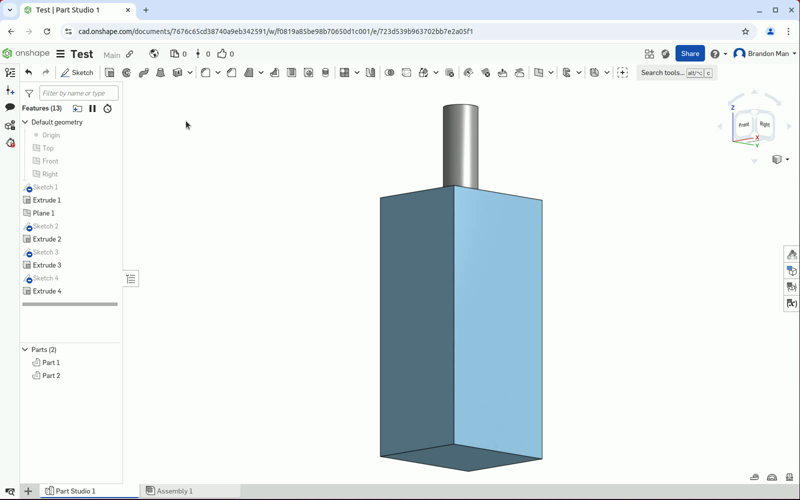
key(left, 3)
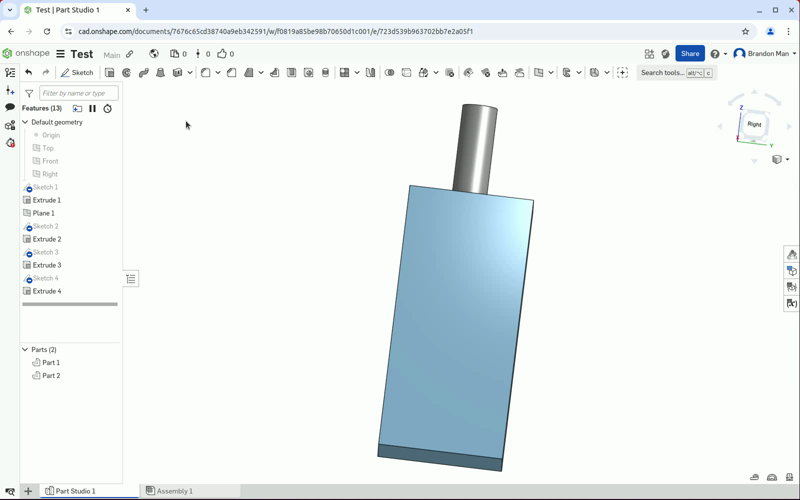
key(right, 3)
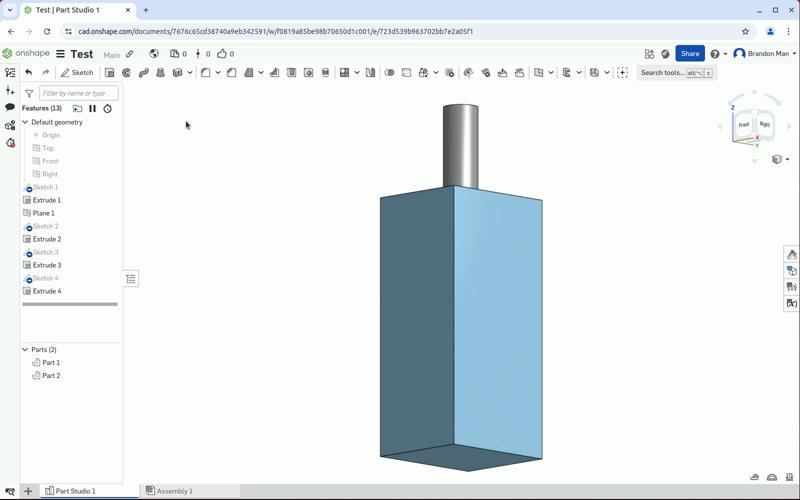
key(down, 3)
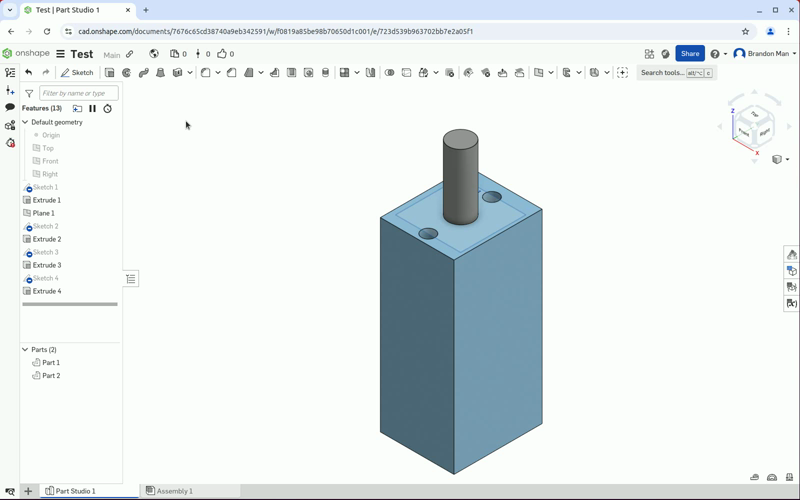
mouse_move(73, 189)
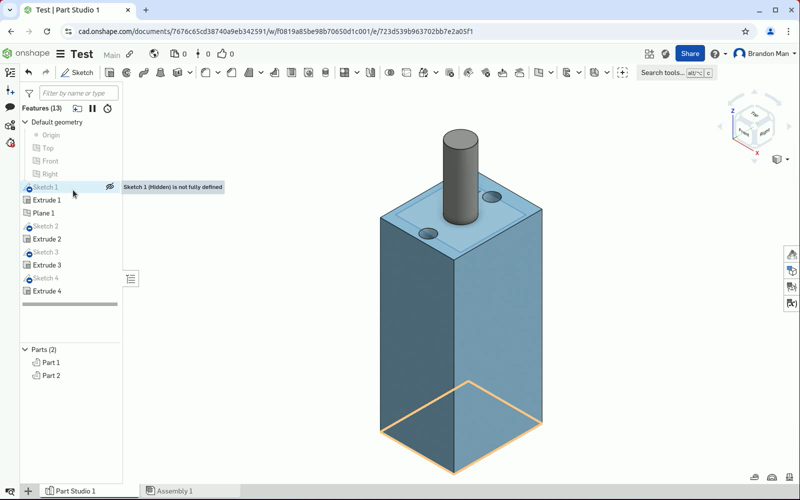
click(73, 189)